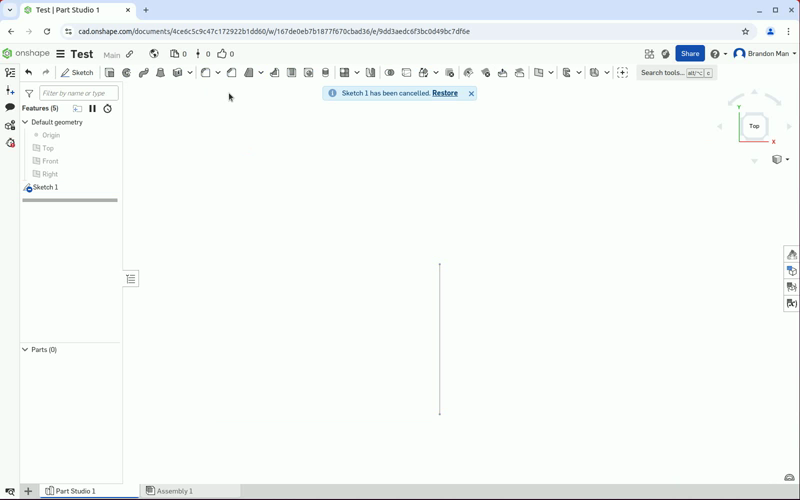
key(shift+h)
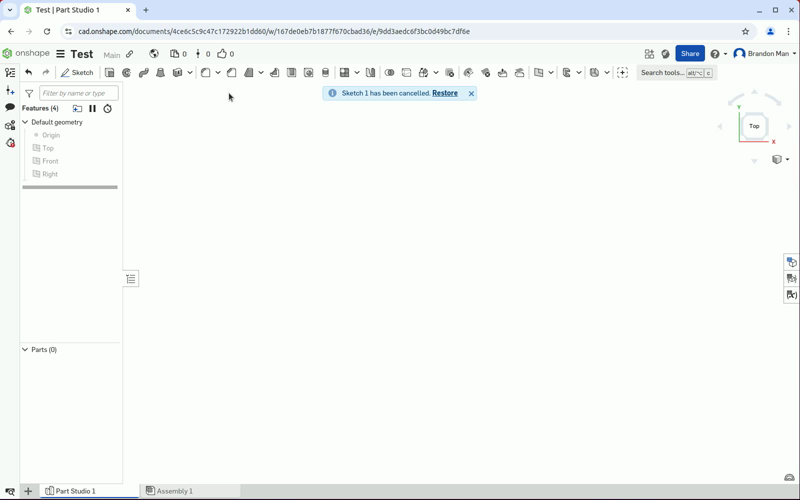
mouse_move(73, 352)
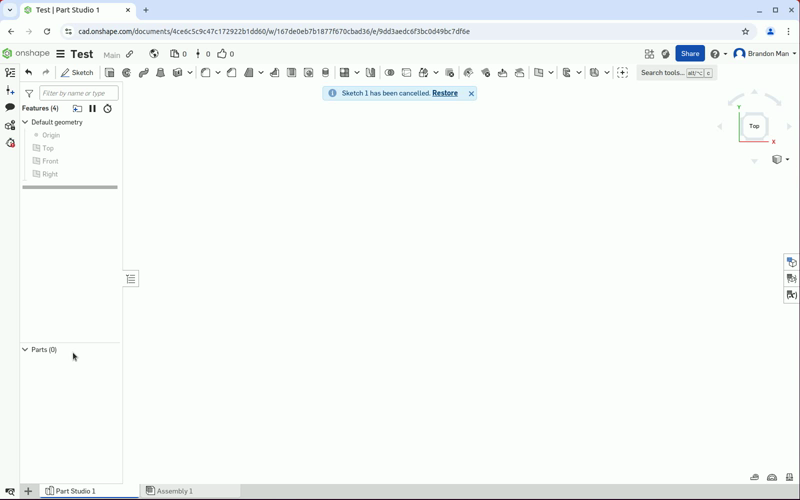
key(y)
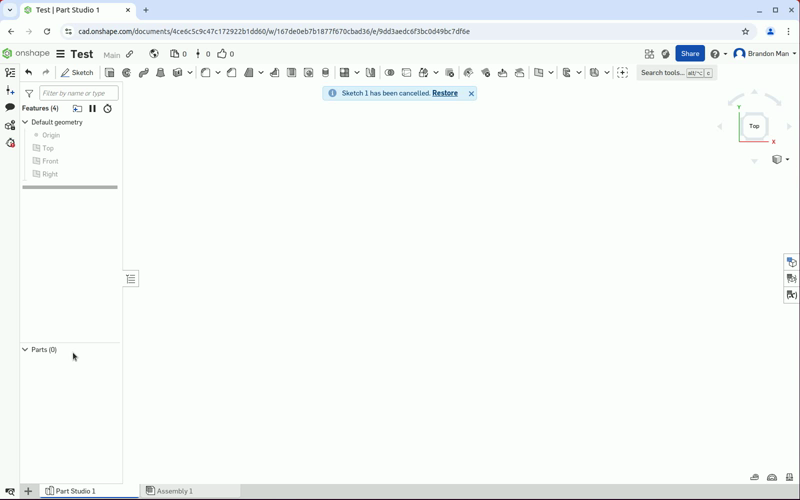
key(shift+p)
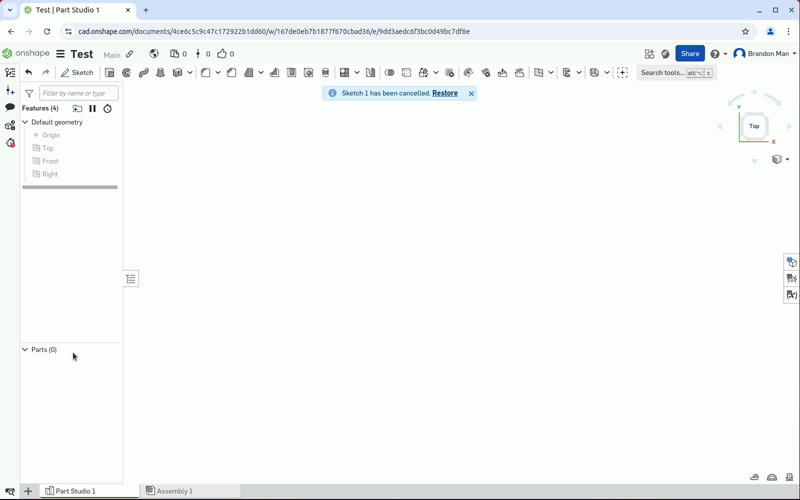
key(space)
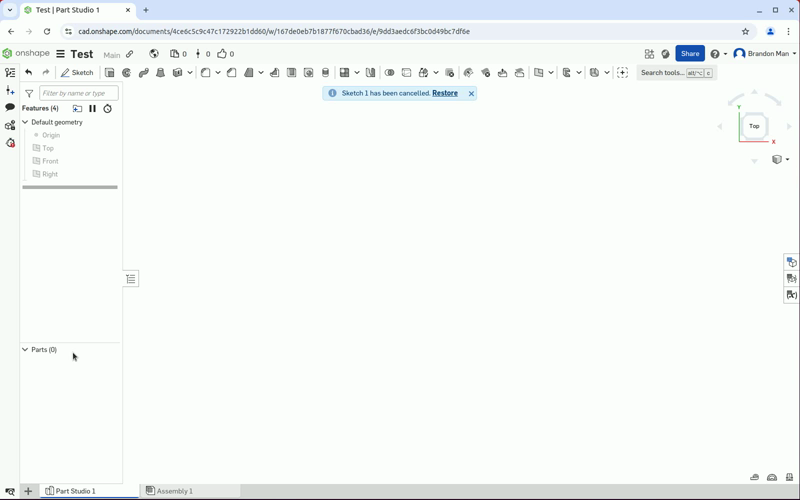
key_down(shift)
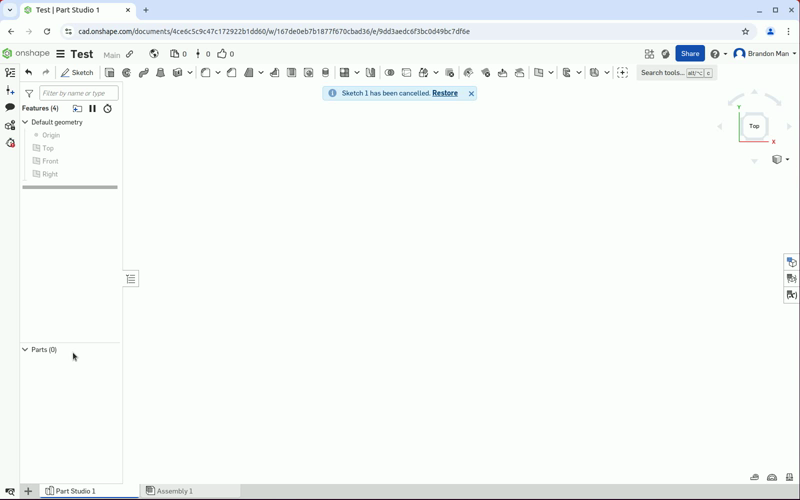
key(up)
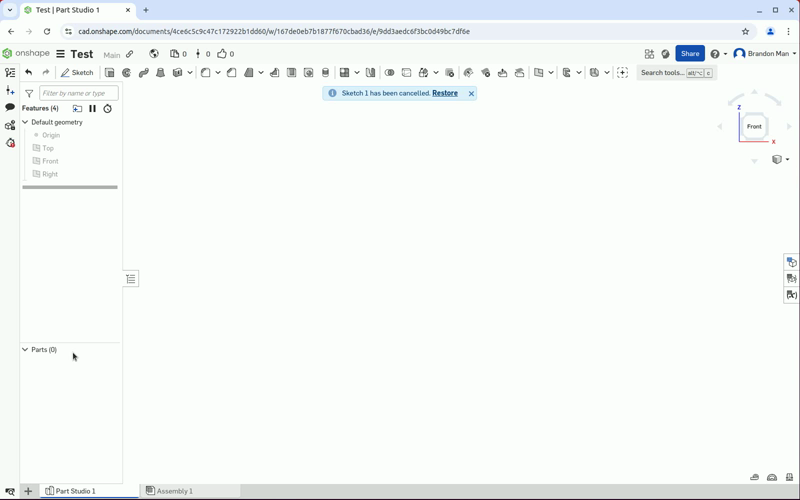
key_up(shift)
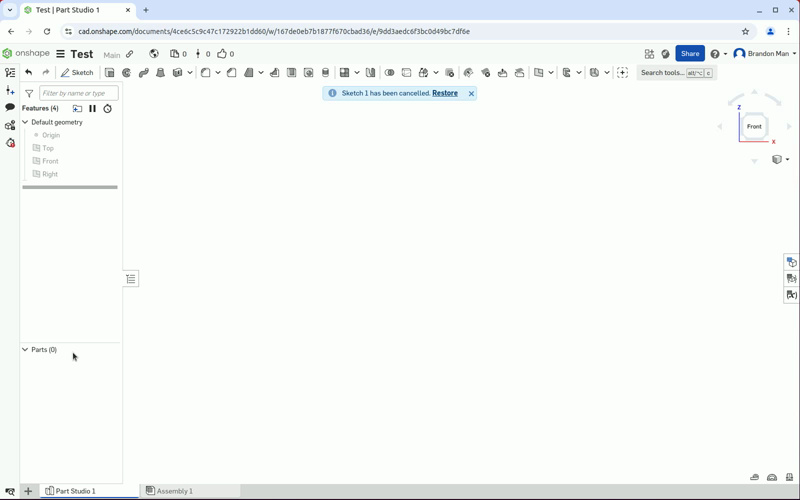
mouse_move(73, 352)
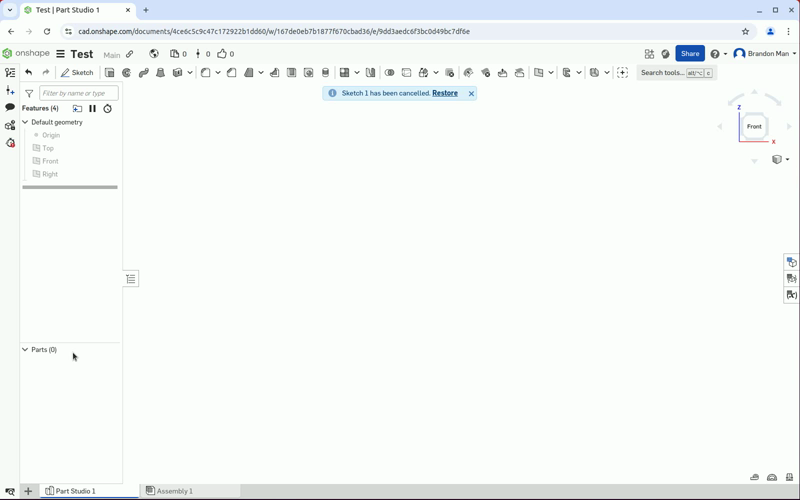
key(shift+y)
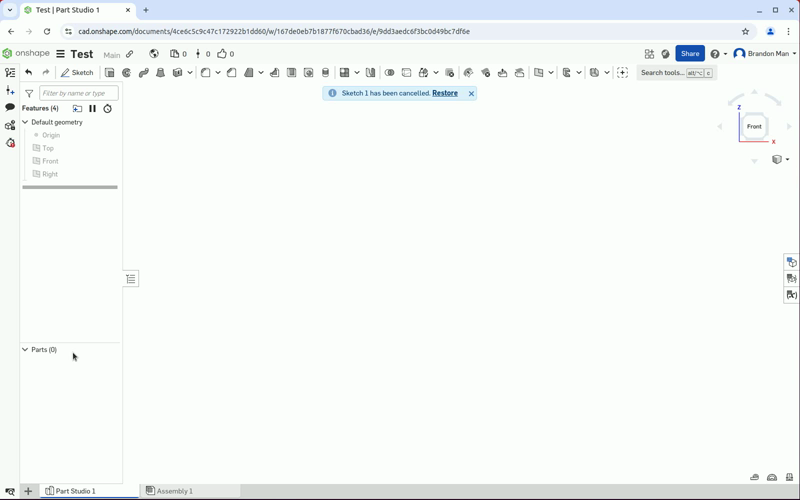
key(shift+s)
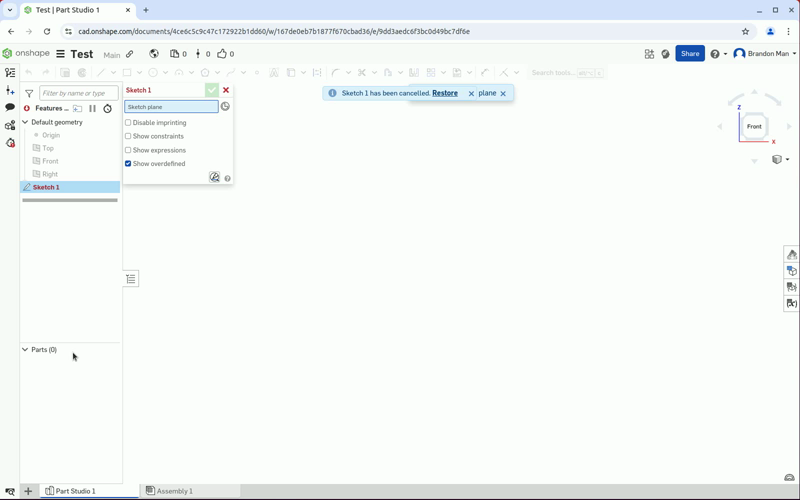
mouse_move(73, 163)
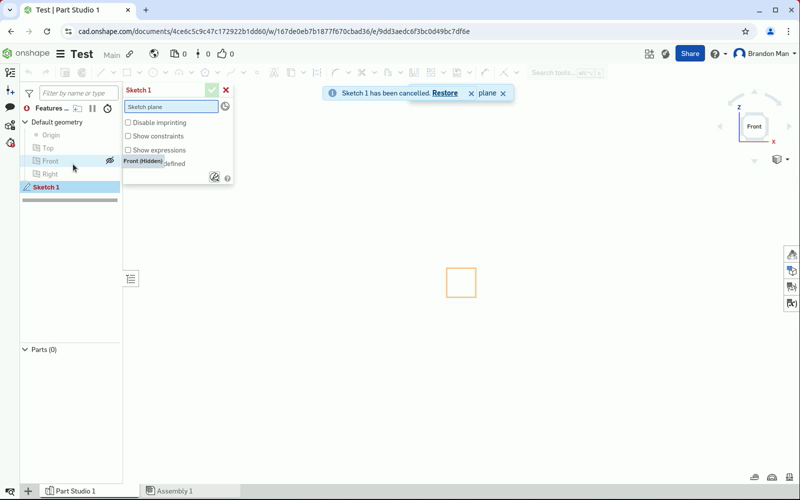
click(73, 163)
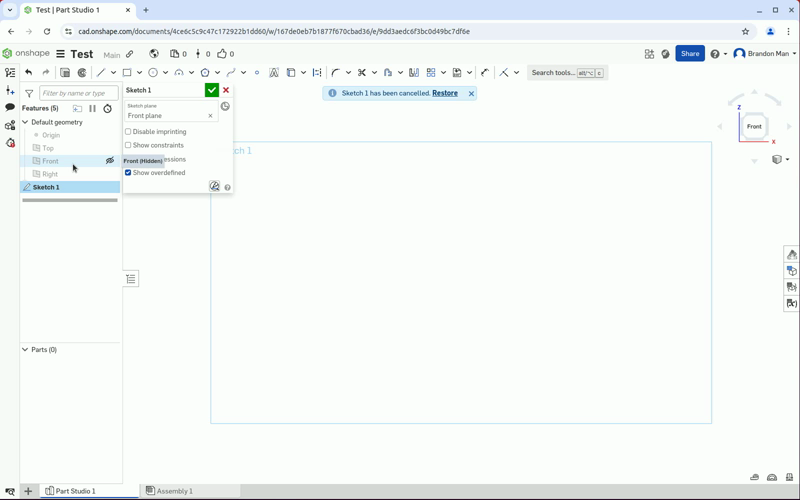
mouse_move(73, 352)
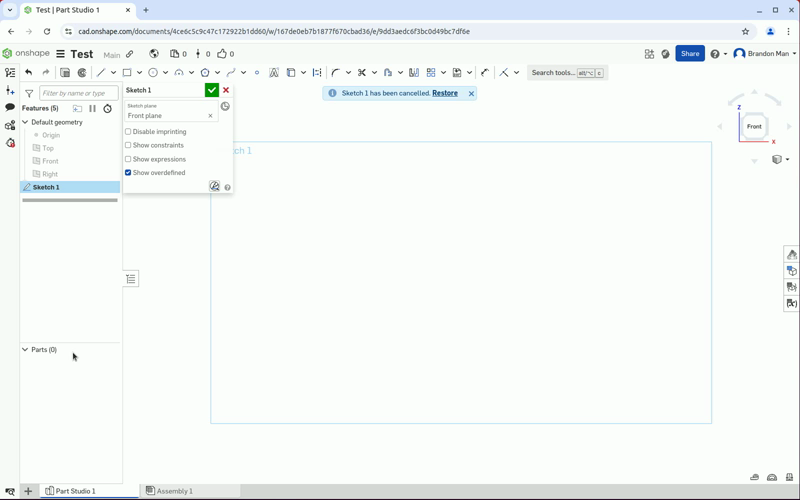
key(y)
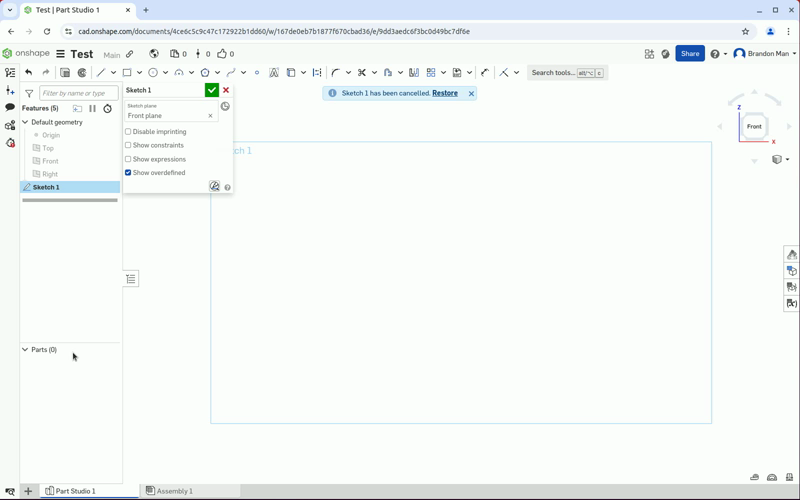
key(l)
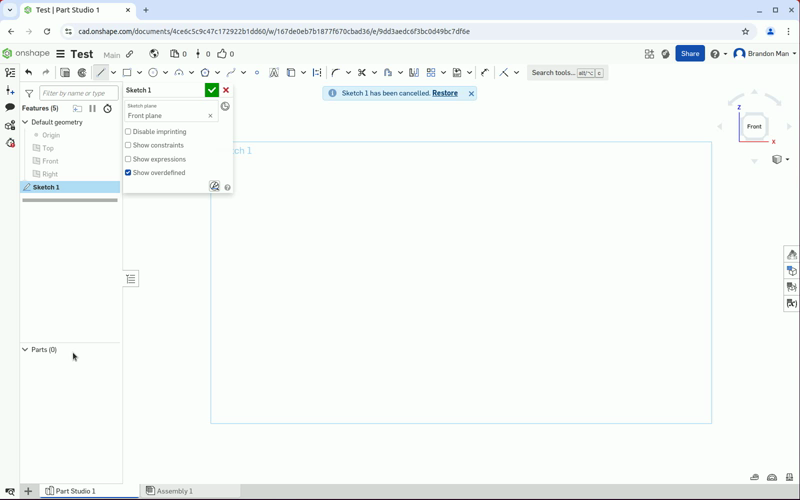
key_down(shift)
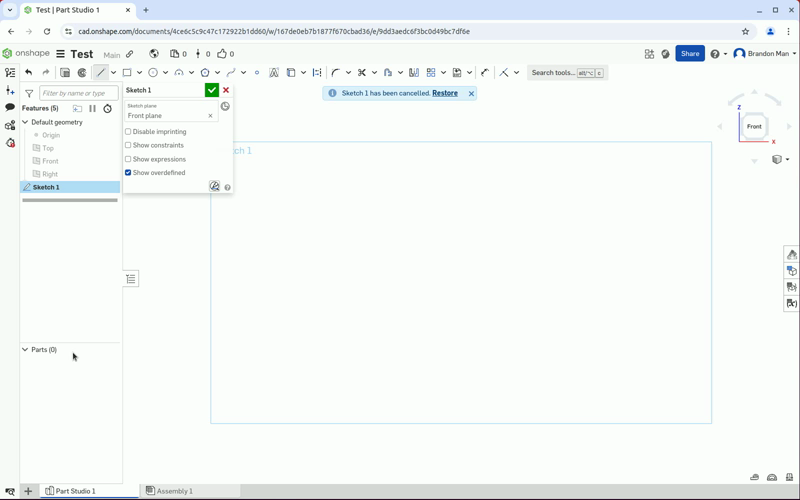
mouse_move(378, 369)
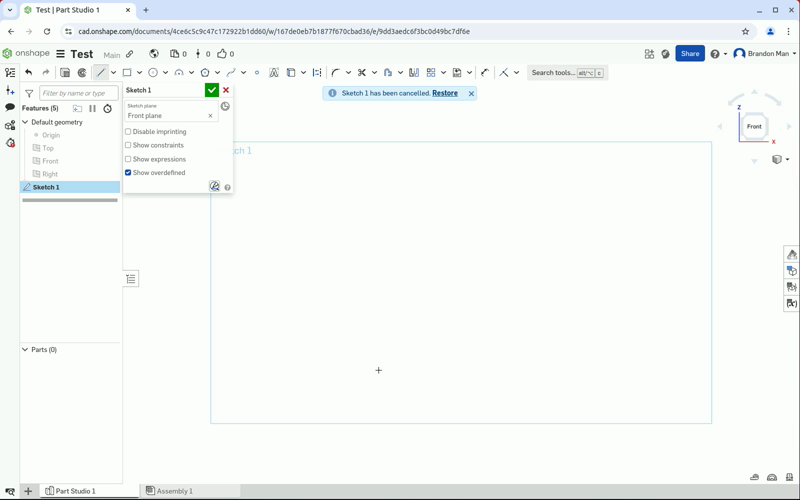
click(378, 369)
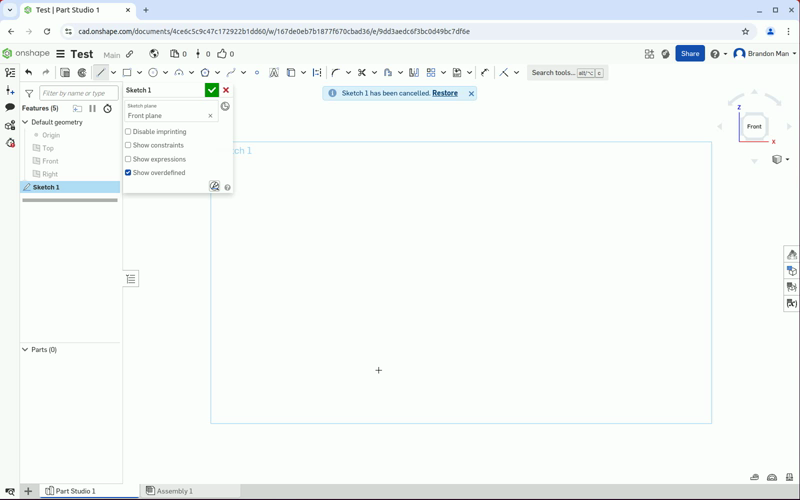
key_up(shift)
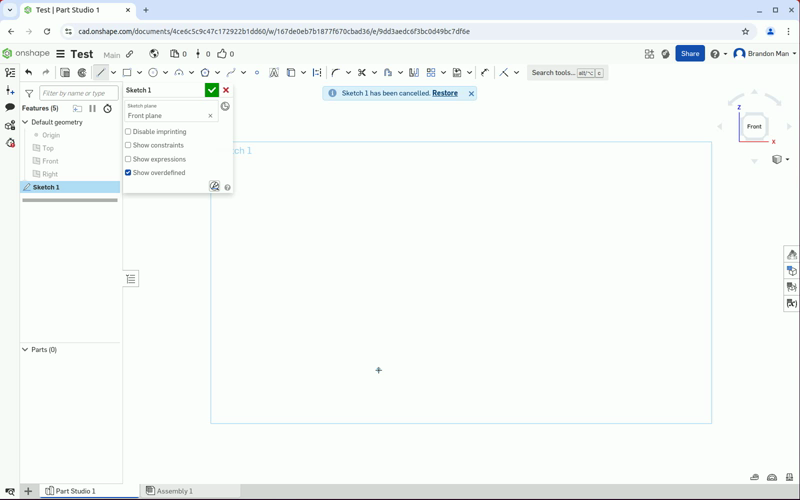
key_down(shift)
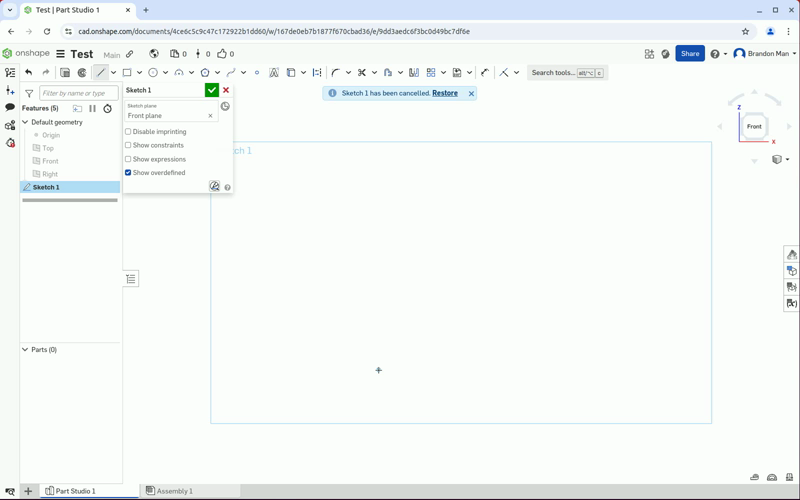
mouse_move(408, 369)
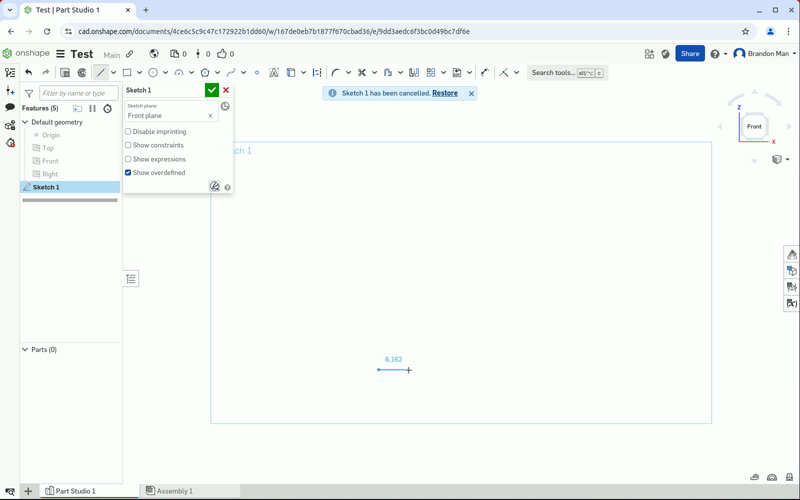
mouse_move(408, 369)
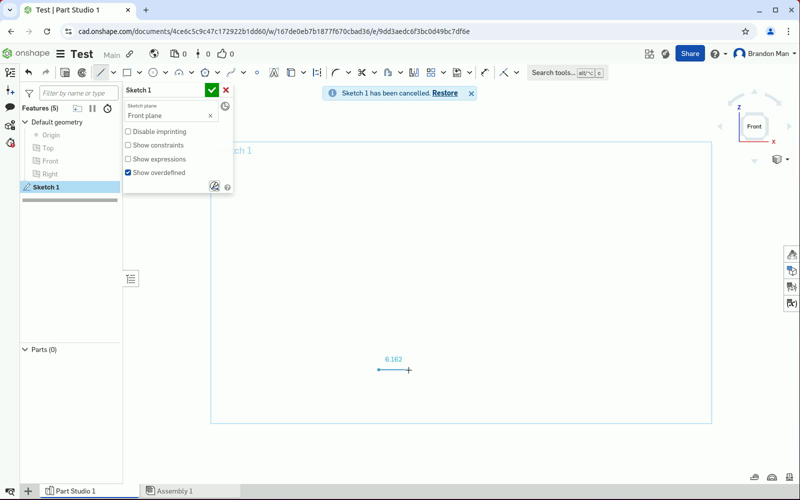
click(408, 369)
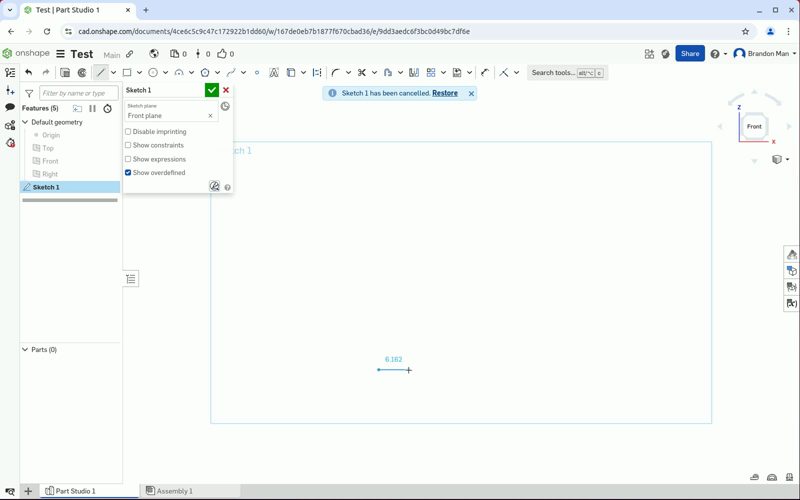
key_up(shift)
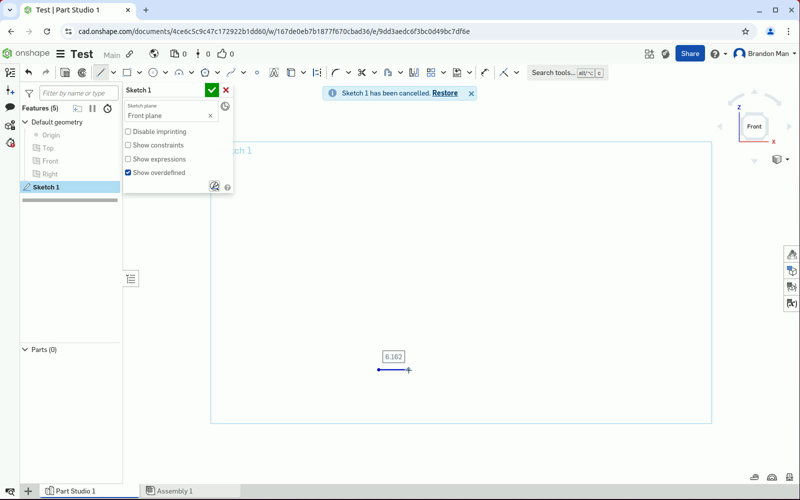
key_down(shift)
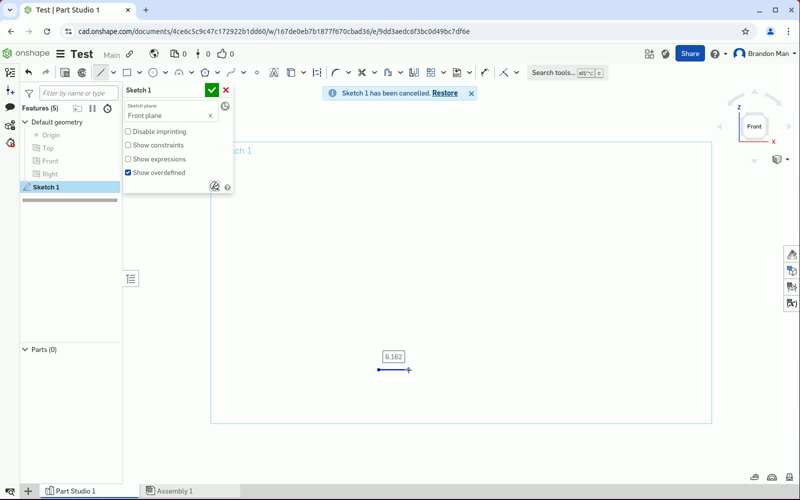
mouse_move(408, 305)
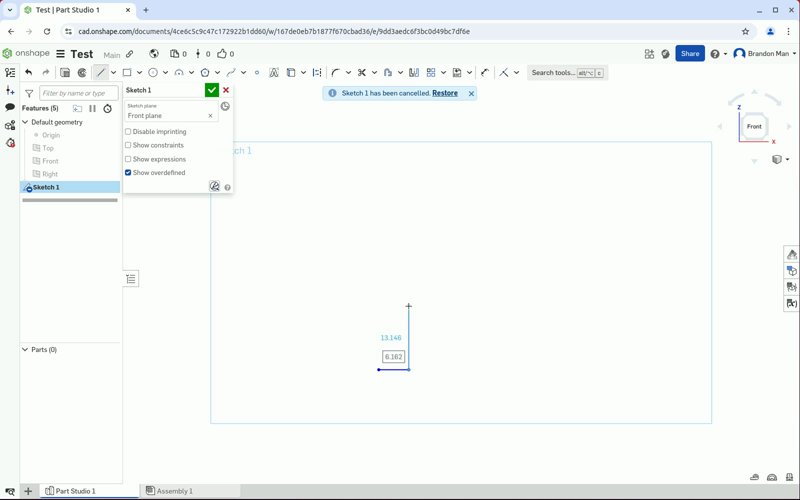
click(408, 305)
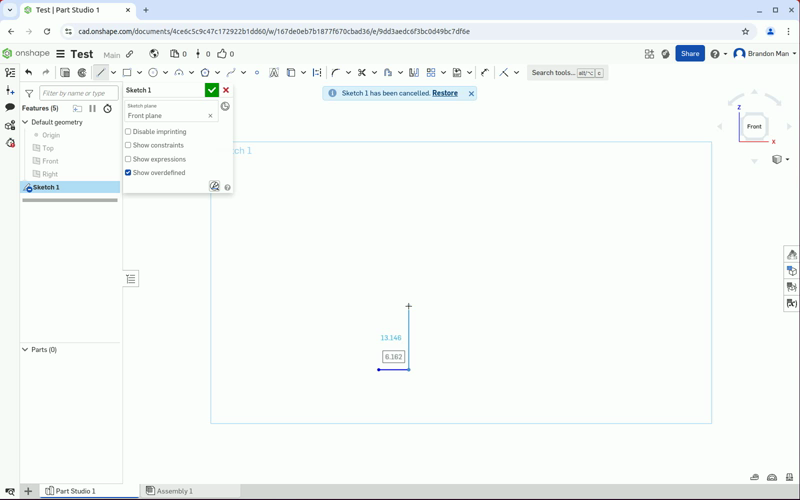
key_up(shift)
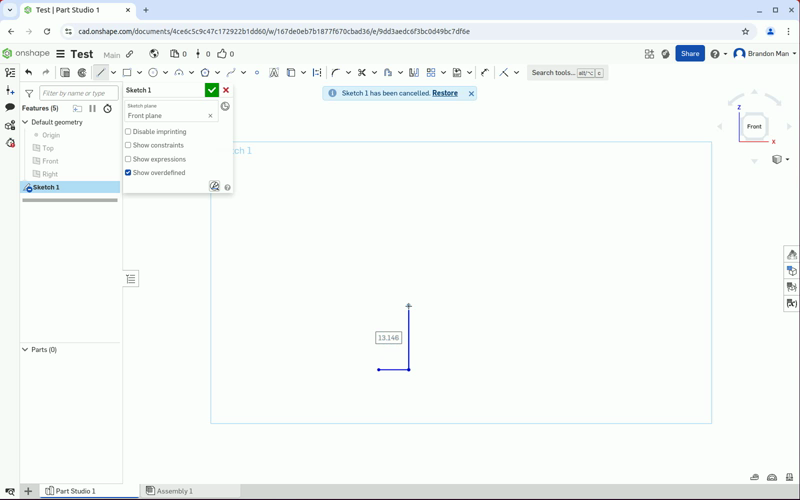
key_down(shift)
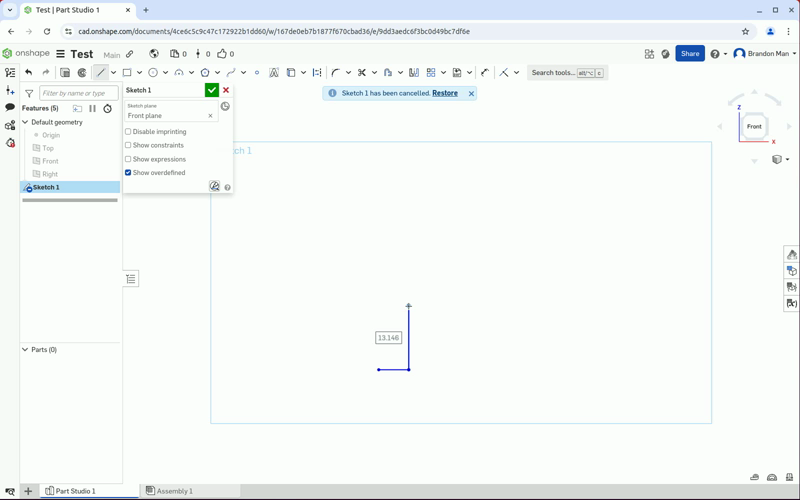
mouse_move(438, 305)
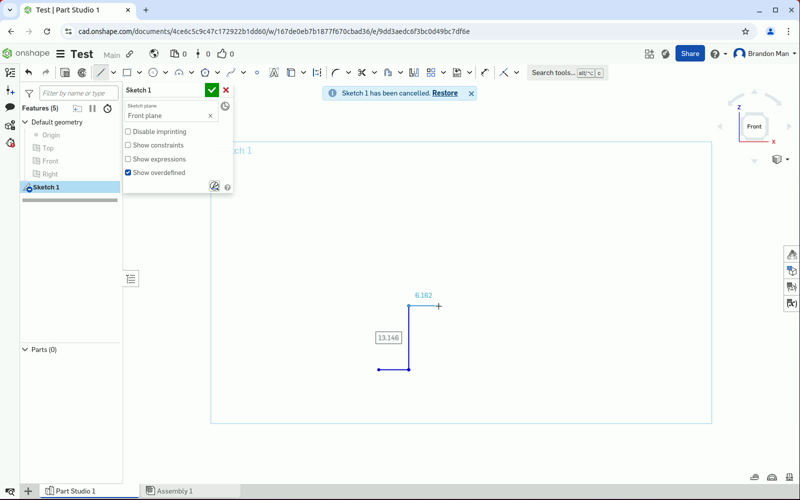
mouse_move(378, 305)
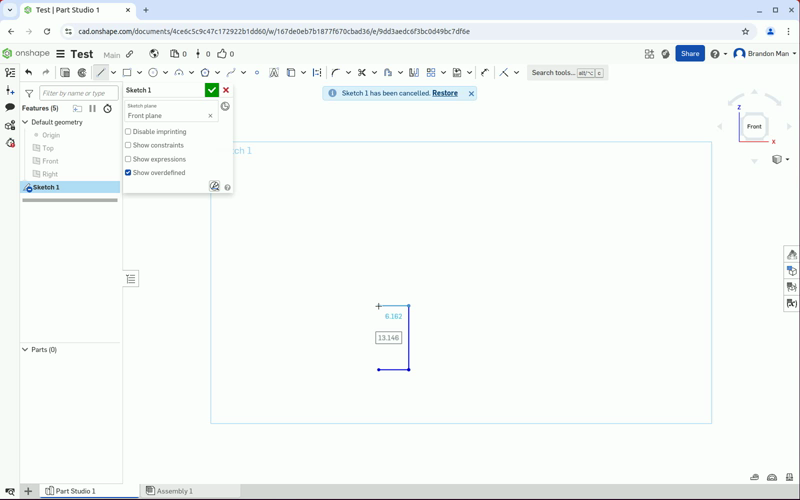
click(378, 305)
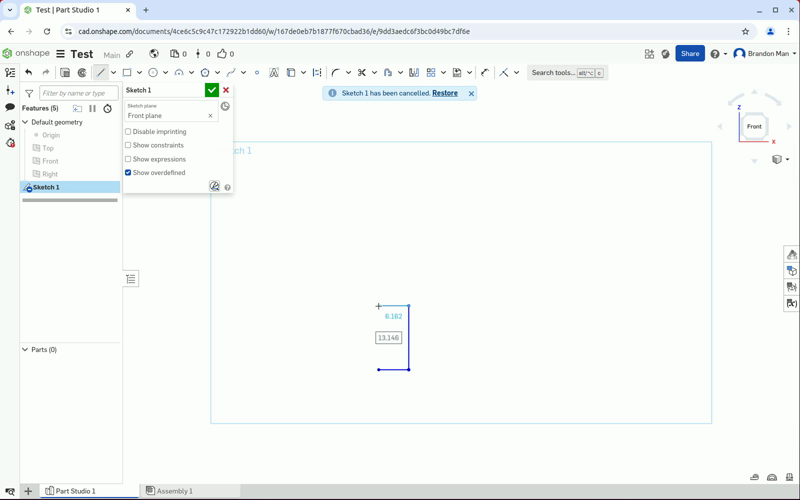
key_up(shift)
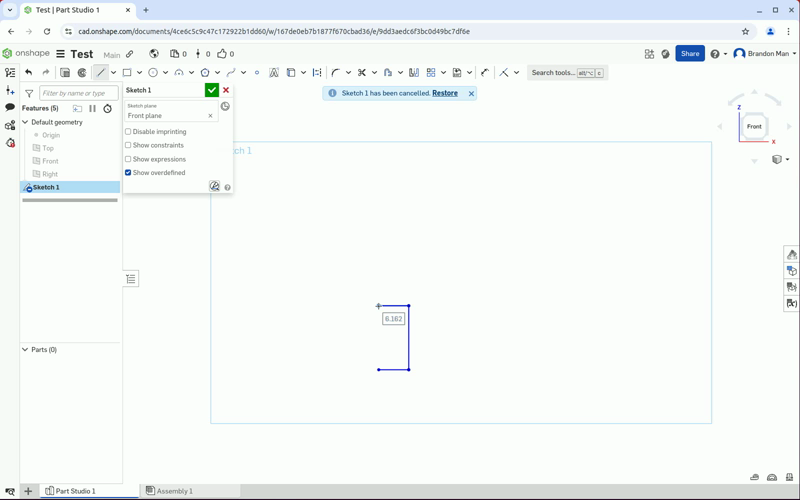
key_down(shift)
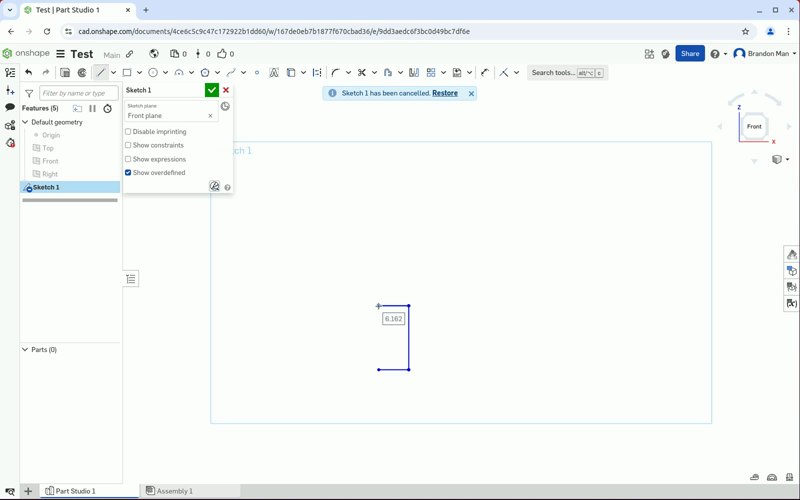
mouse_move(378, 369)
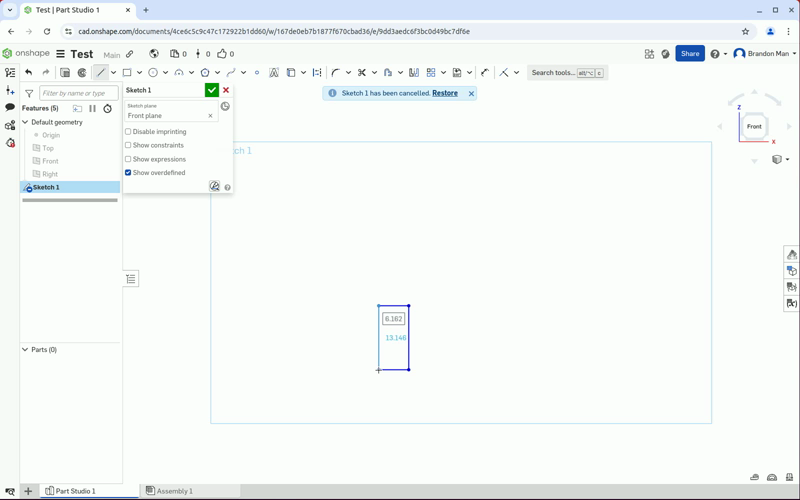
key_up(shift)
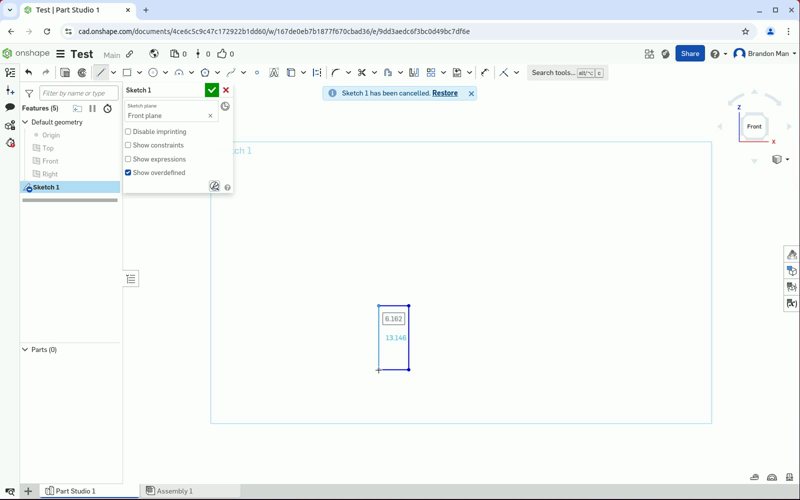
click(378, 369)
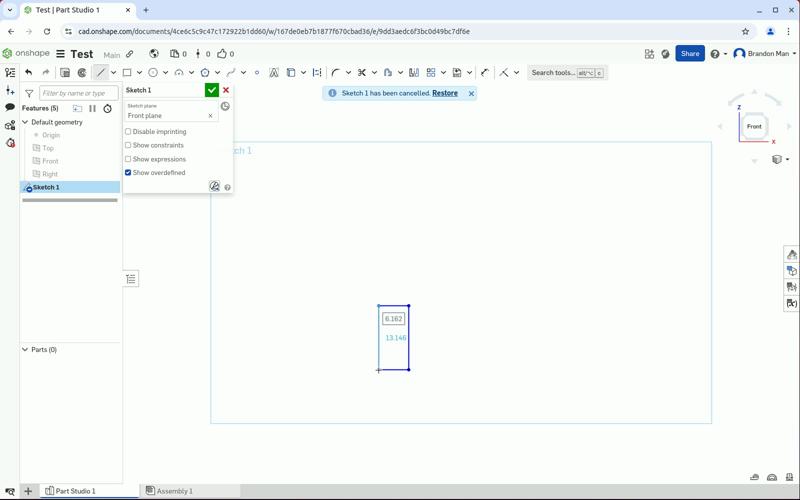
key(esc)
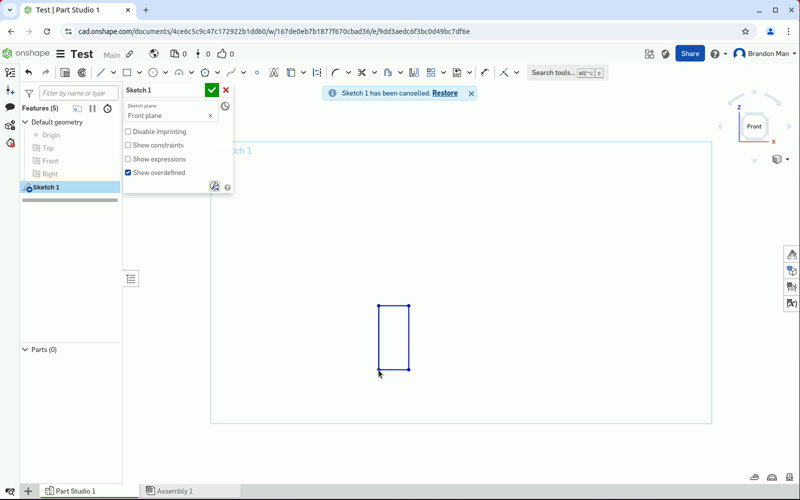
key(l)
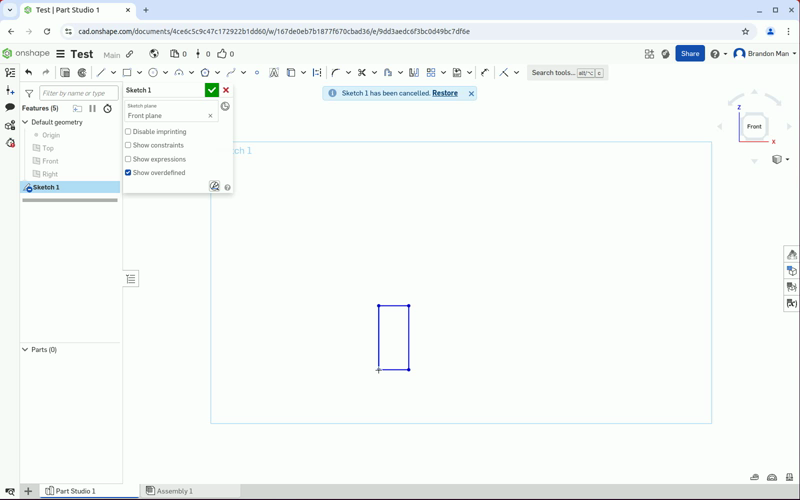
key_down(shift)
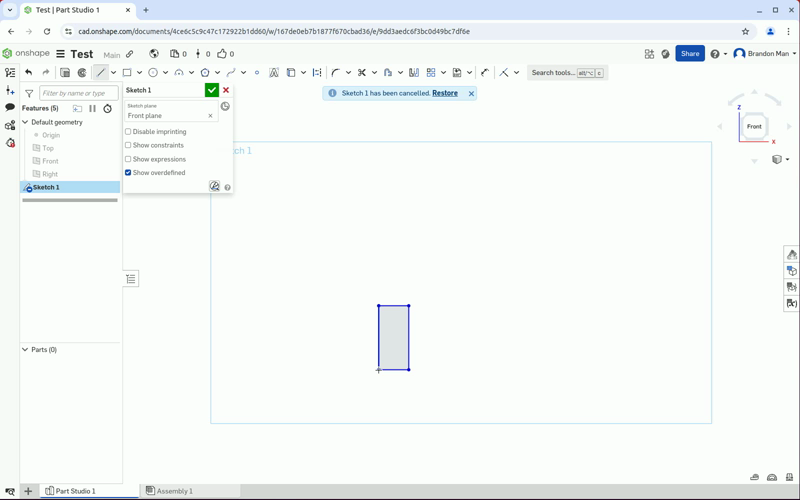
mouse_move(381, 366)
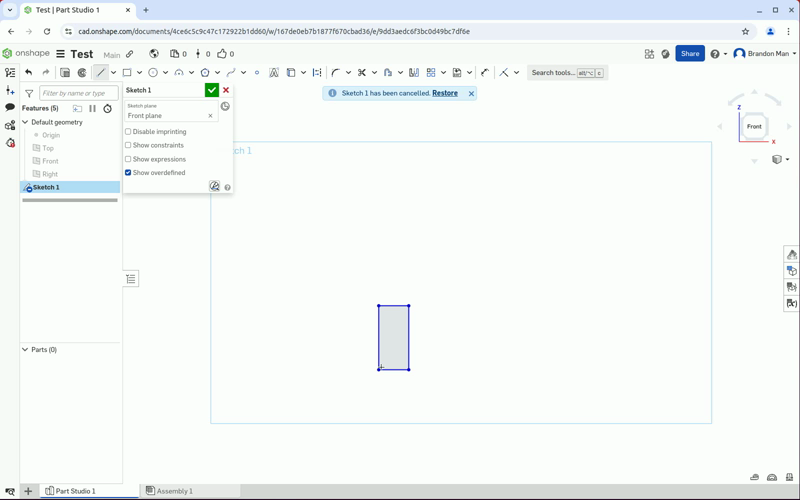
scroll(6)
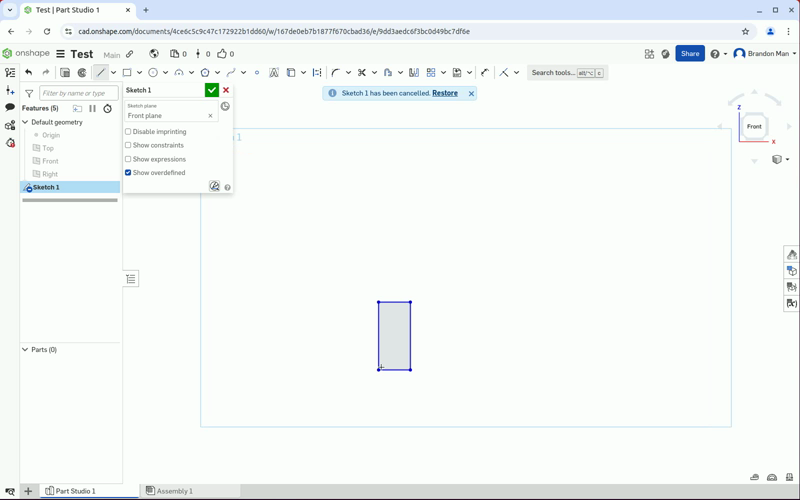
scroll(6)
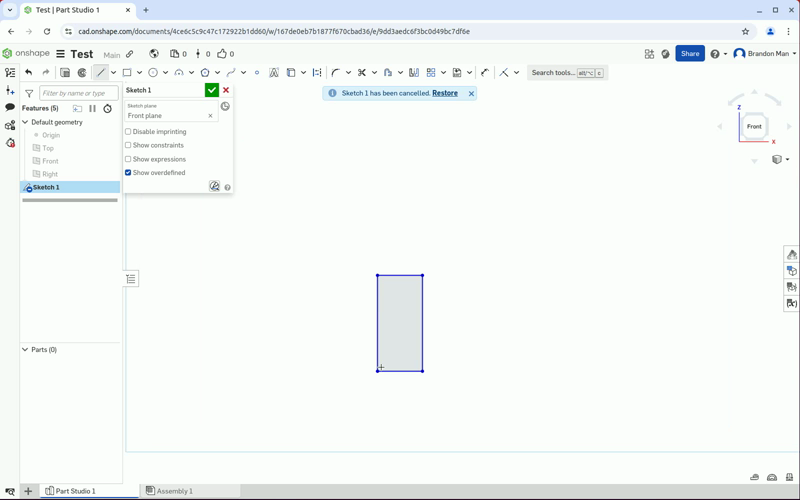
scroll(6)
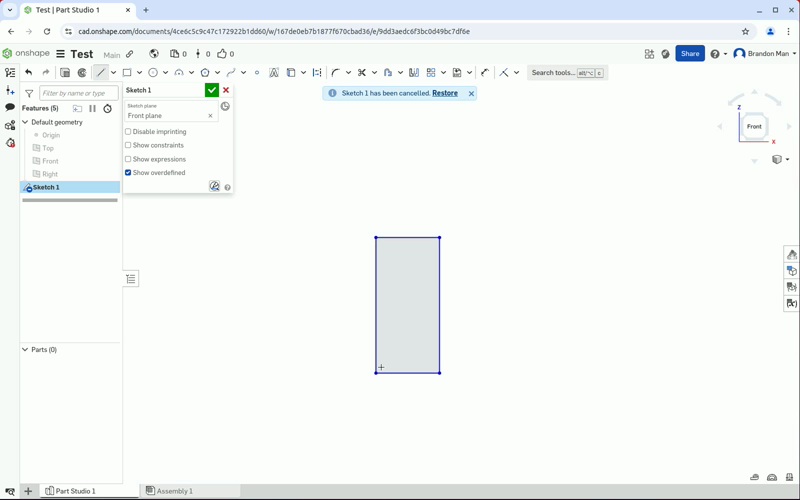
scroll(6)
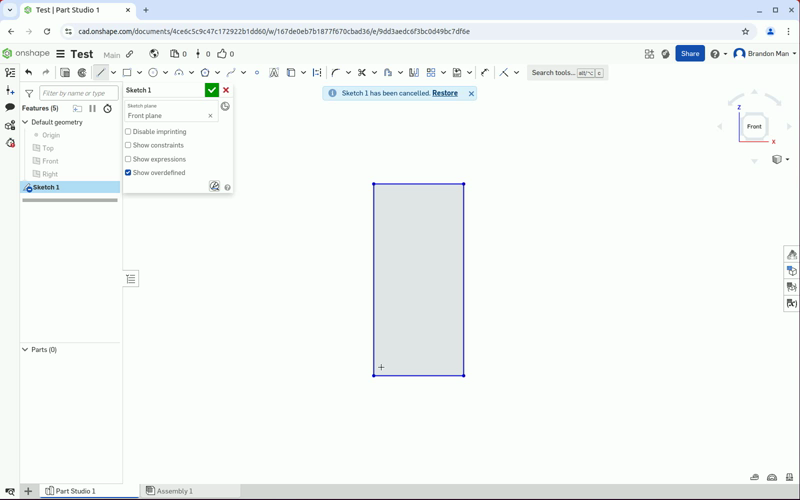
scroll(6)
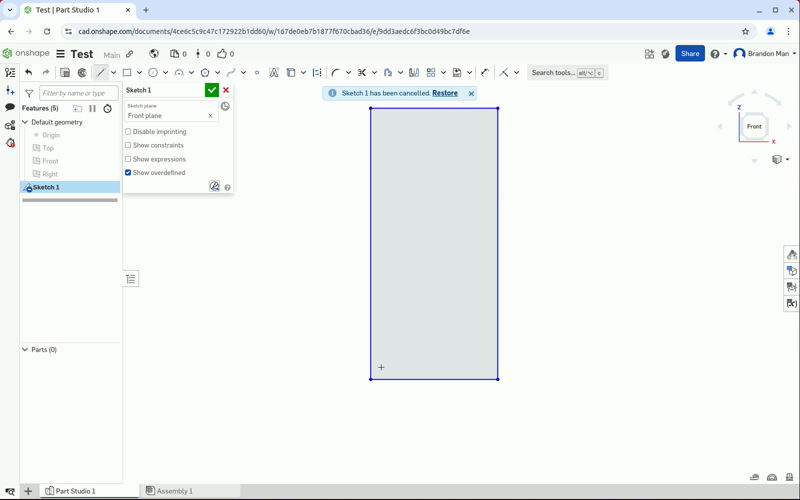
scroll(6)
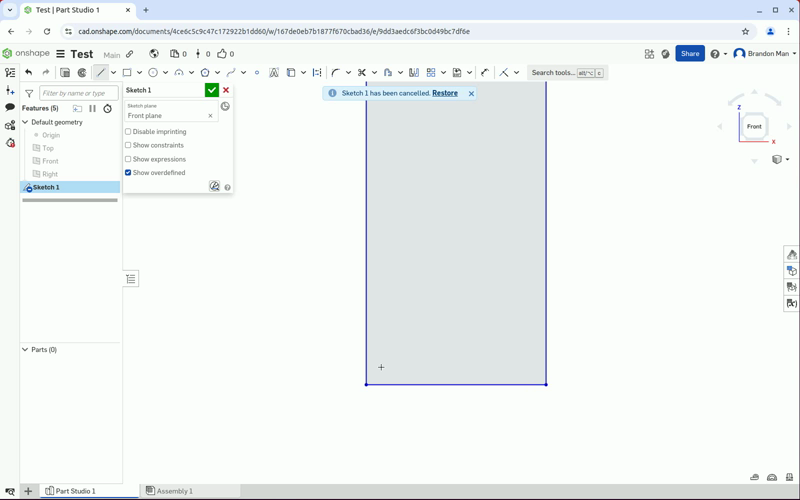
scroll(6)
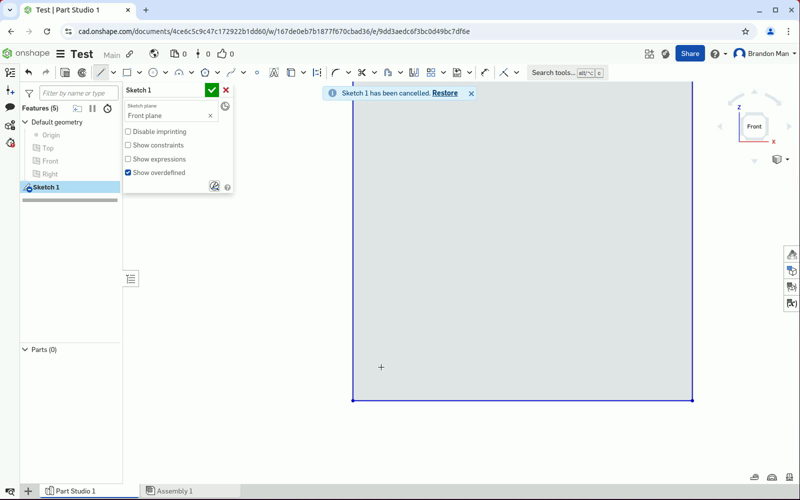
click(381, 366)
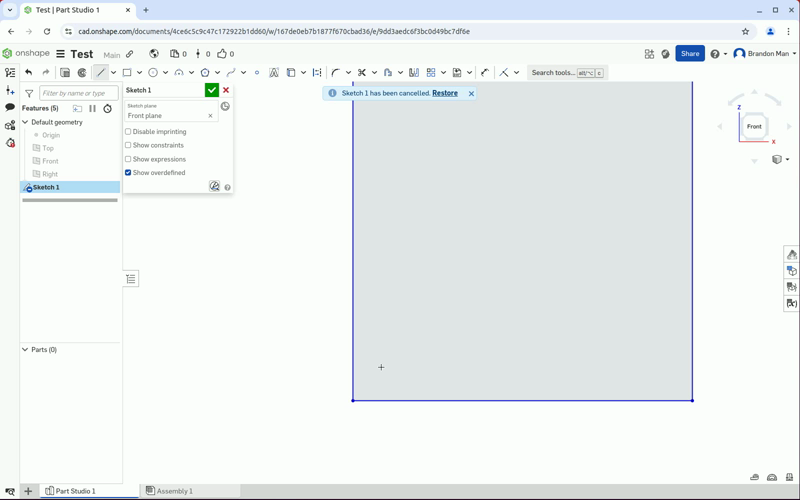
scroll(-6)
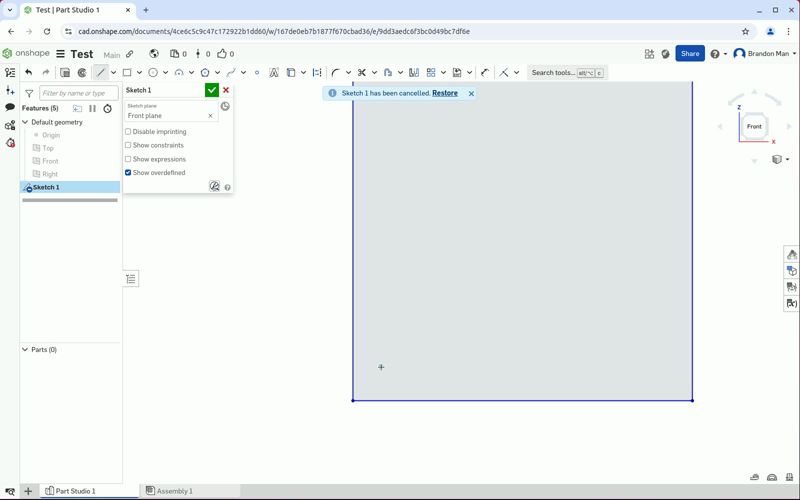
scroll(-6)
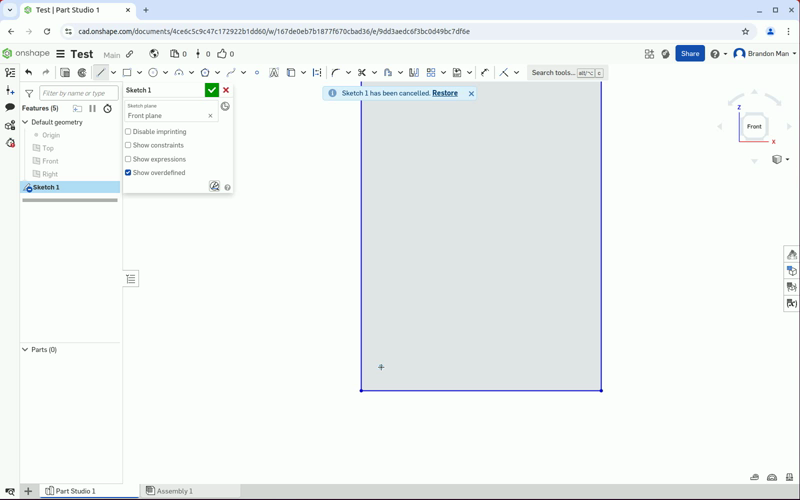
scroll(-6)
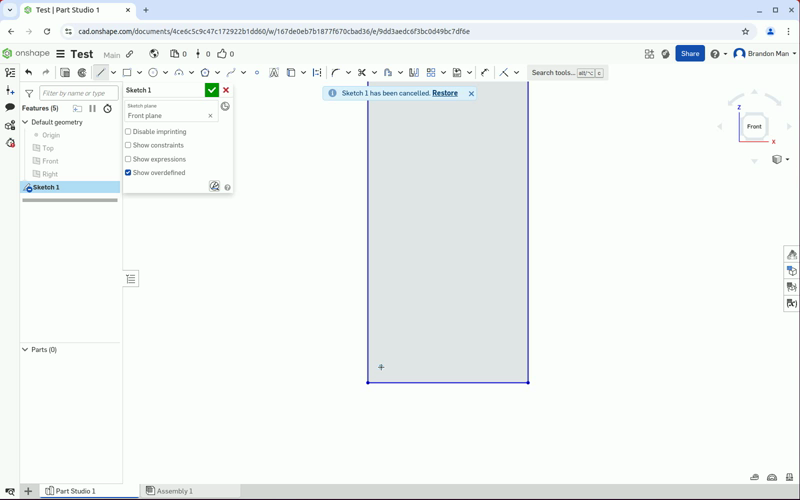
scroll(-6)
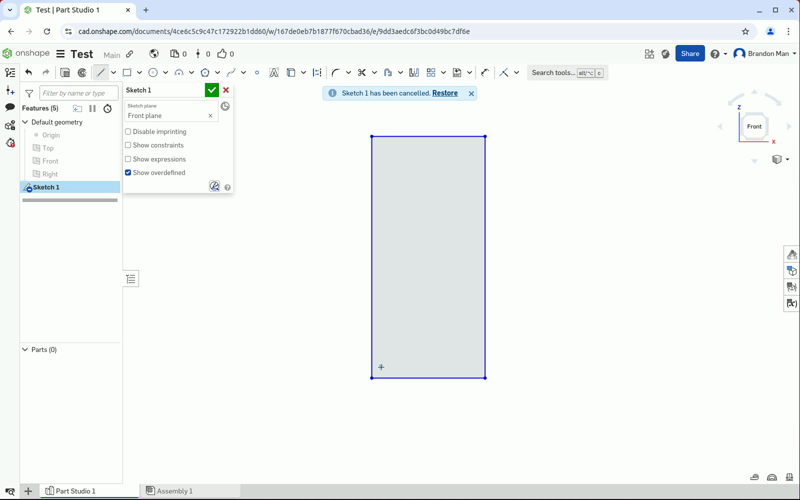
scroll(-6)
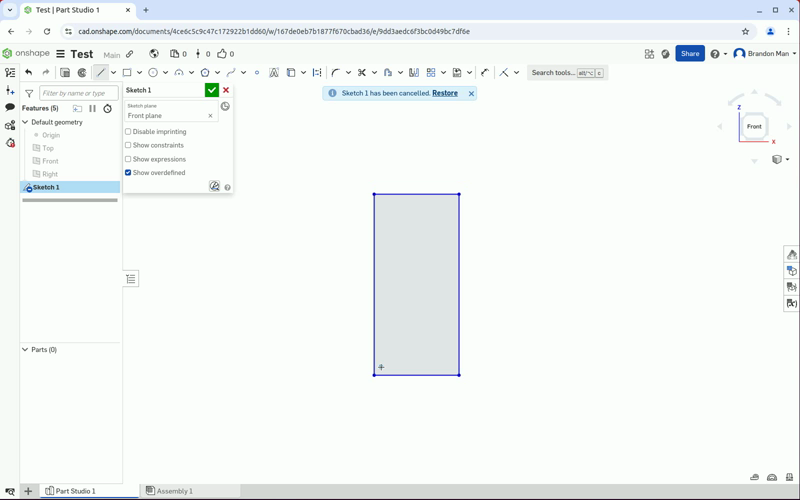
scroll(-6)
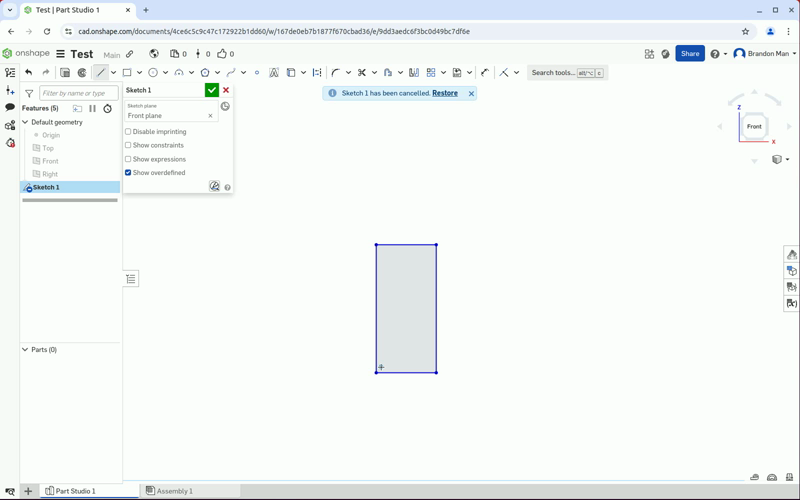
scroll(-6)
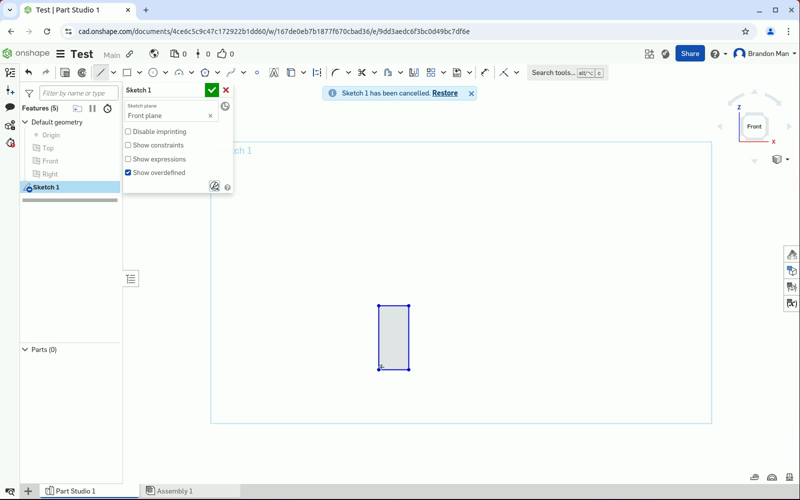
key_up(shift)
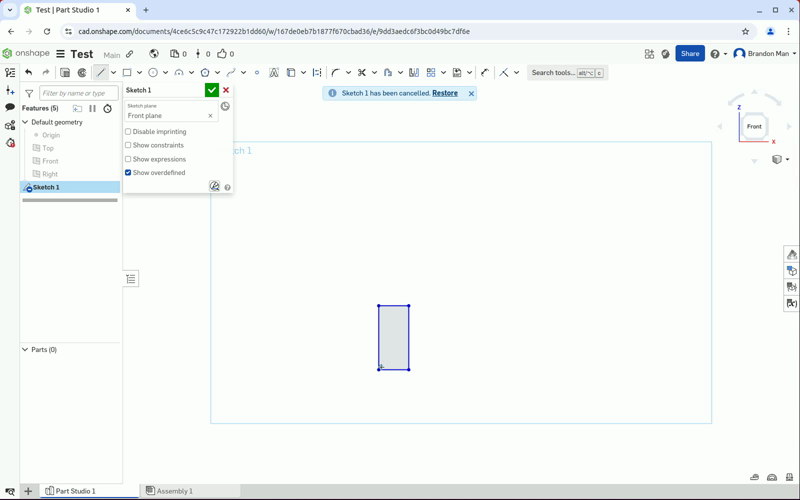
key_down(shift)
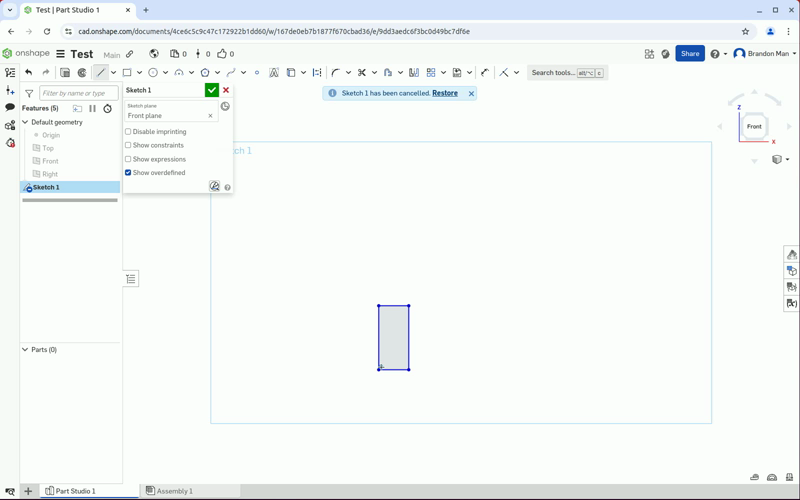
mouse_move(411, 366)
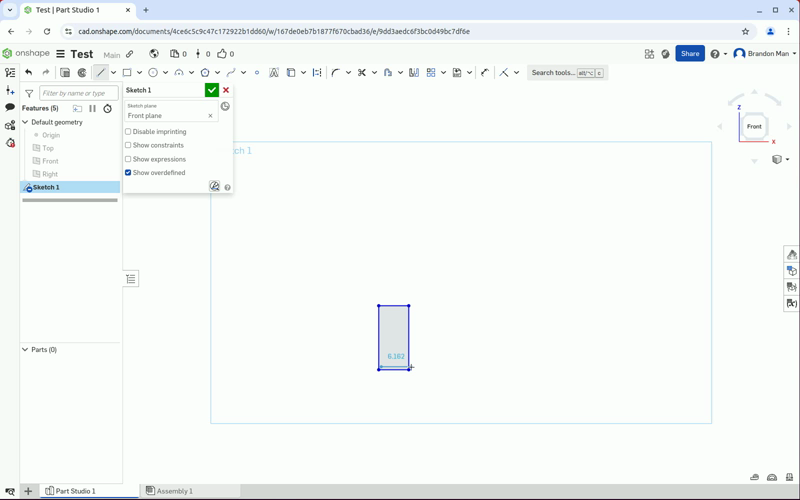
mouse_move(405, 366)
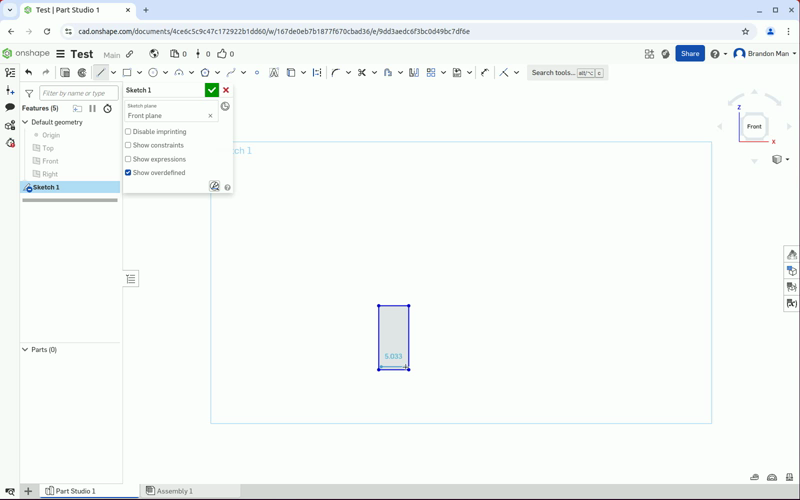
scroll(6)
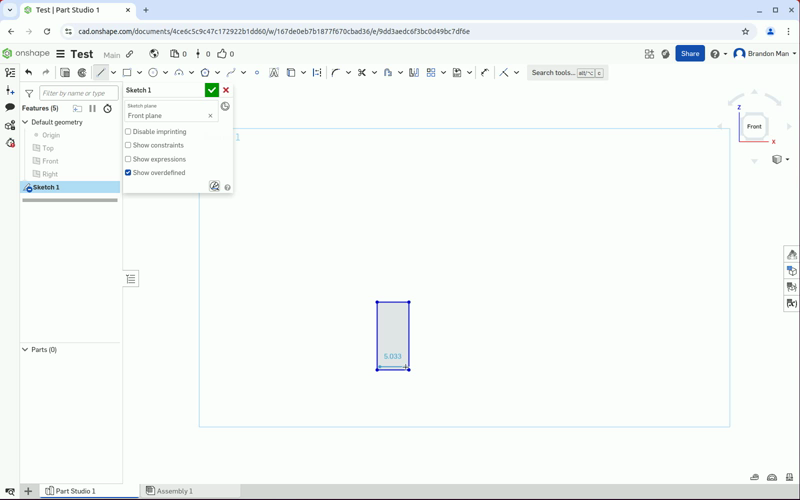
scroll(6)
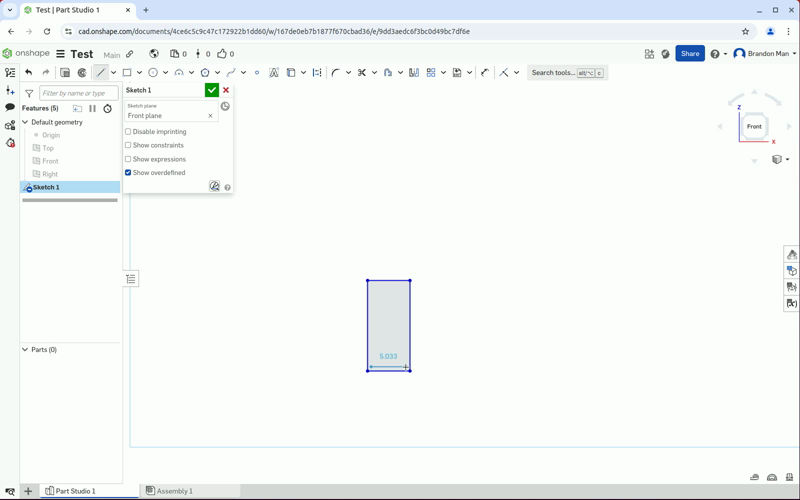
scroll(6)
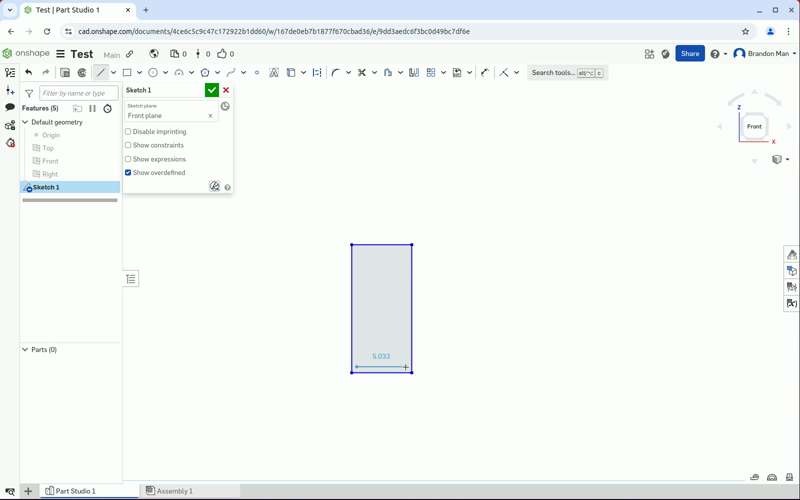
scroll(6)
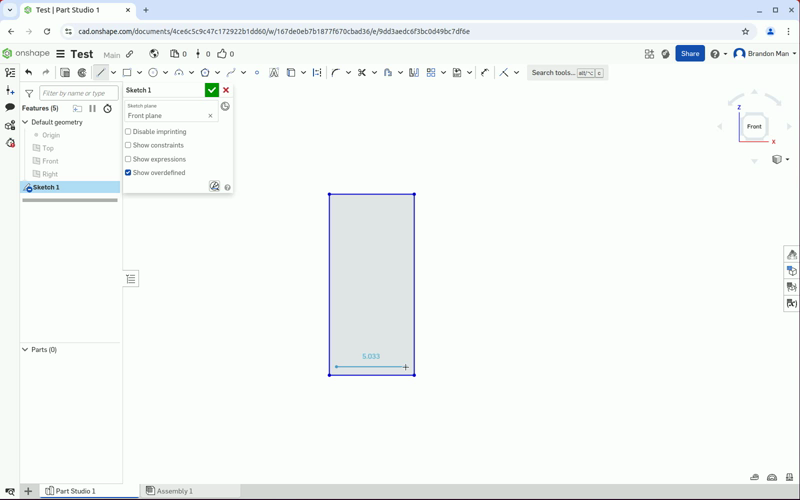
scroll(6)
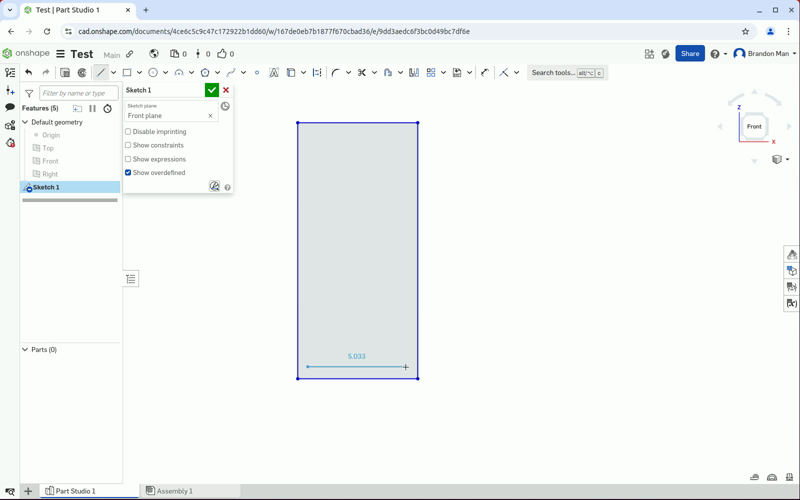
scroll(6)
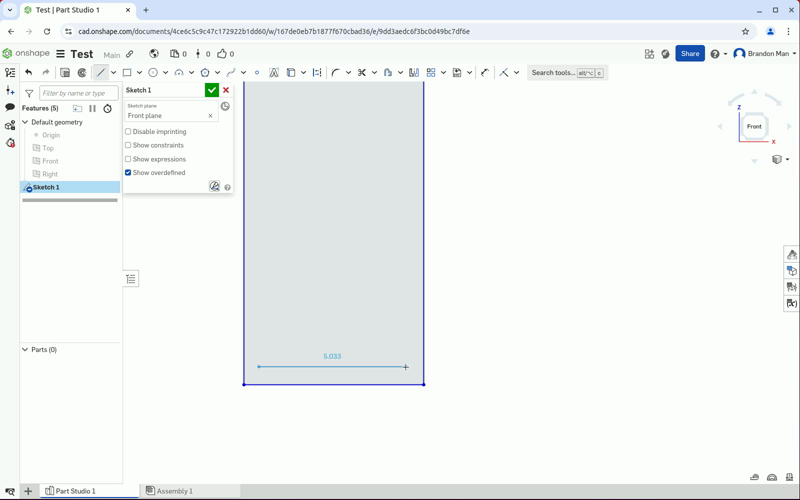
scroll(6)
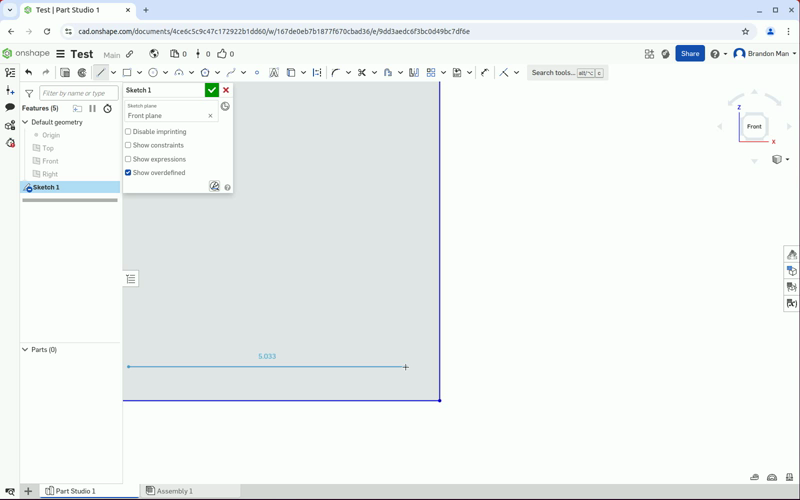
click(405, 366)
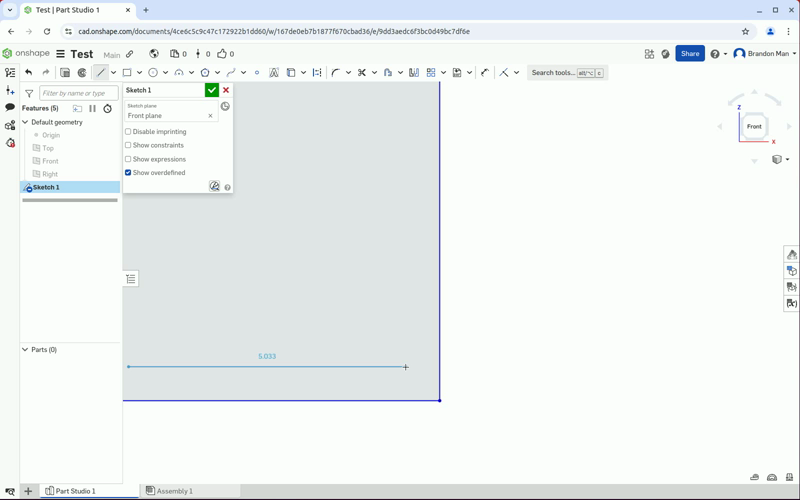
scroll(-6)
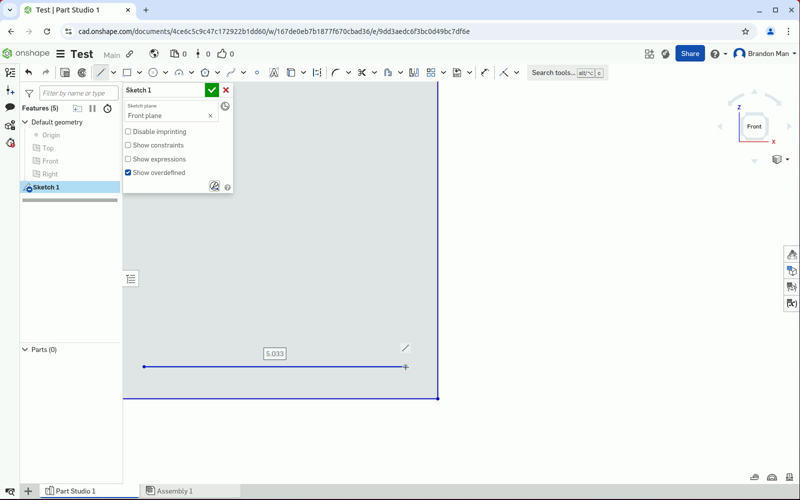
scroll(-6)
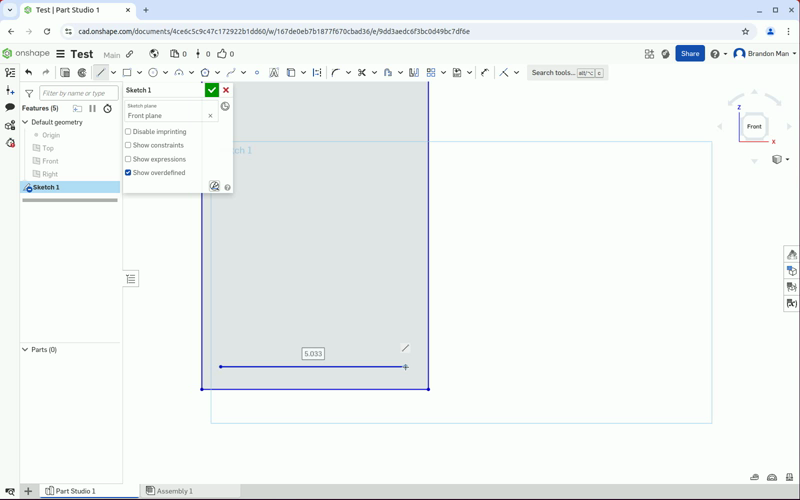
scroll(-6)
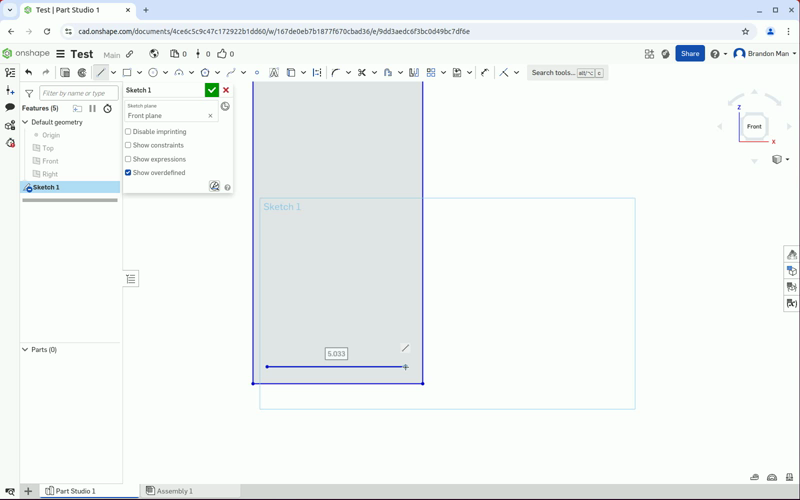
scroll(-6)
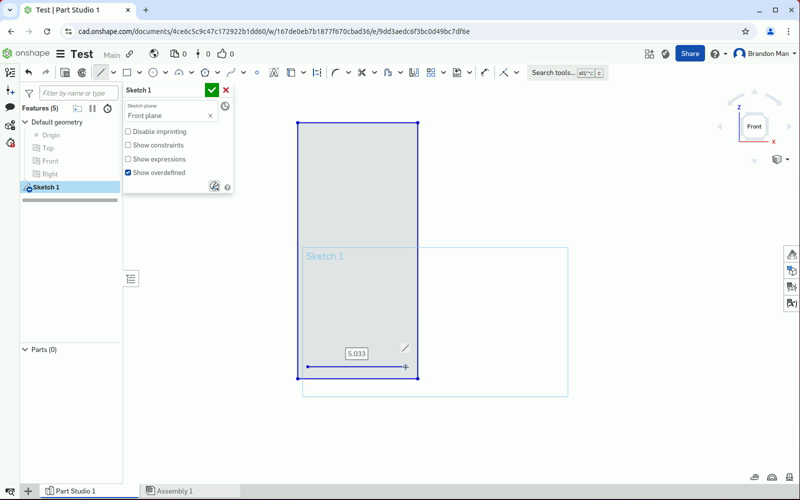
scroll(-6)
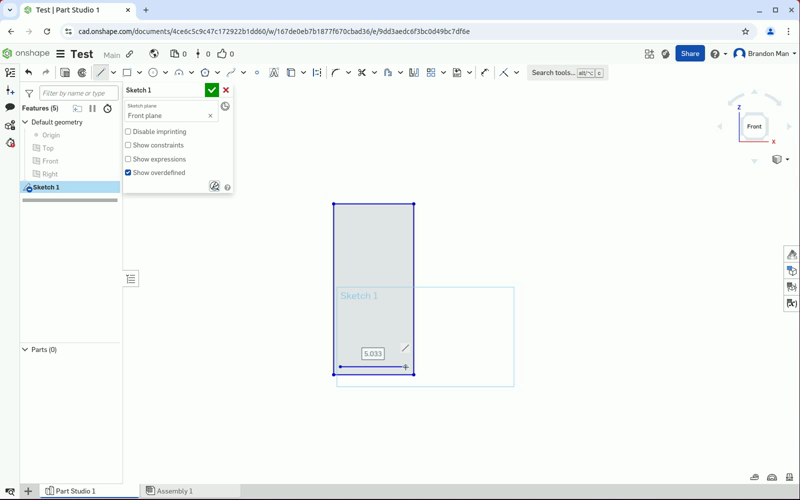
scroll(-6)
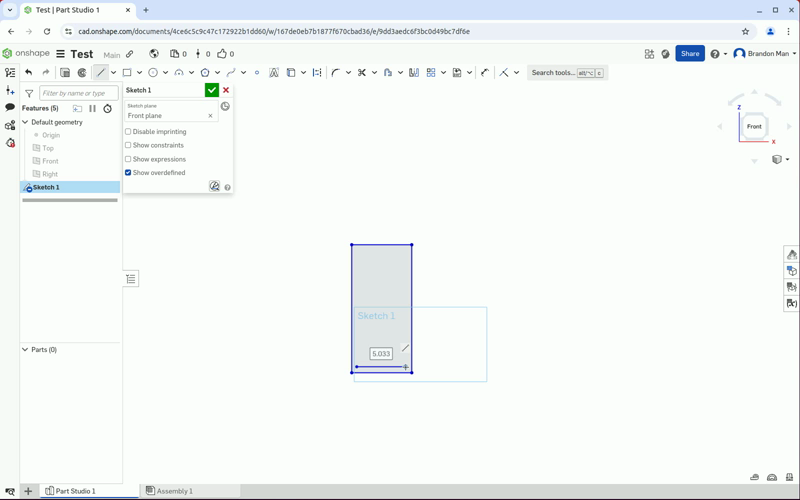
scroll(-6)
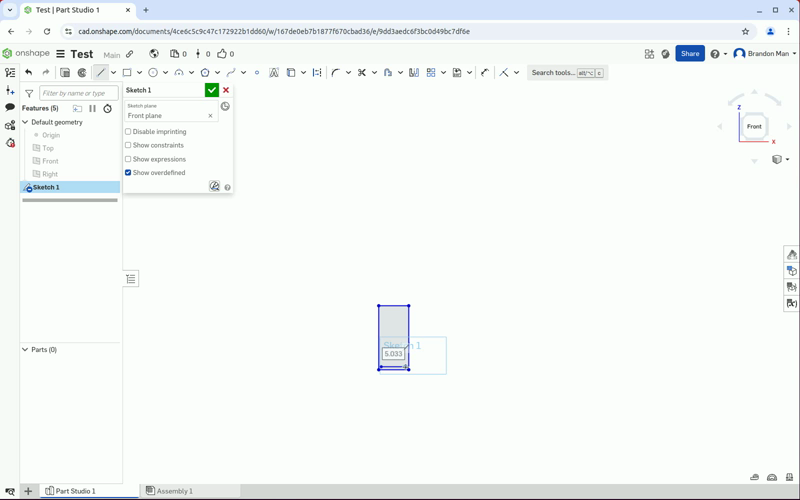
key_up(shift)
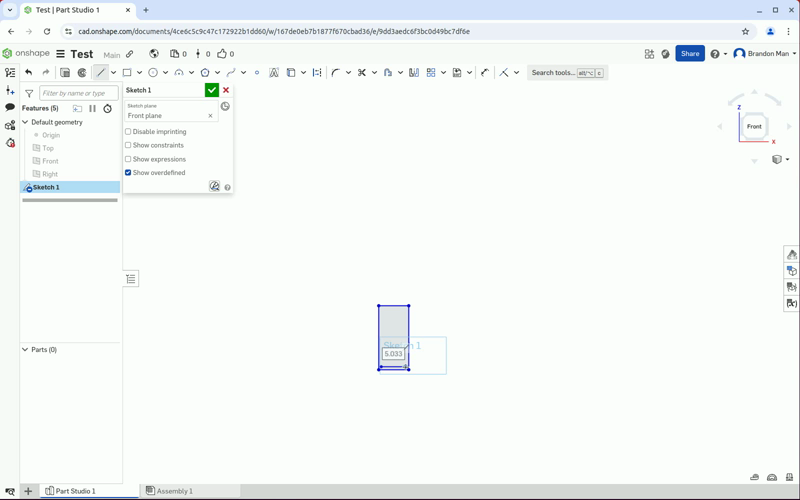
key_down(shift)
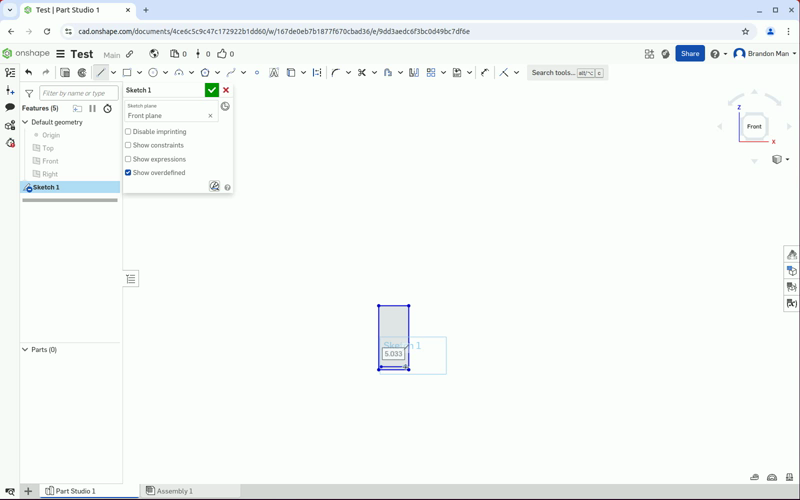
mouse_move(435, 366)
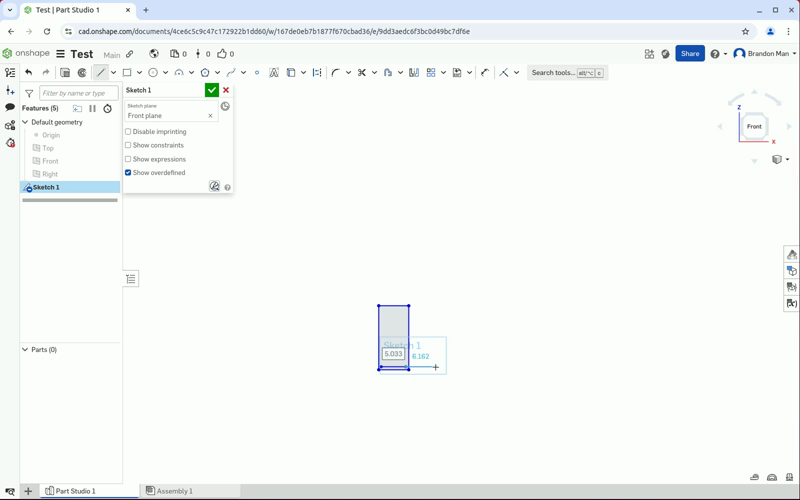
mouse_move(405, 308)
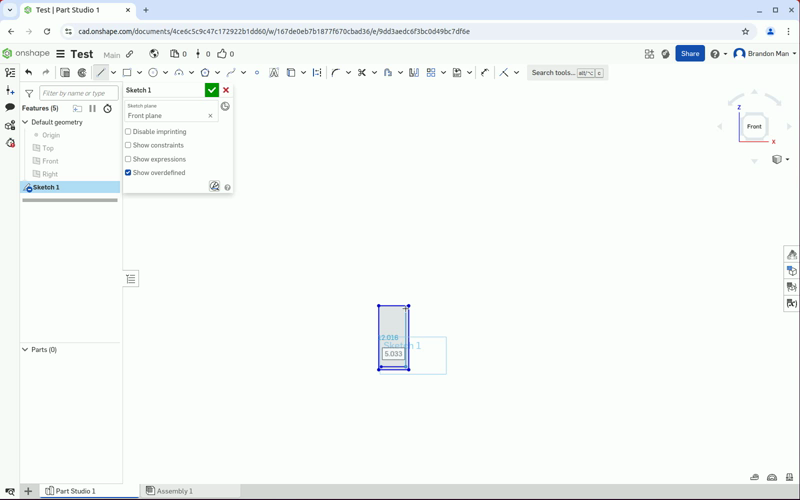
scroll(6)
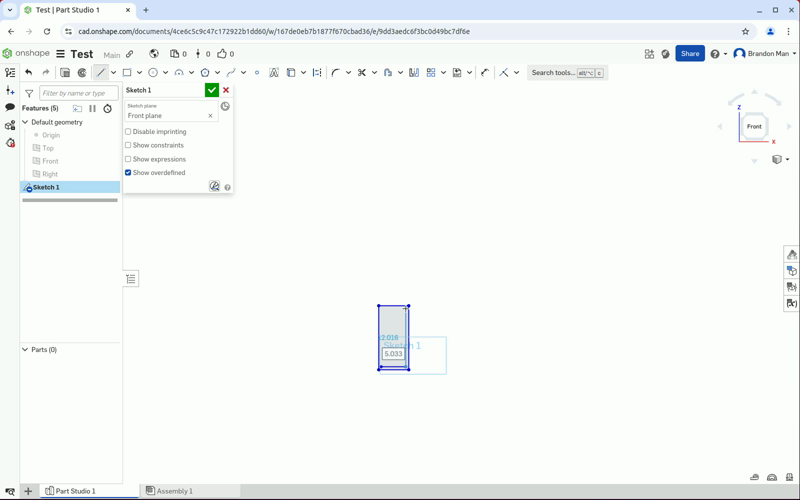
scroll(6)
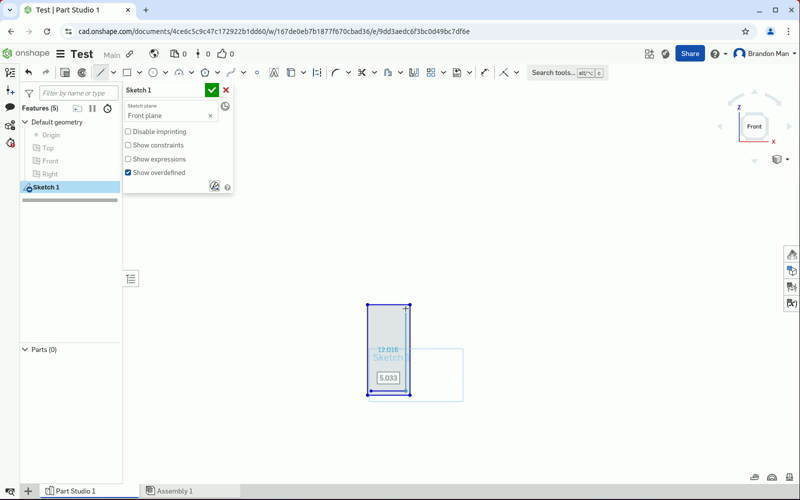
scroll(6)
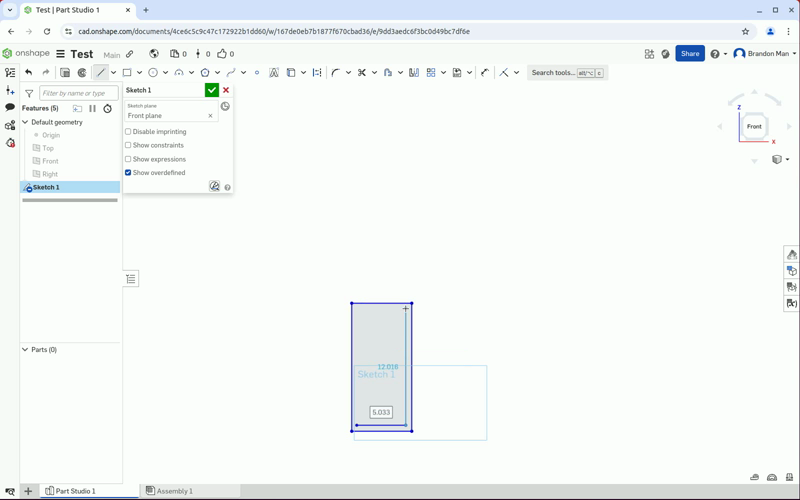
scroll(6)
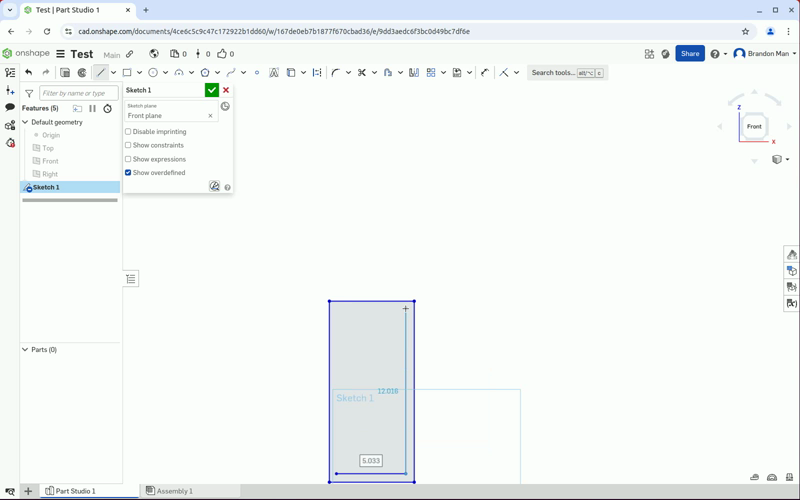
scroll(6)
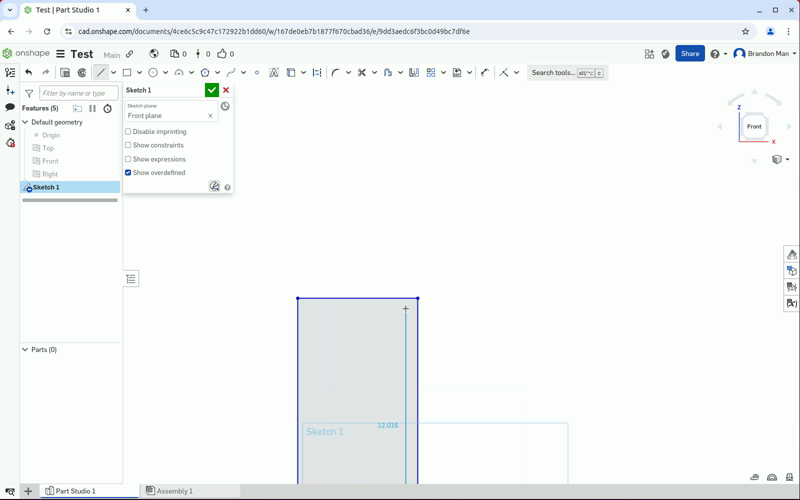
scroll(6)
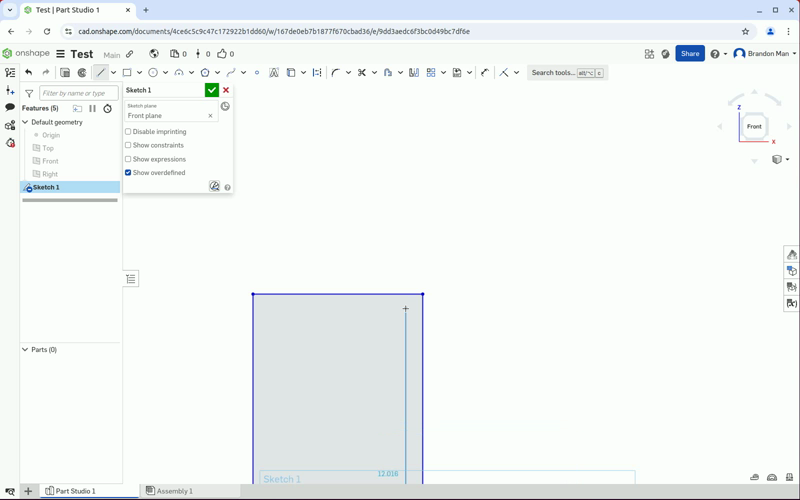
scroll(6)
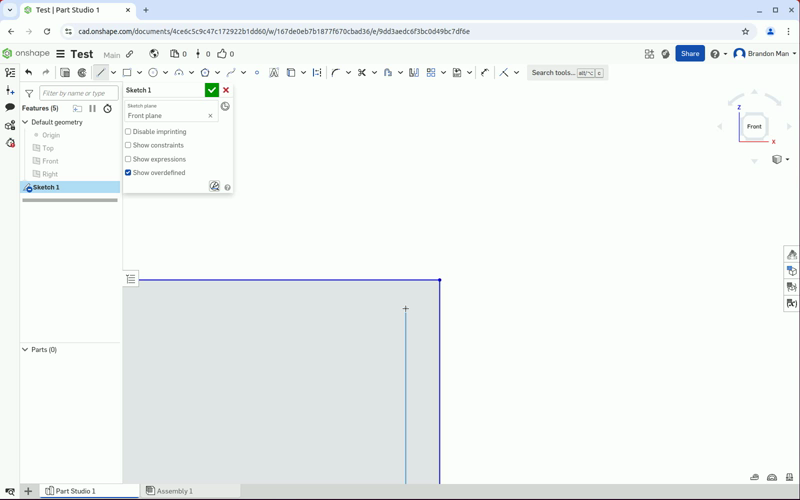
click(405, 308)
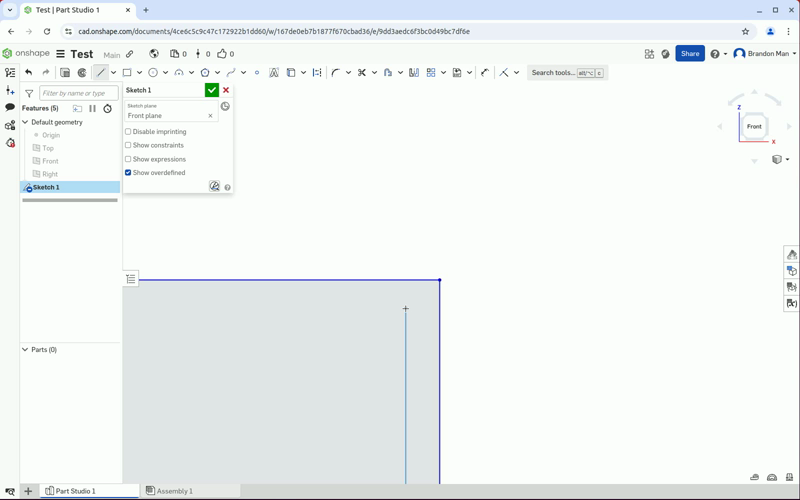
scroll(-6)
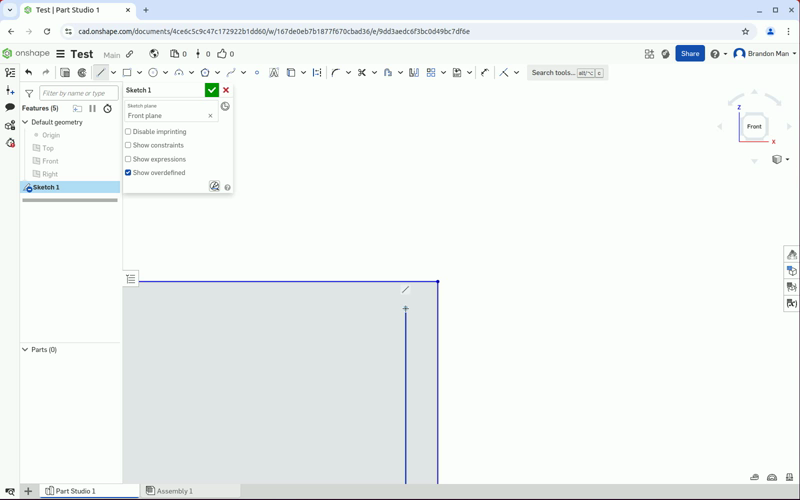
scroll(-6)
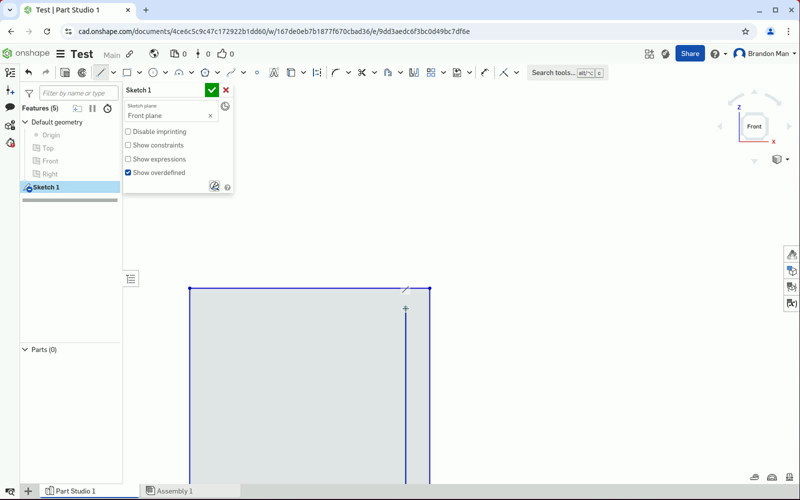
scroll(-6)
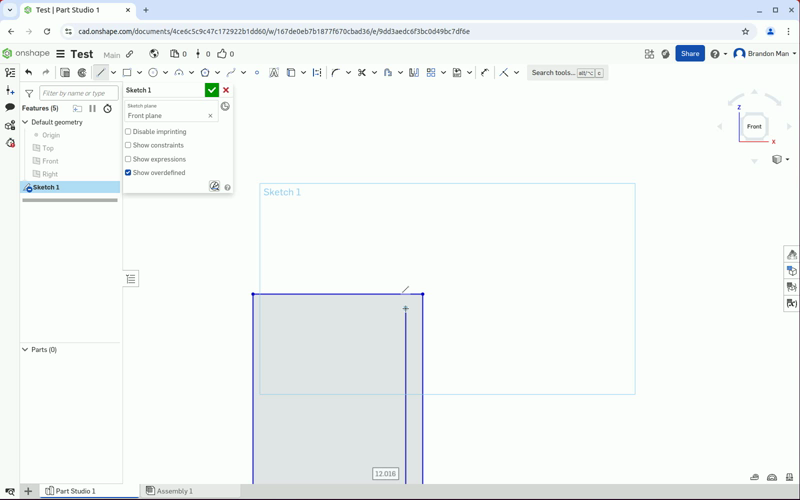
scroll(-6)
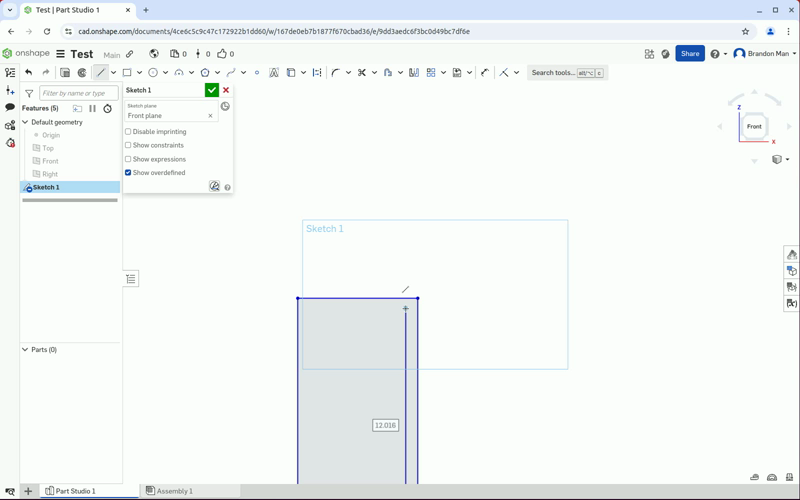
scroll(-6)
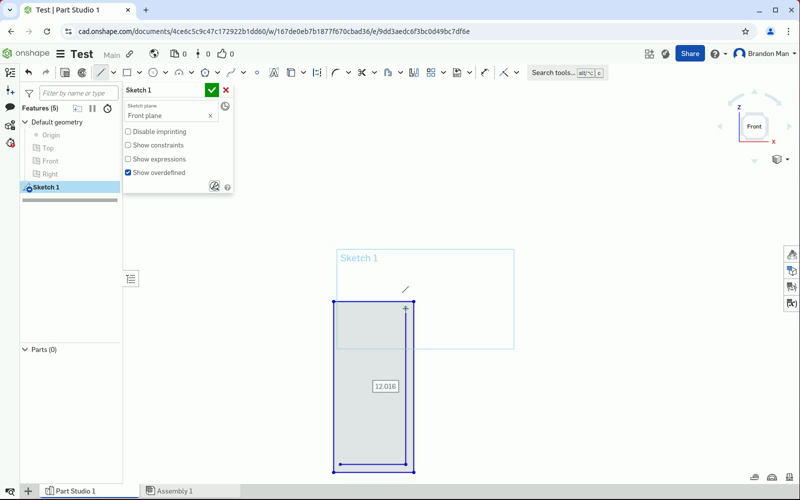
scroll(-6)
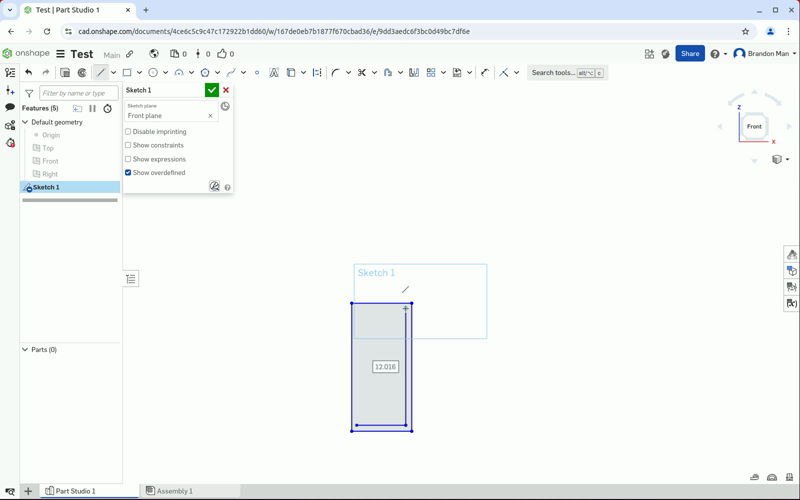
scroll(-6)
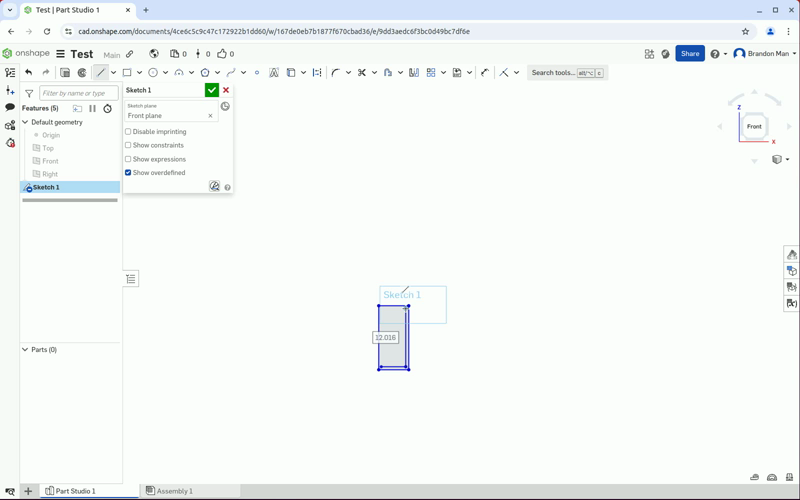
key_up(shift)
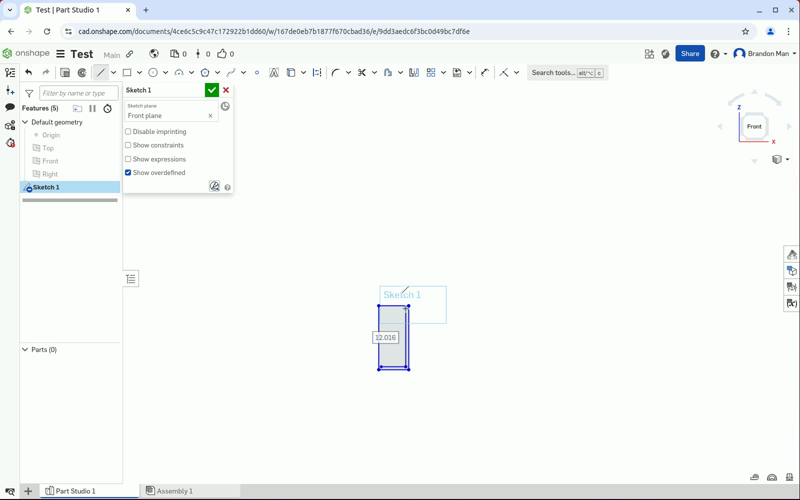
key_down(shift)
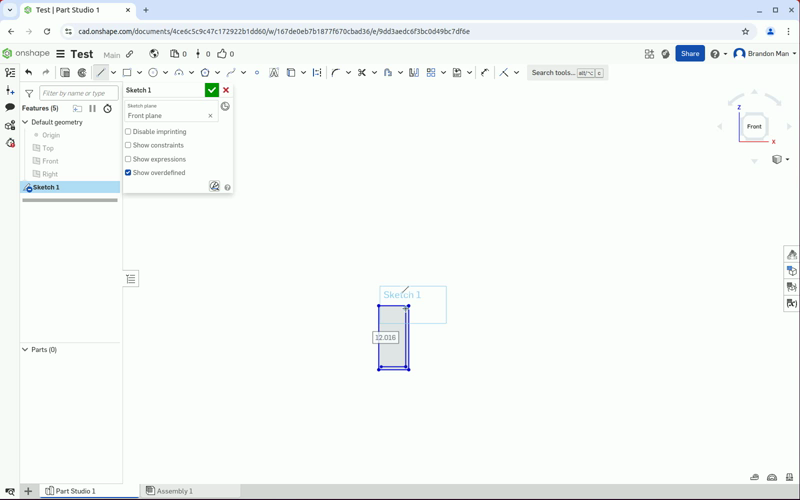
mouse_move(435, 308)
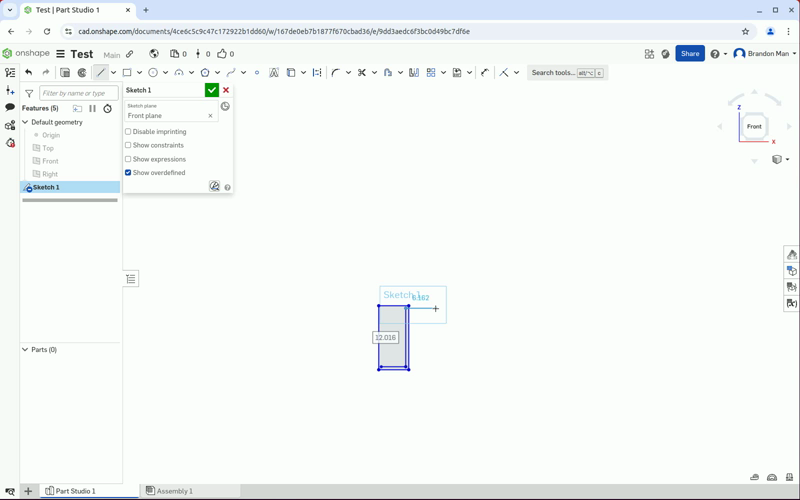
mouse_move(381, 308)
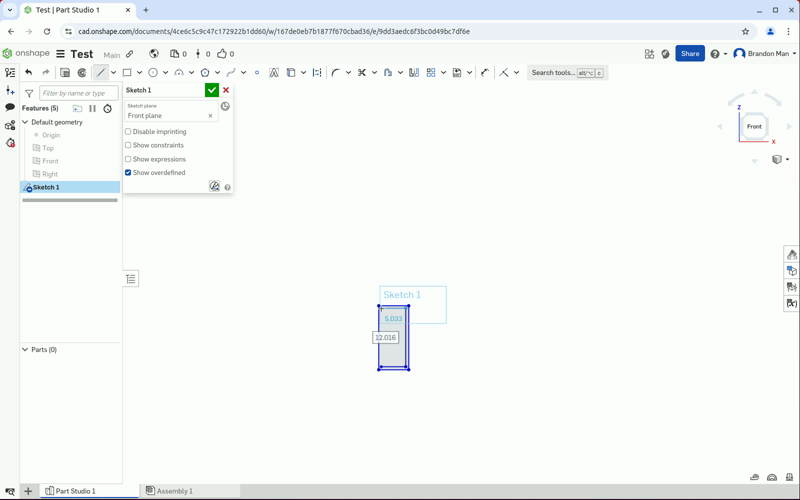
scroll(6)
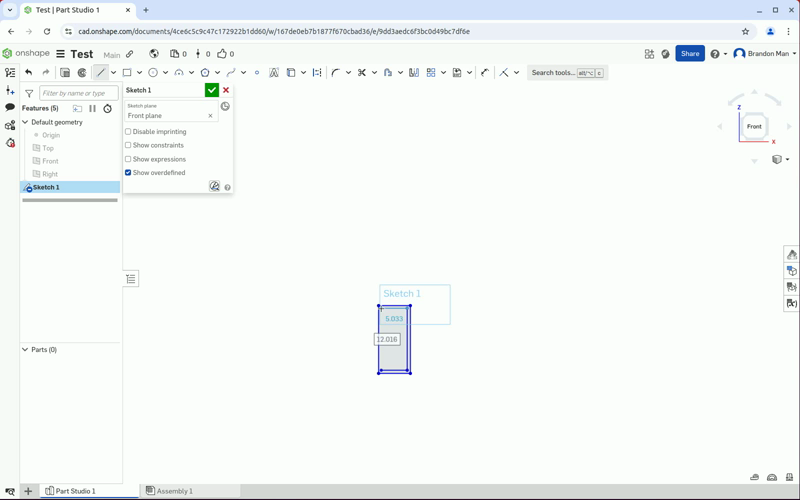
scroll(6)
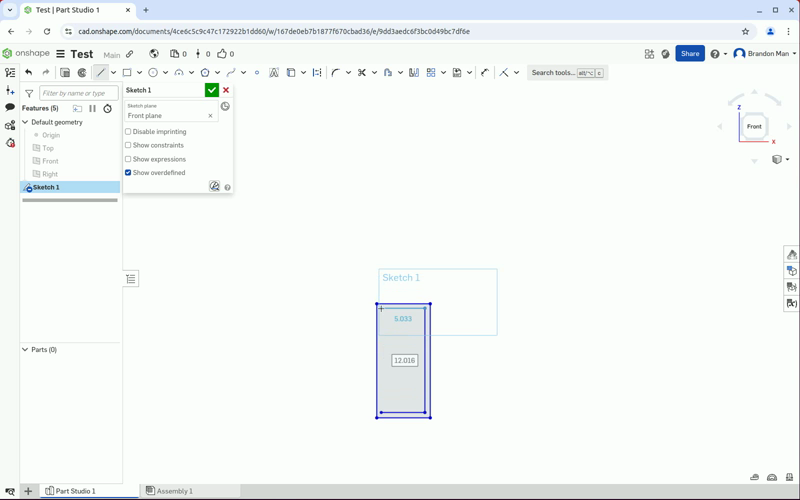
scroll(6)
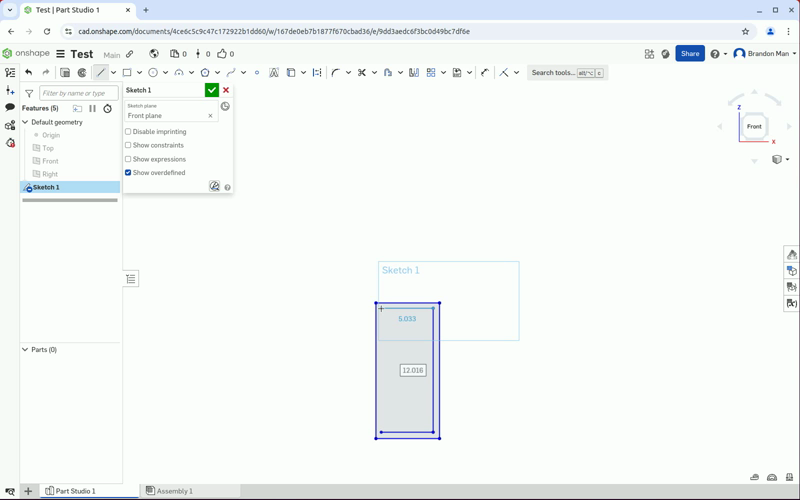
scroll(6)
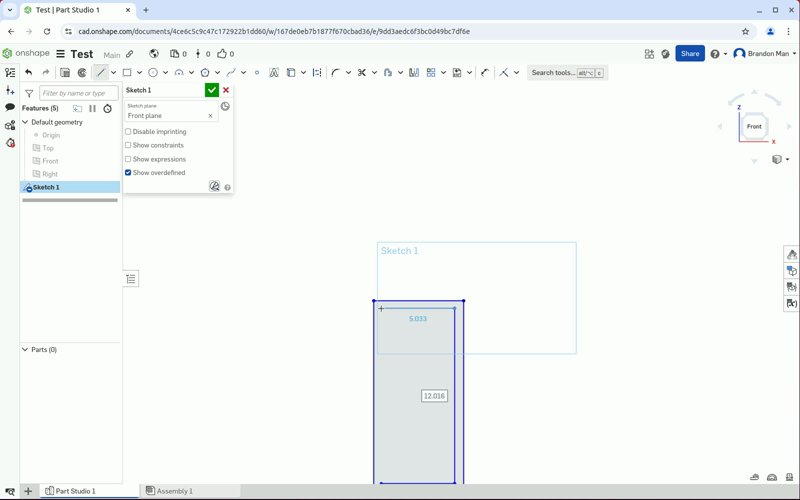
scroll(6)
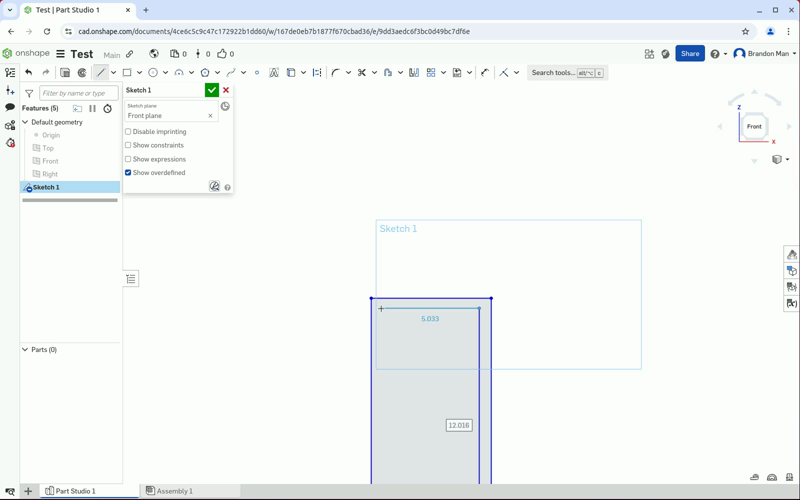
scroll(6)
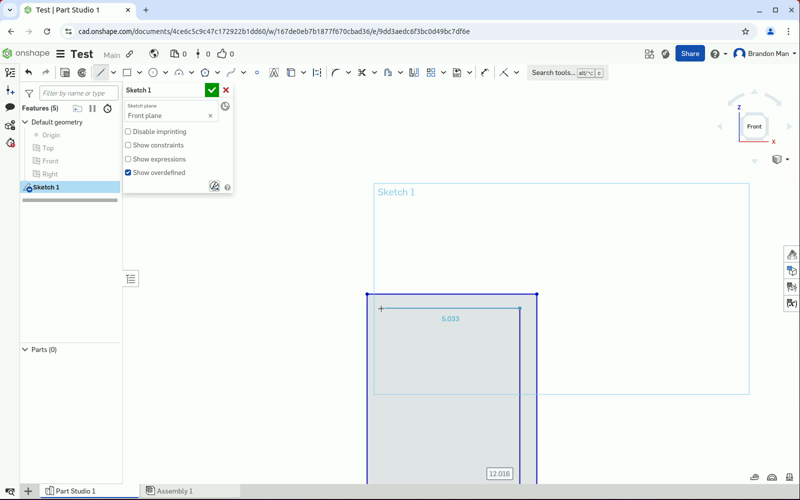
scroll(6)
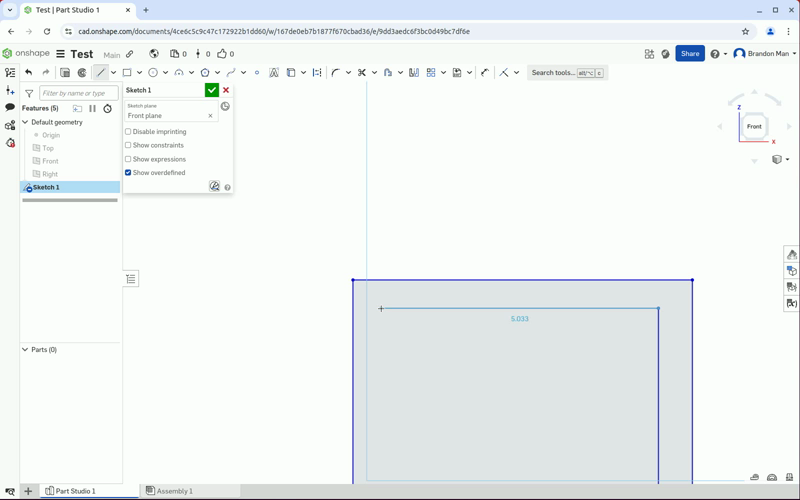
click(381, 308)
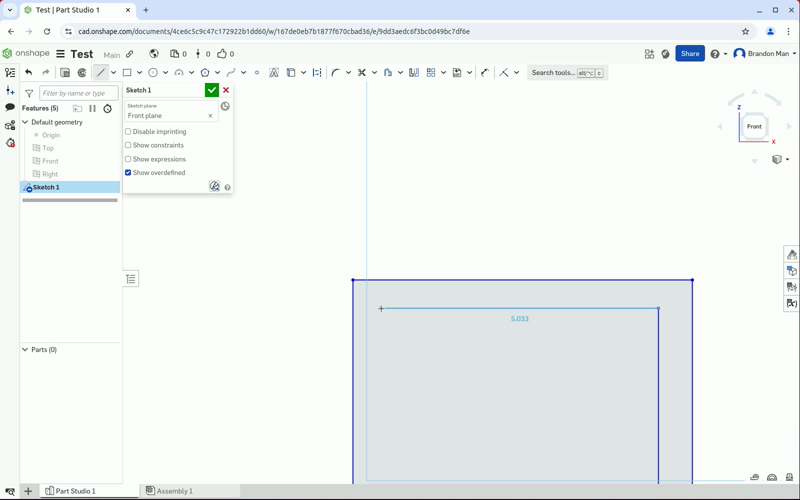
scroll(-6)
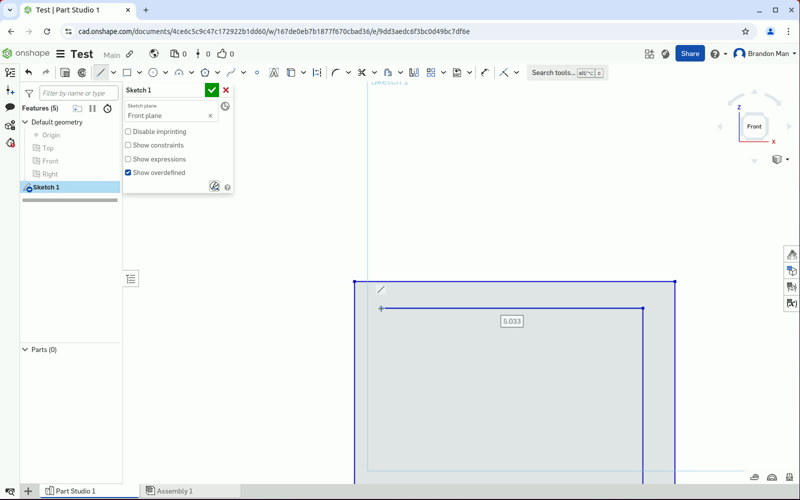
scroll(-6)
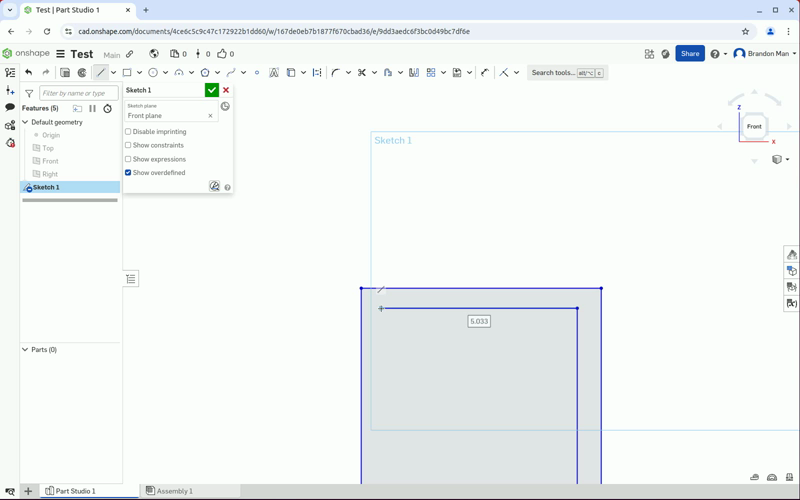
scroll(-6)
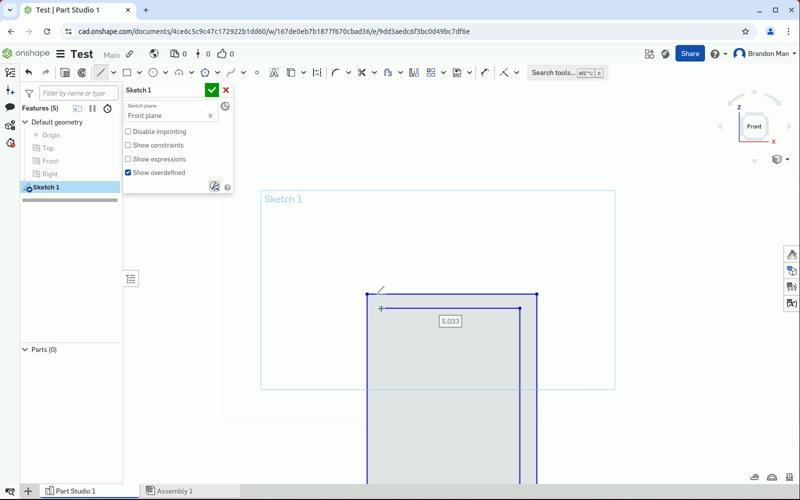
scroll(-6)
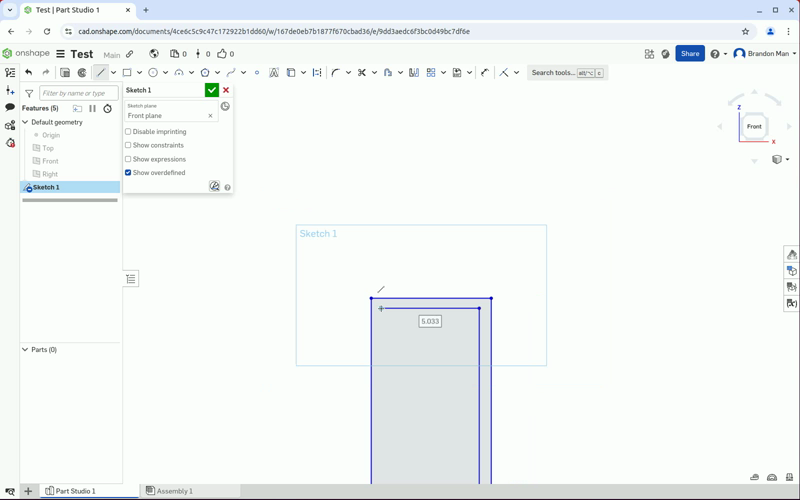
scroll(-6)
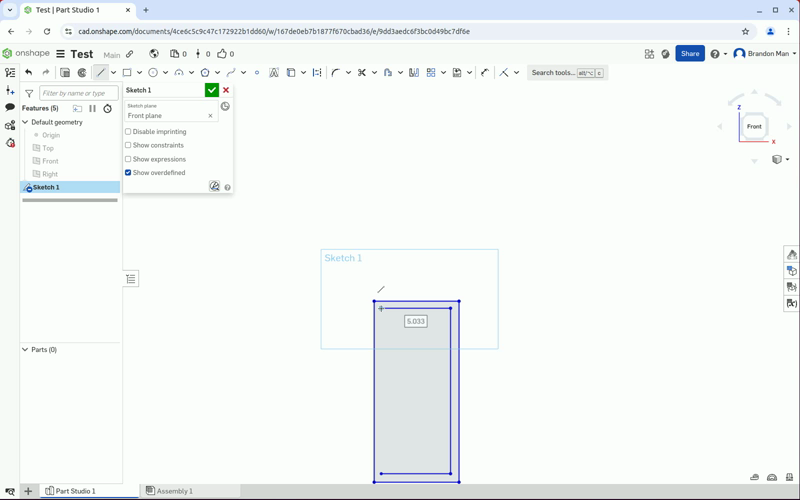
scroll(-6)
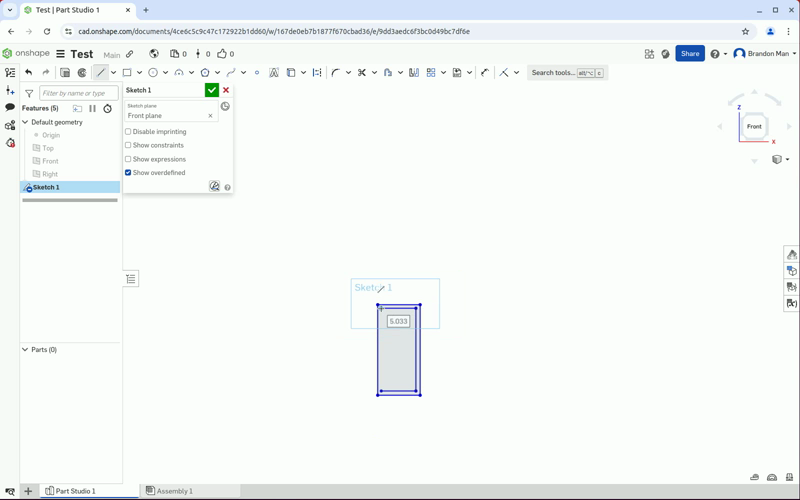
scroll(-6)
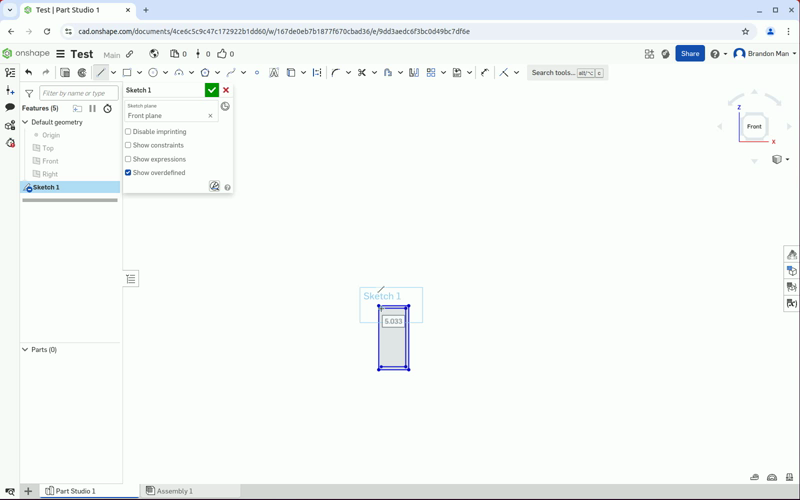
key_up(shift)
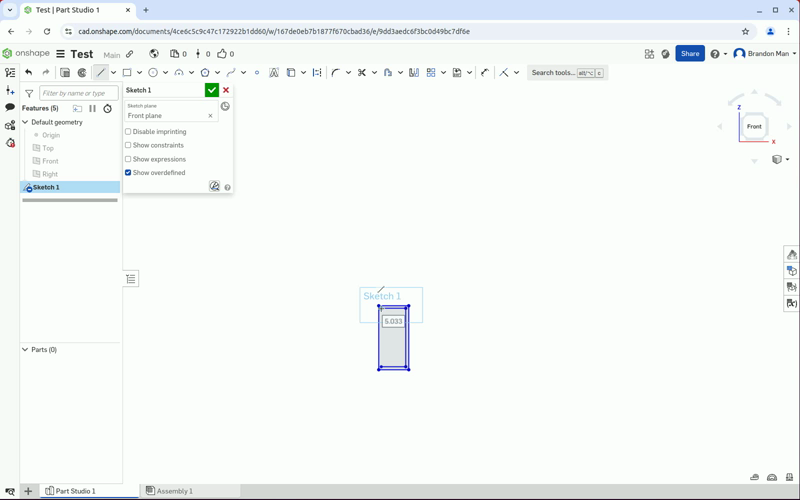
mouse_move(411, 308)
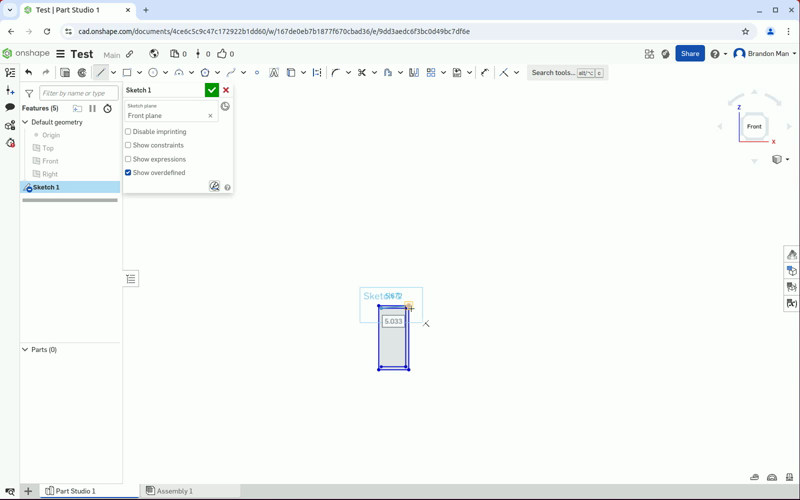
key_down(shift)
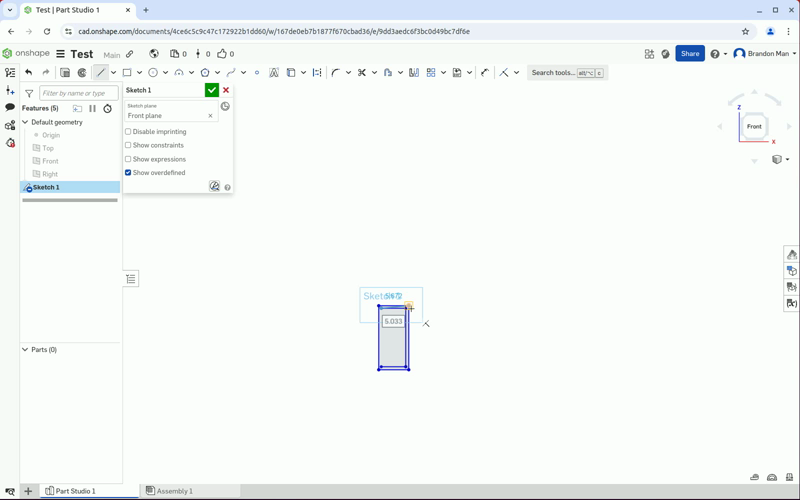
mouse_move(381, 366)
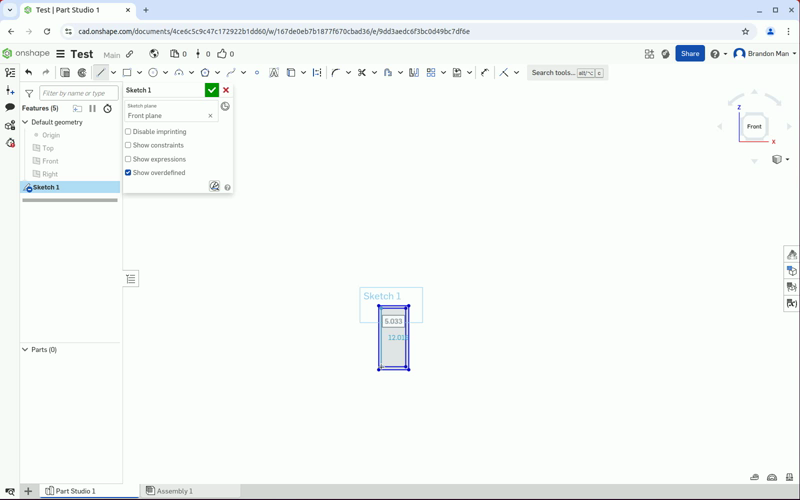
scroll(6)
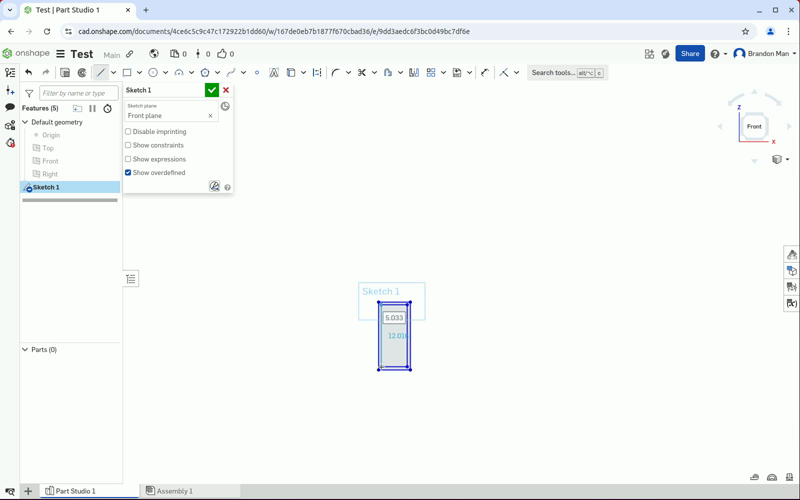
scroll(6)
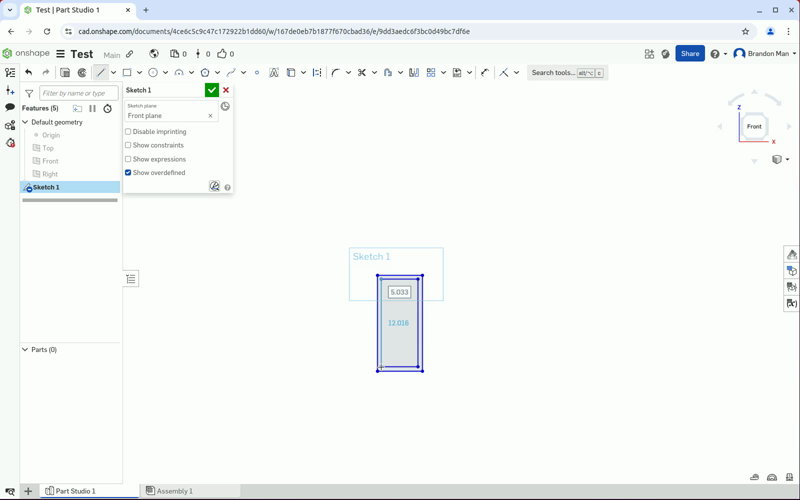
scroll(6)
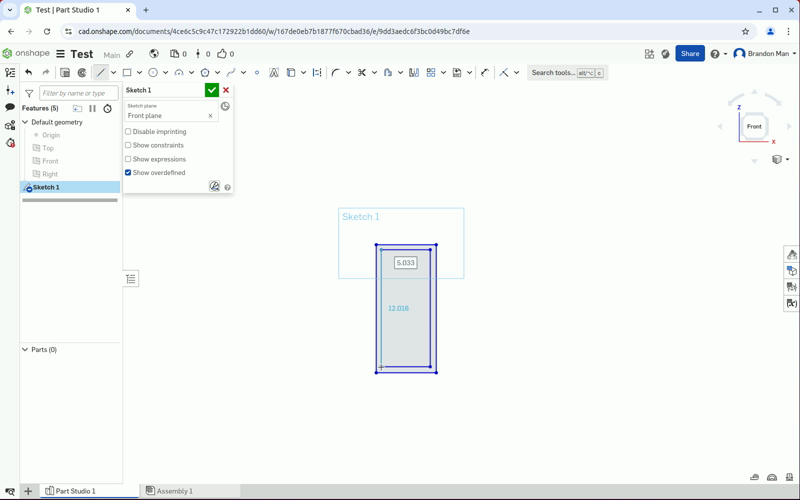
scroll(6)
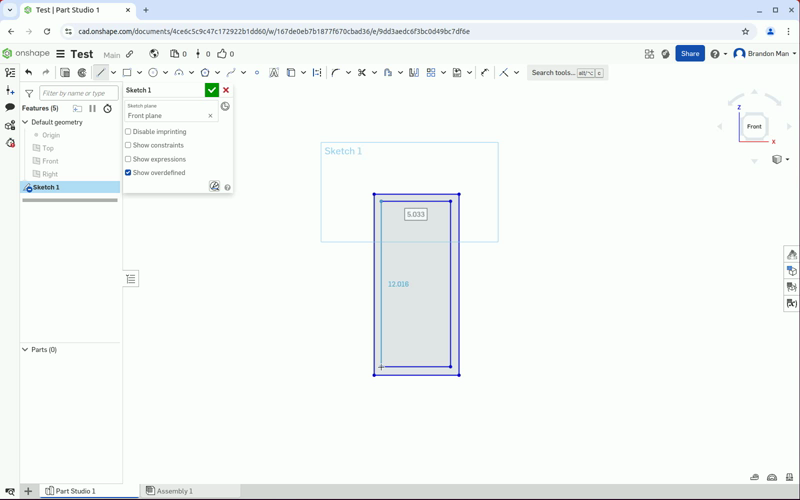
scroll(6)
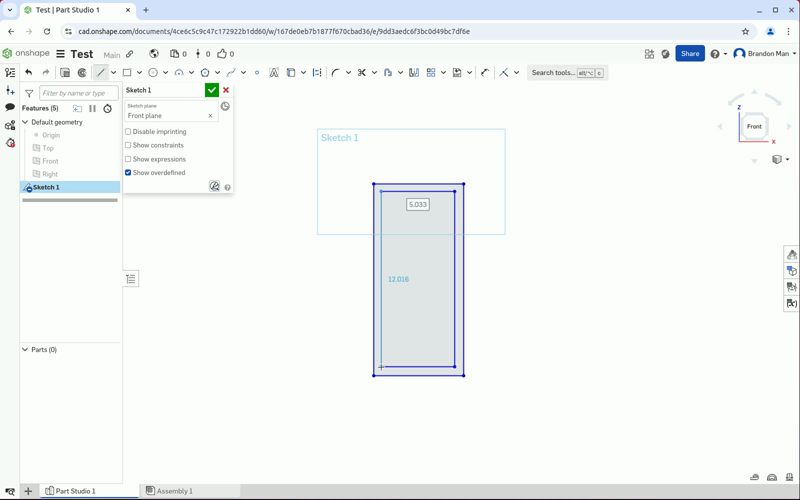
scroll(6)
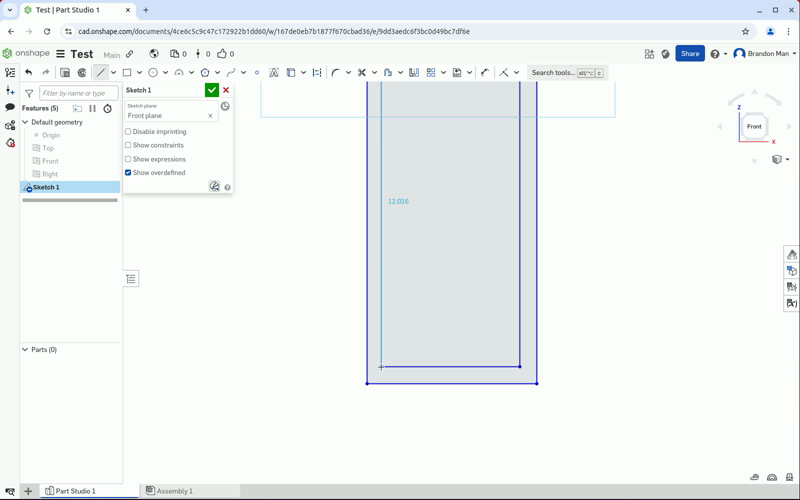
scroll(6)
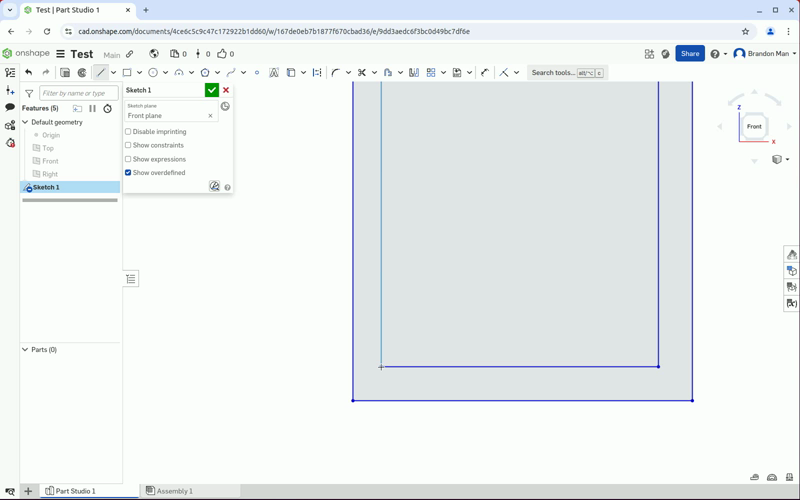
key_up(shift)
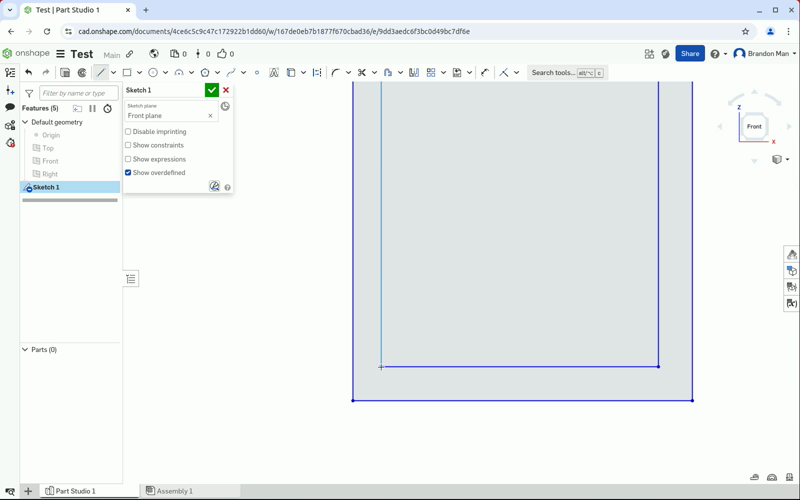
click(381, 366)
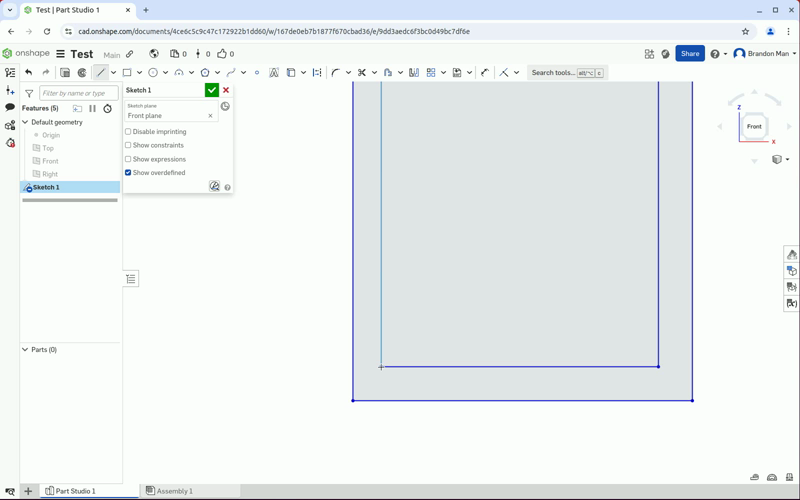
scroll(-6)
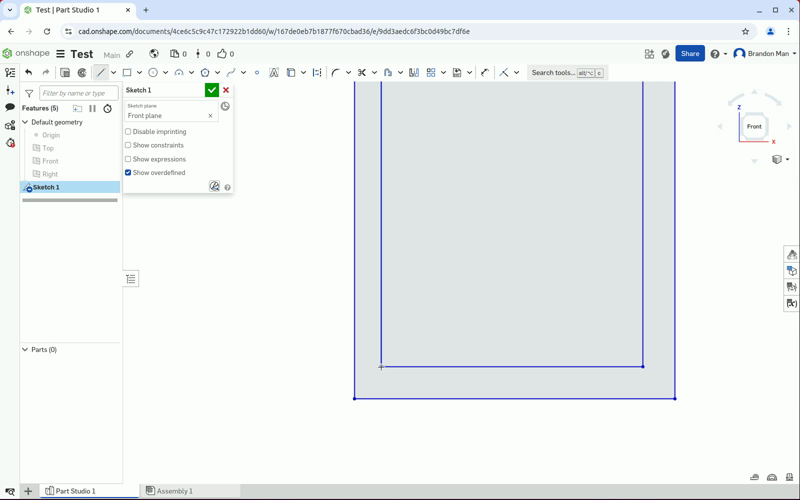
scroll(-6)
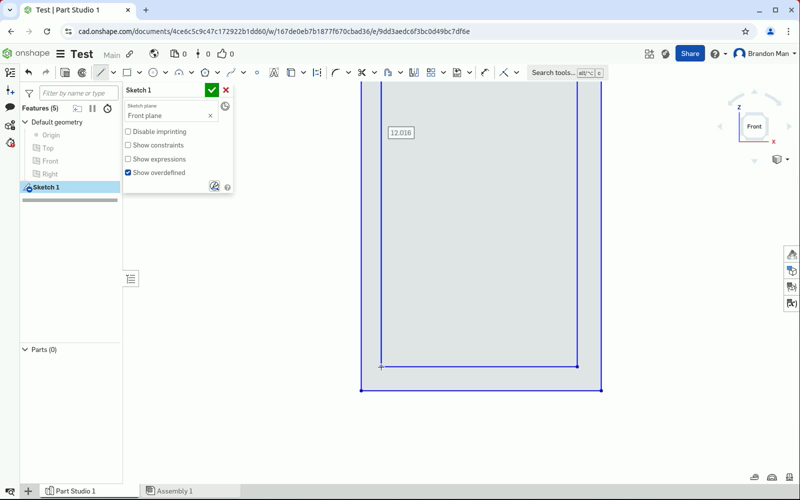
scroll(-6)
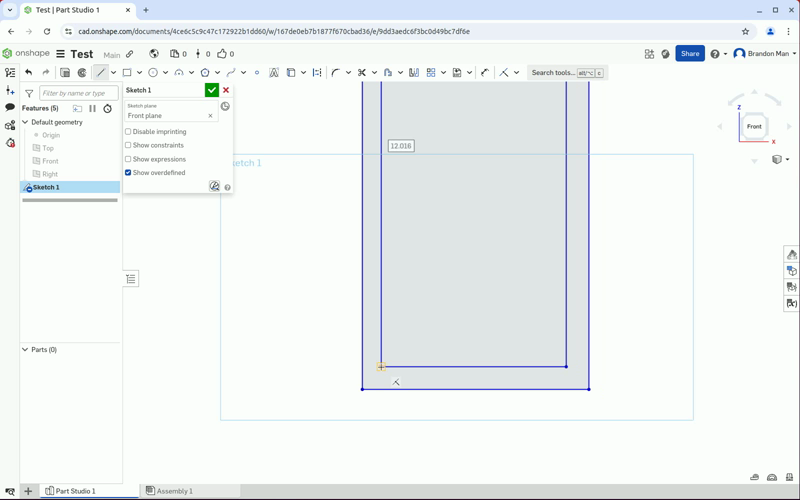
scroll(-6)
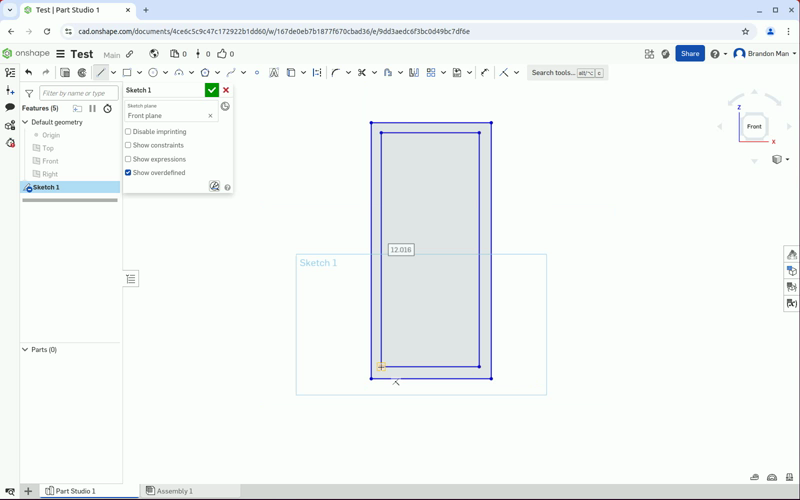
scroll(-6)
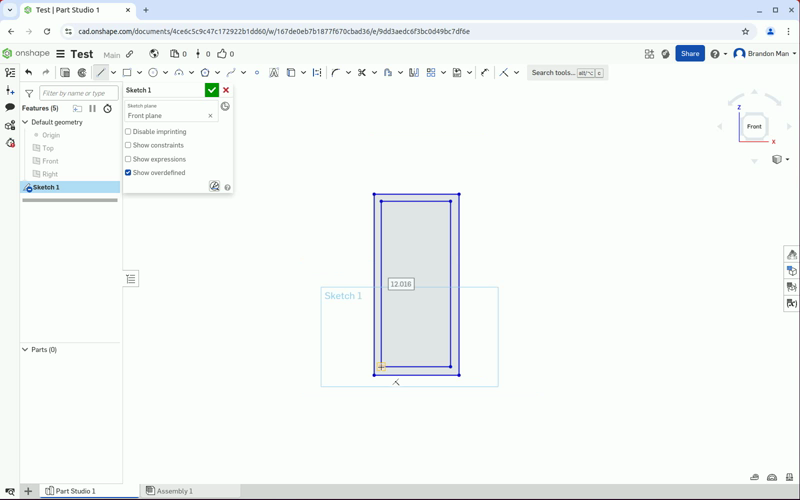
scroll(-6)
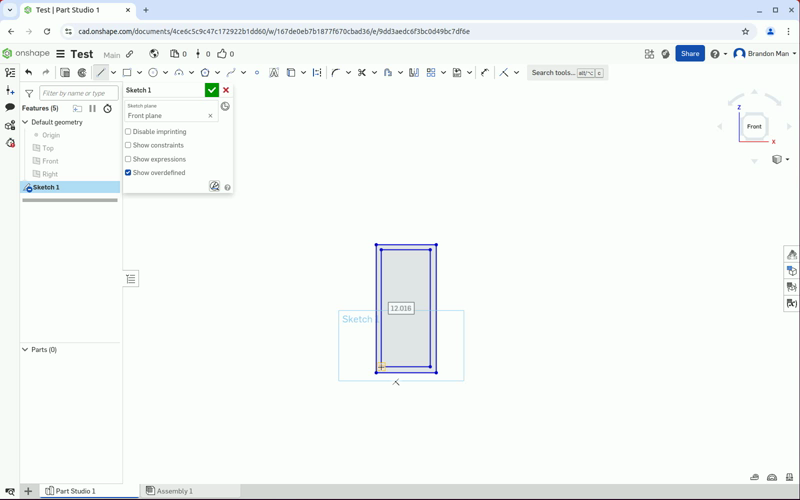
scroll(-6)
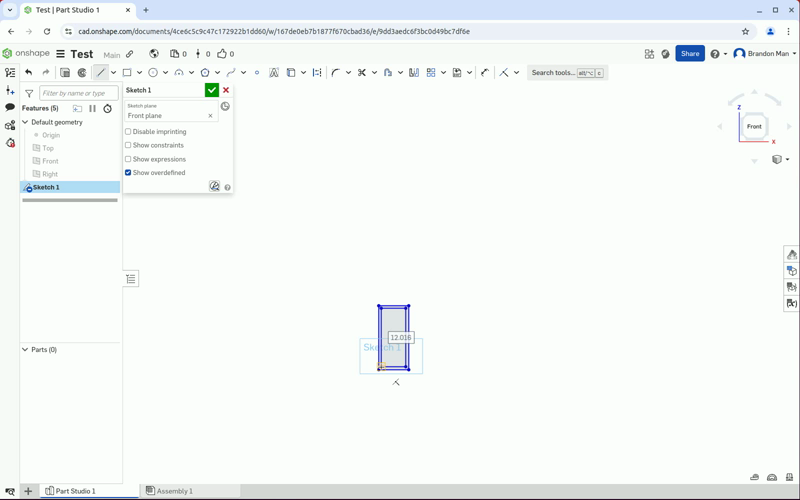
key(esc)
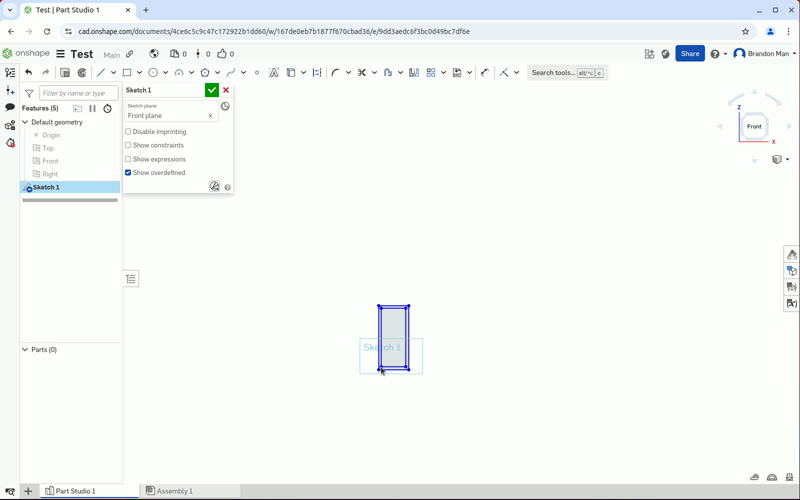
mouse_move(397, 306)
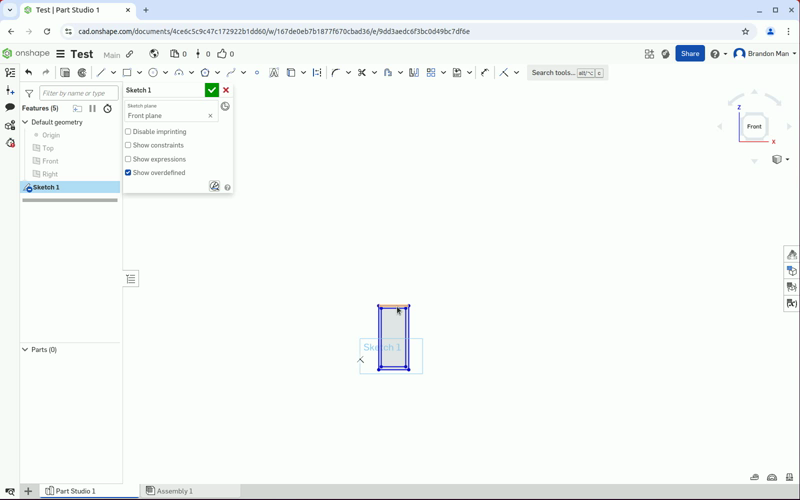
scroll(6)
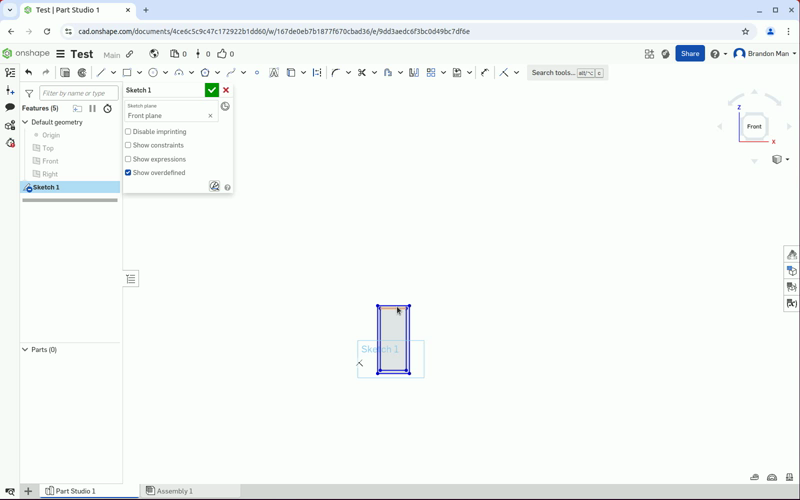
scroll(6)
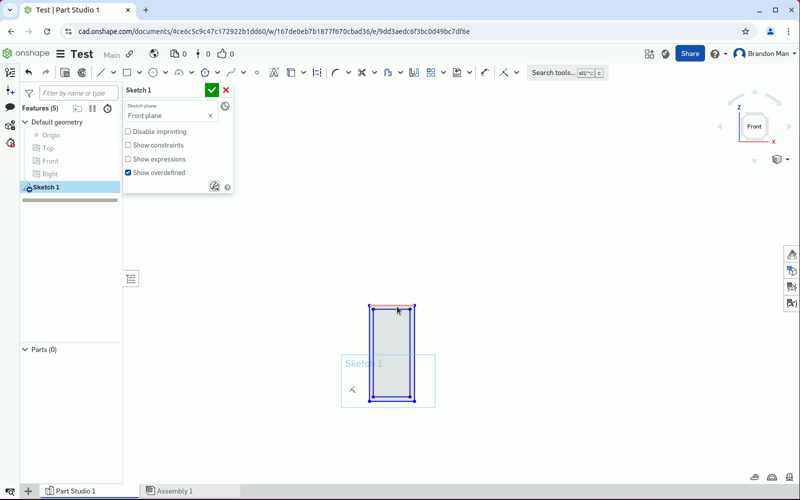
scroll(6)
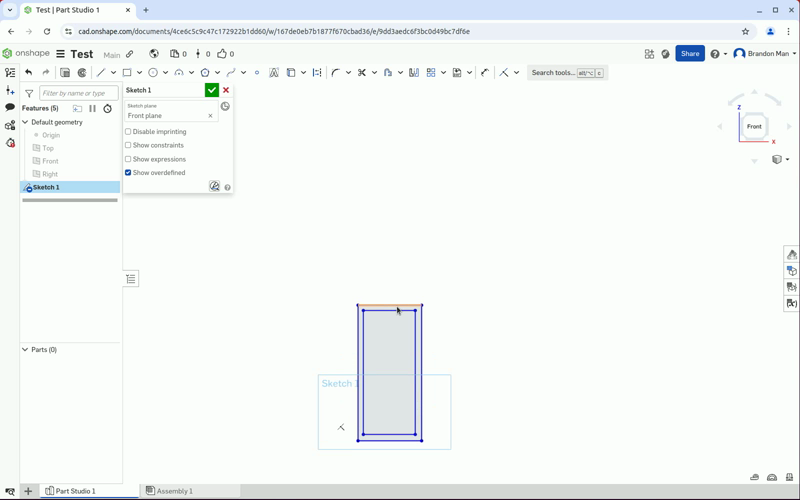
scroll(6)
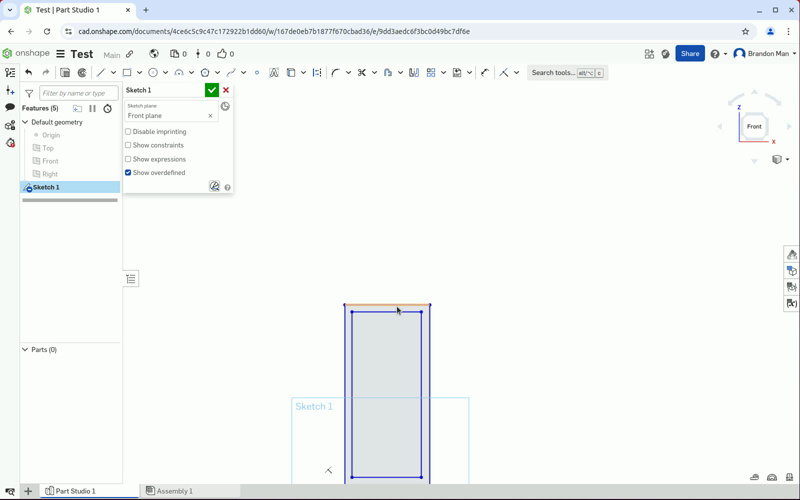
scroll(6)
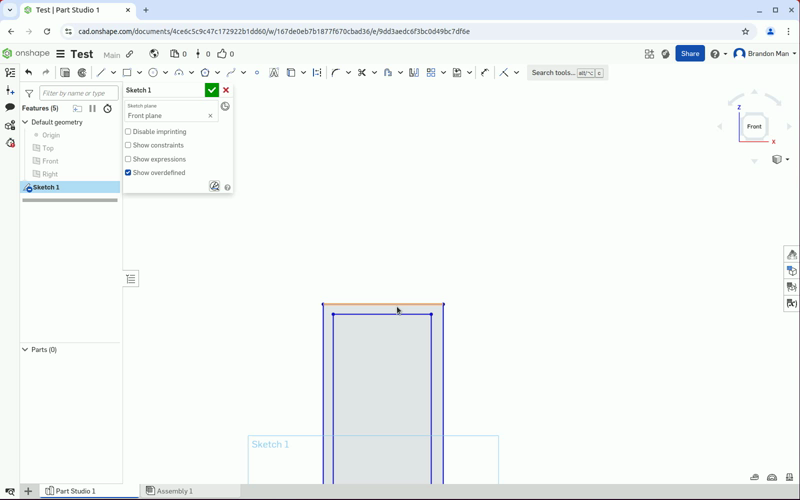
scroll(6)
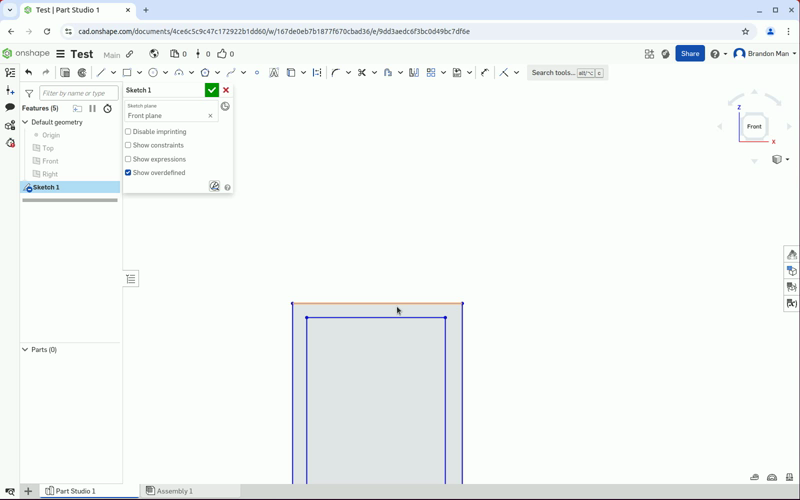
scroll(6)
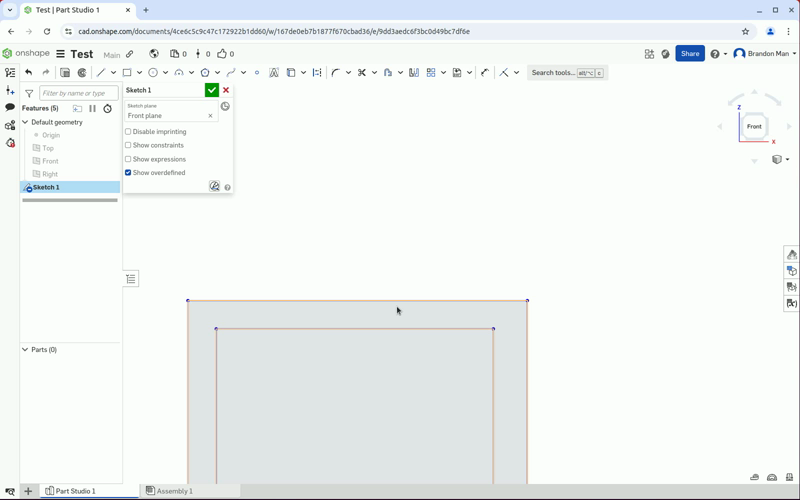
click(397, 306)
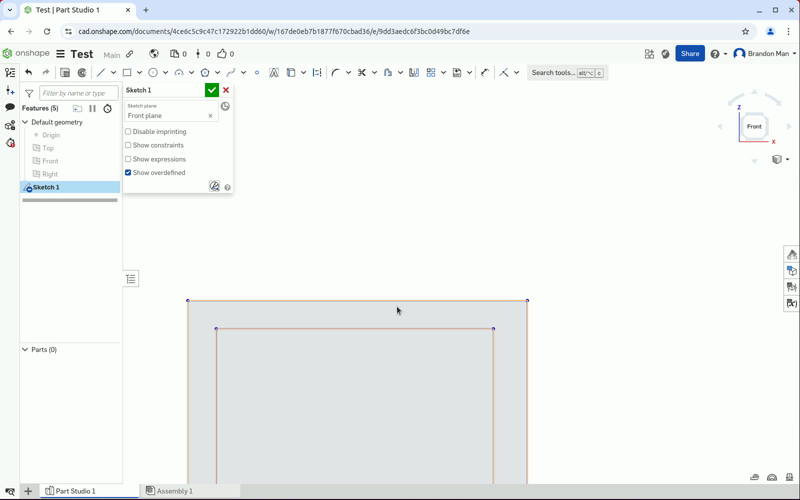
scroll(-6)
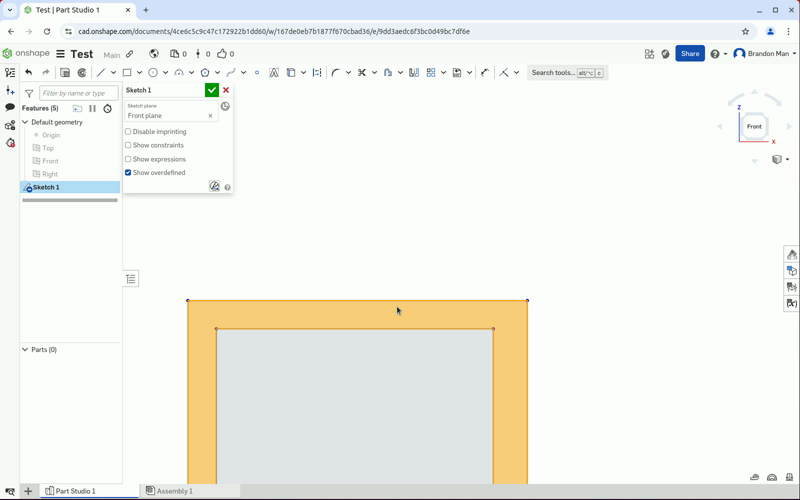
scroll(-6)
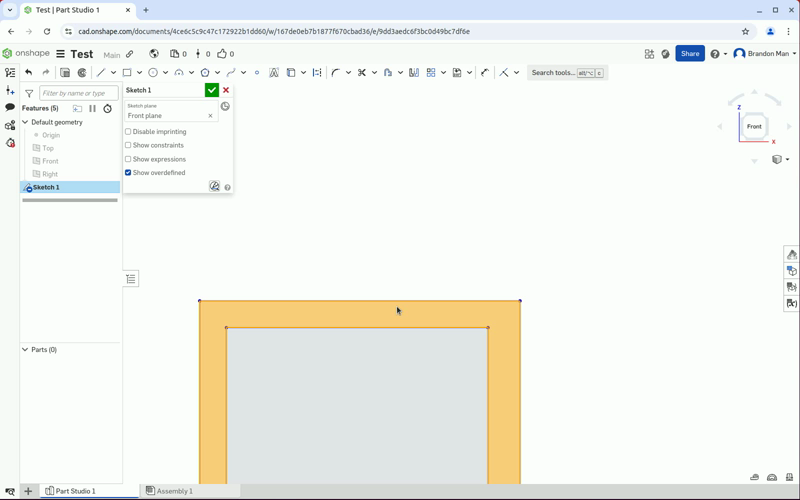
scroll(-6)
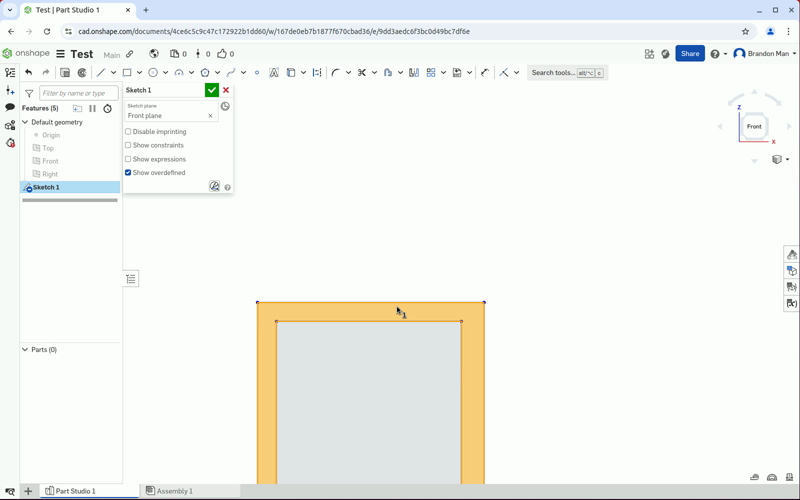
scroll(-6)
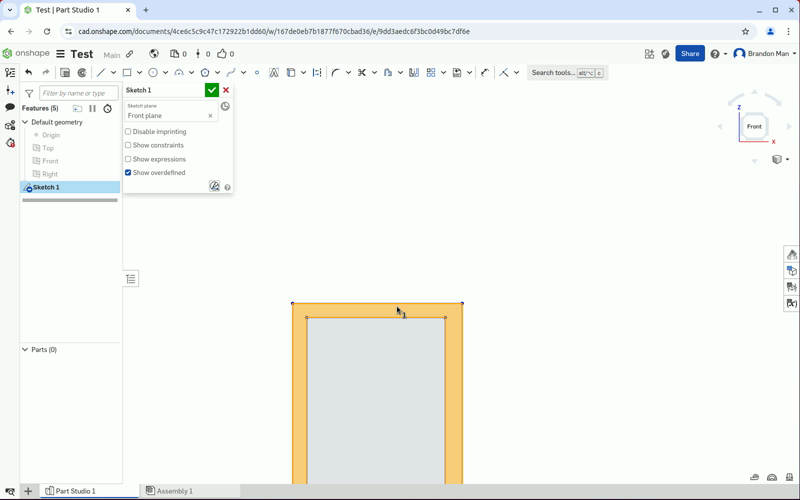
scroll(-6)
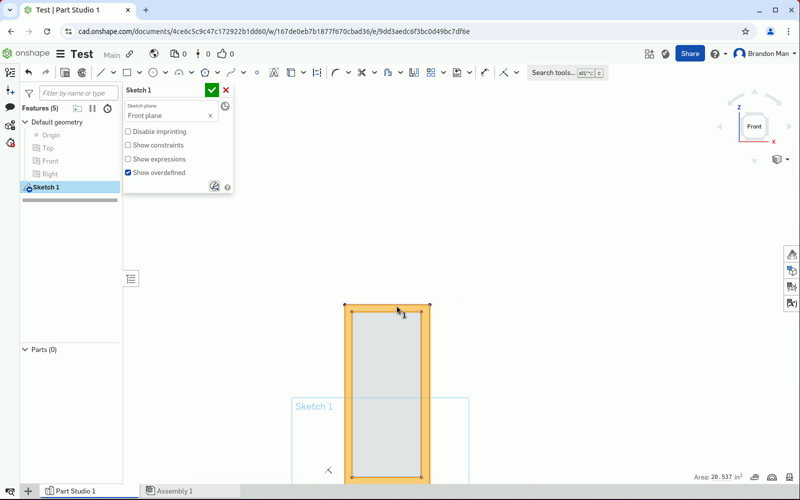
scroll(-6)
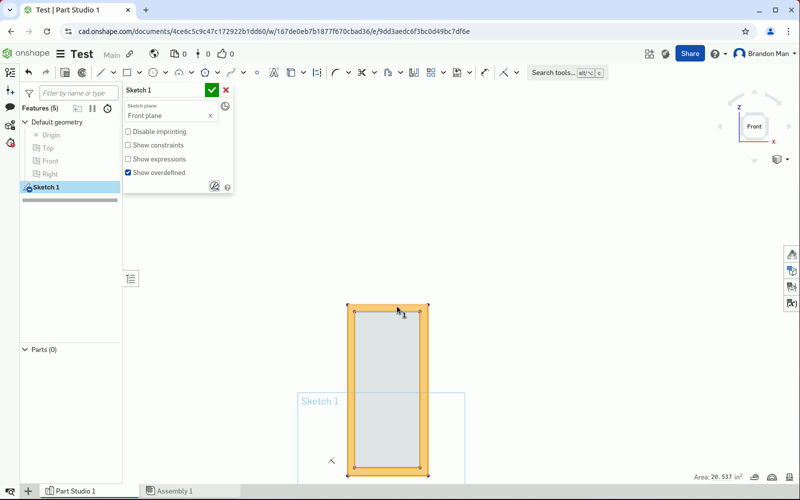
scroll(-6)
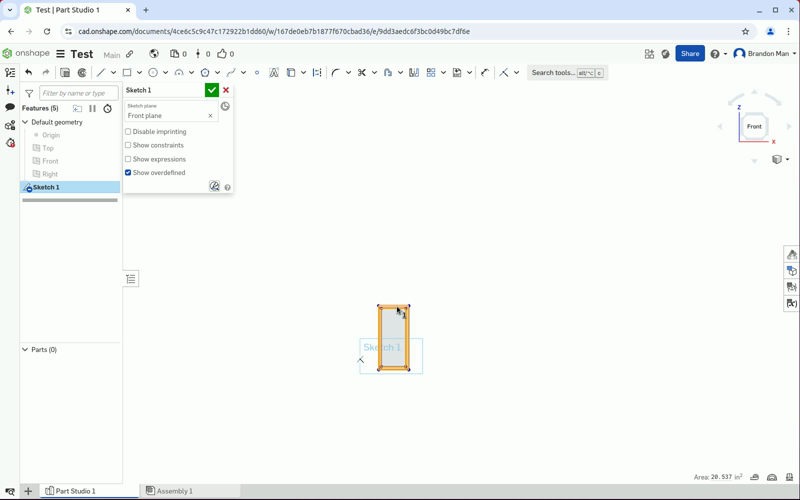
mouse_move(73, 352)
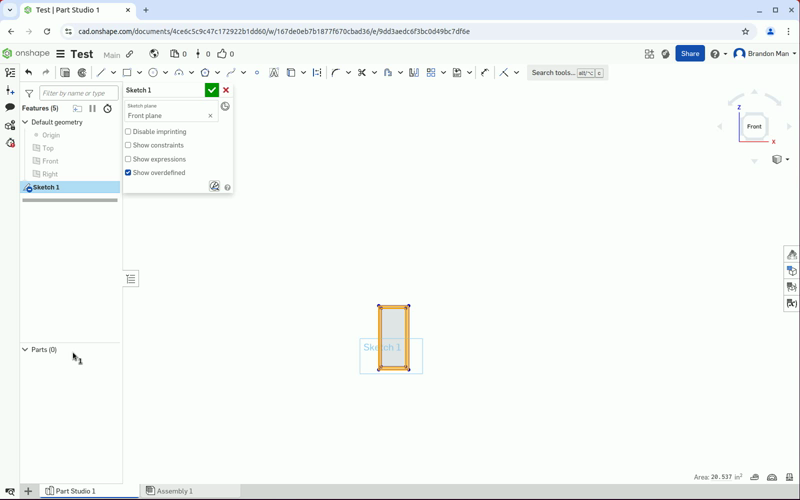
key(shift+y)
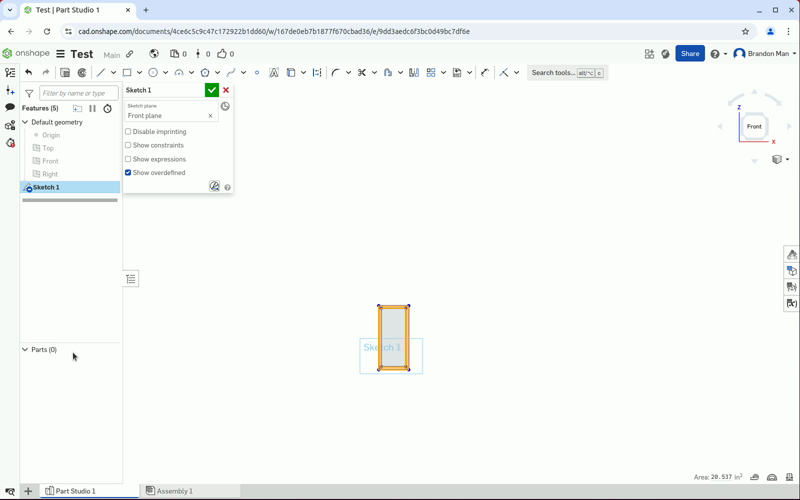
key(shift+e)
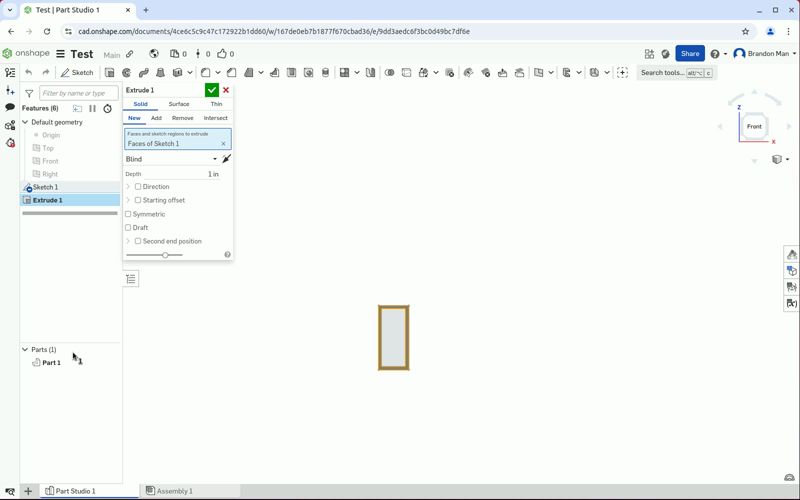
mouse_move(143, 106)
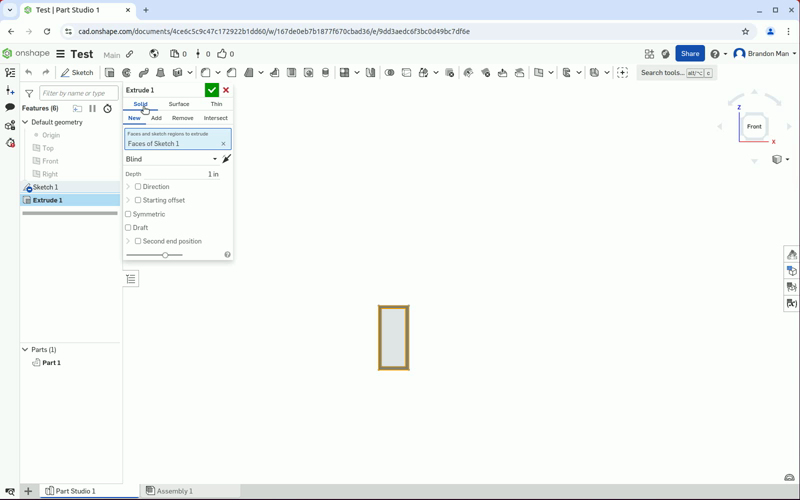
click(143, 106)
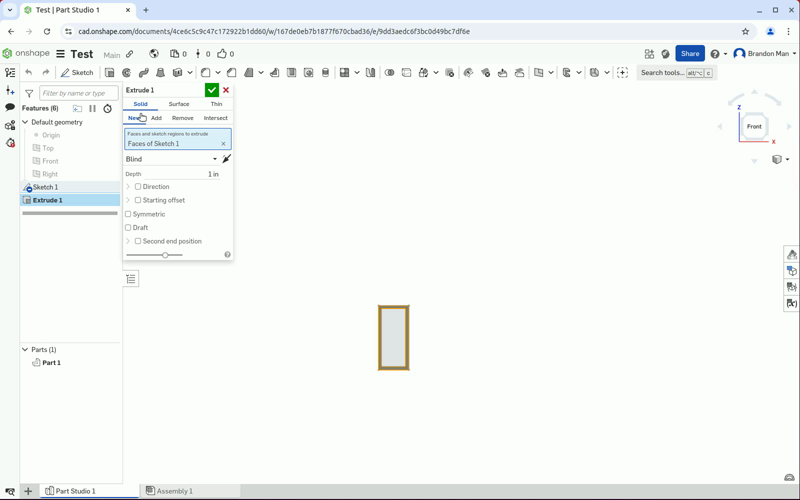
mouse_move(137, 120)
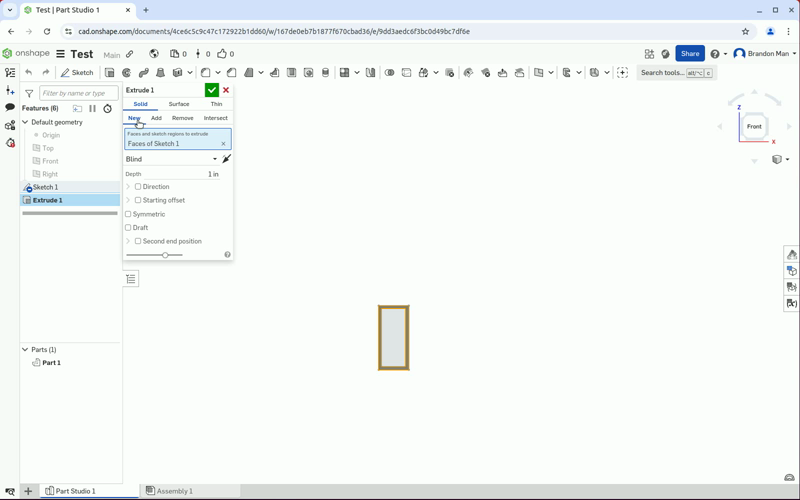
click(137, 120)
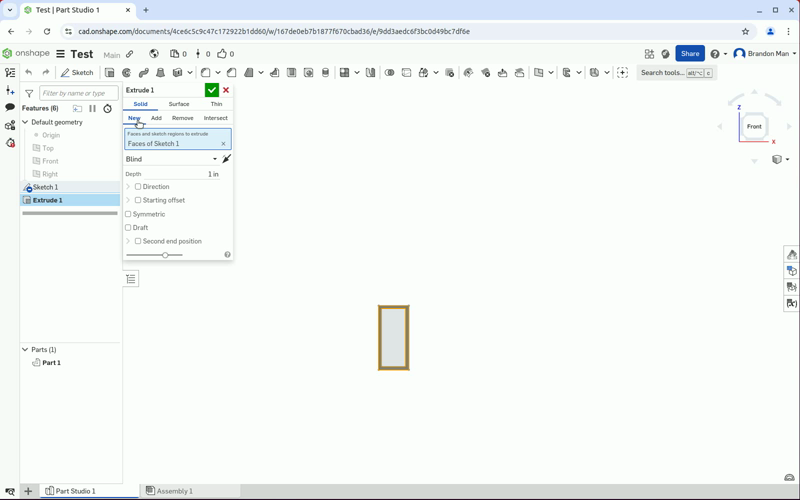
key(tab, 4)
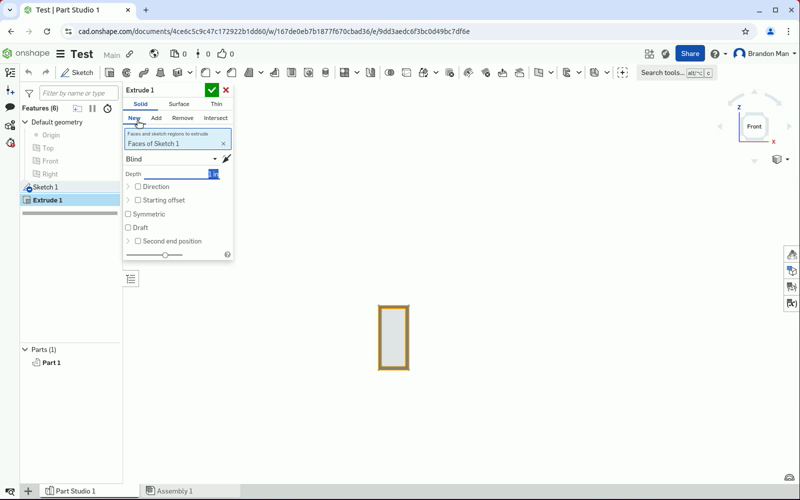
text(-23.108)
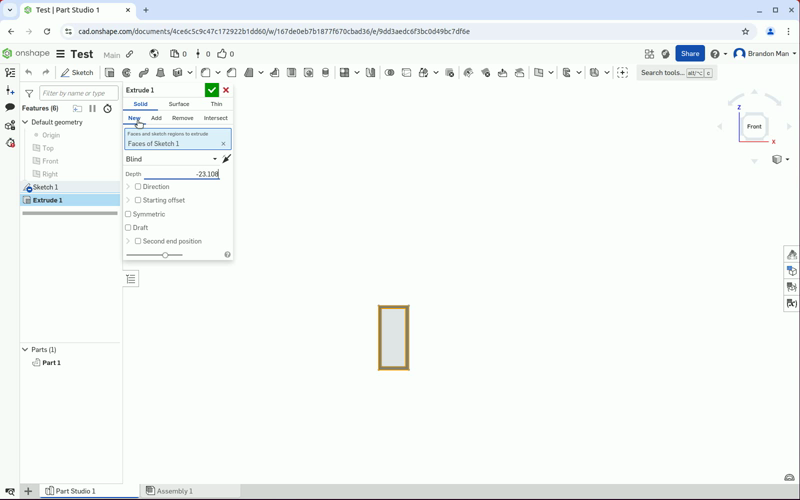
key(enter)
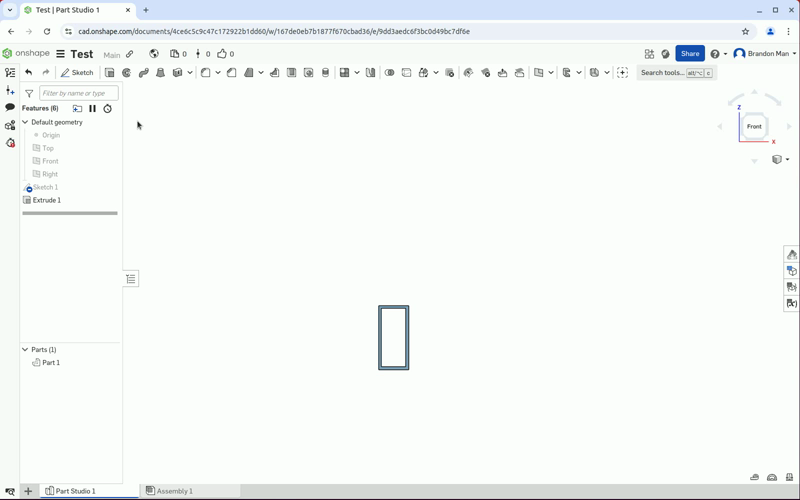
key(shift+h)
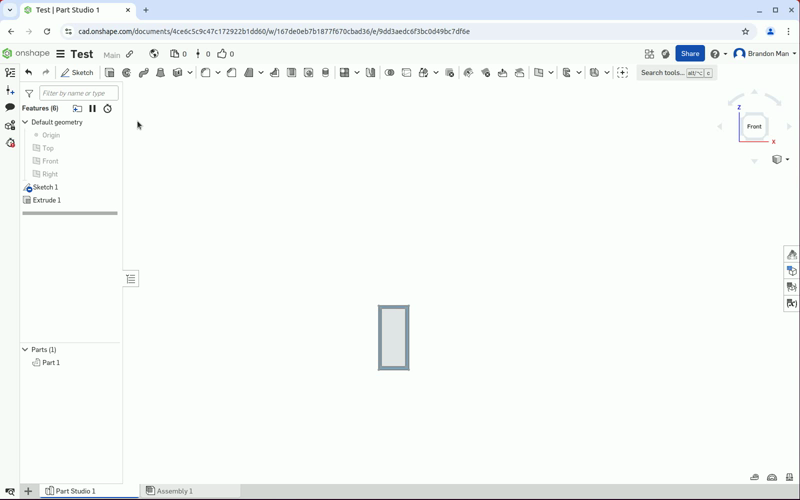
key(shift+h)
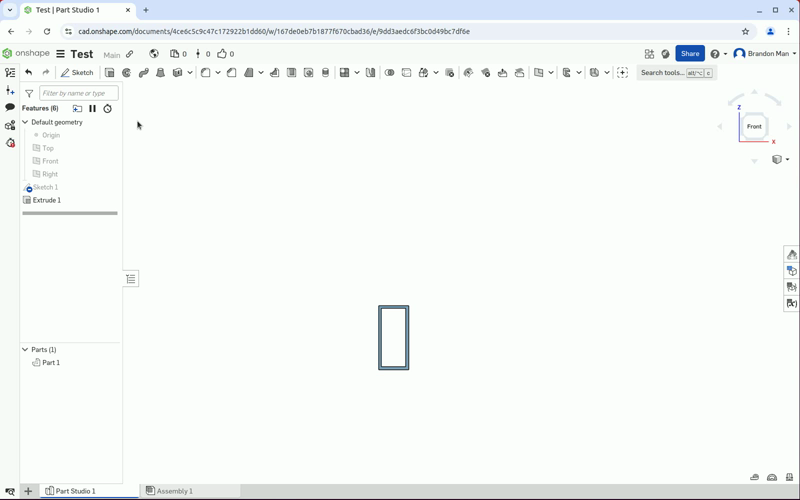
mouse_move(73, 189)
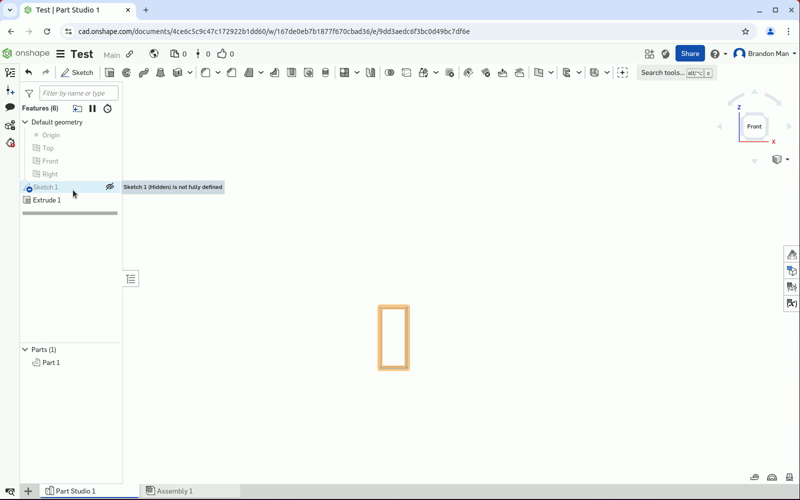
click(73, 189)
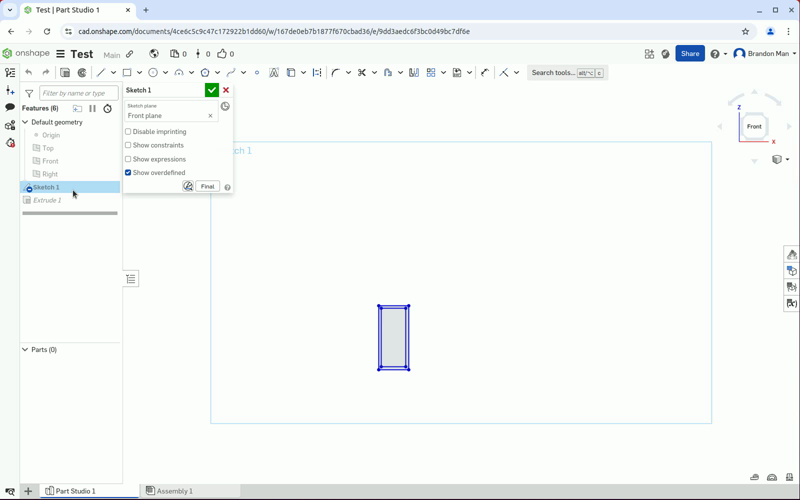
mouse_move(229, 92)
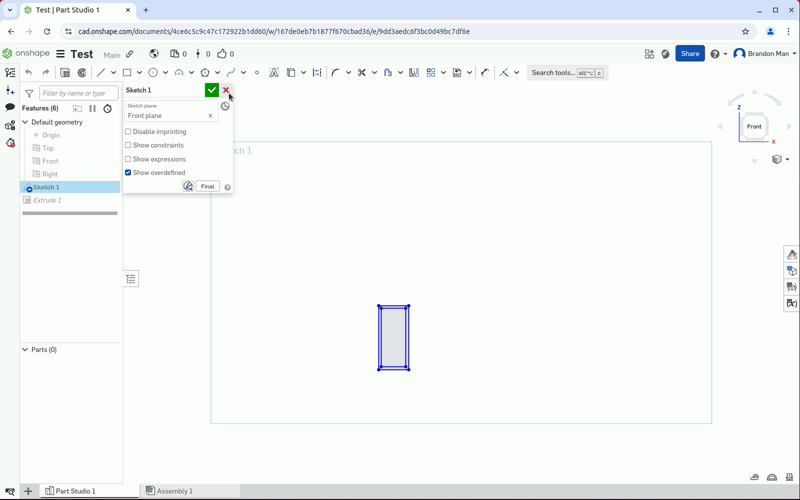
click(229, 92)
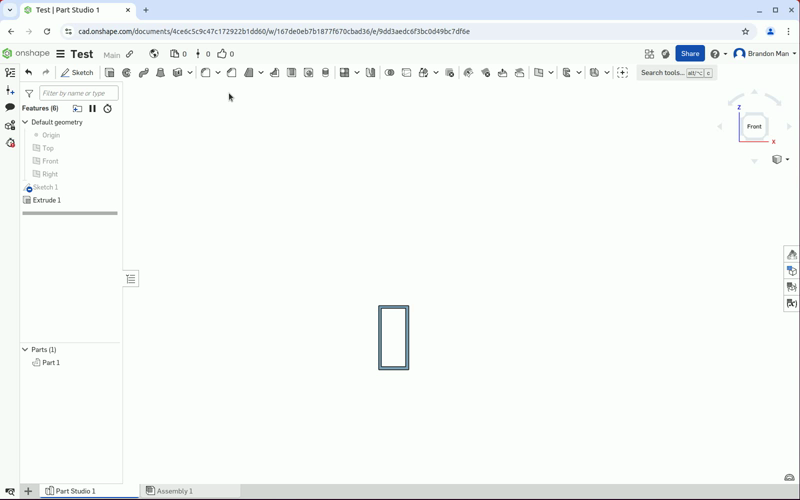
mouse_move(73, 352)
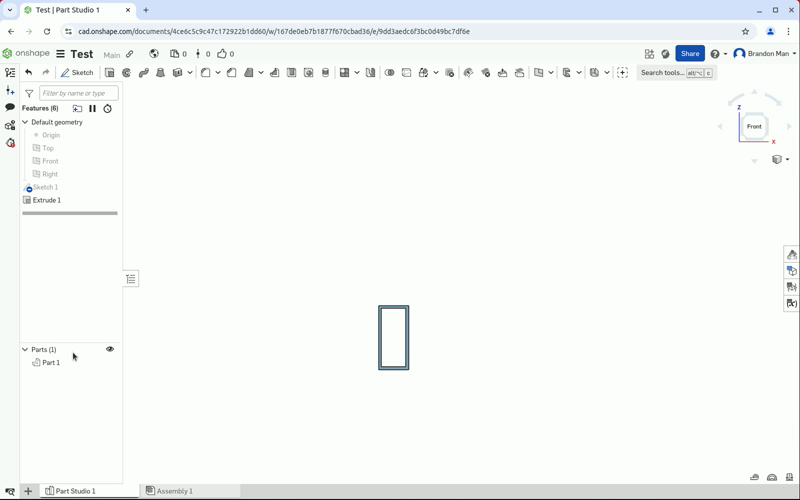
key(y)
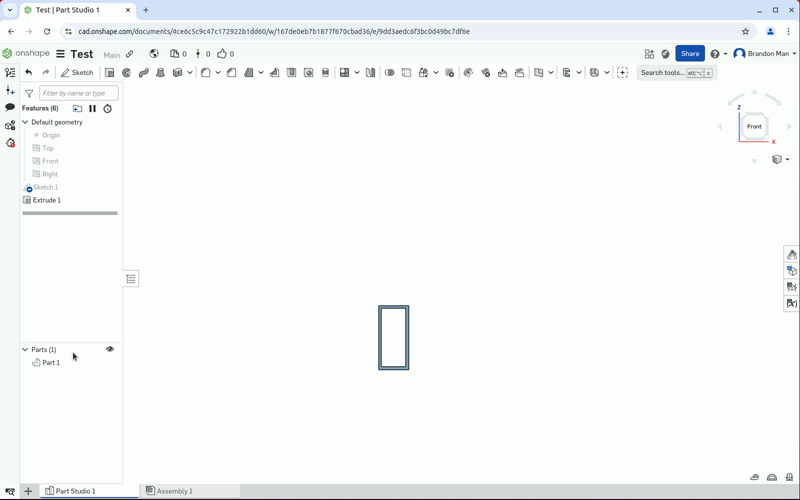
key(shift+p)
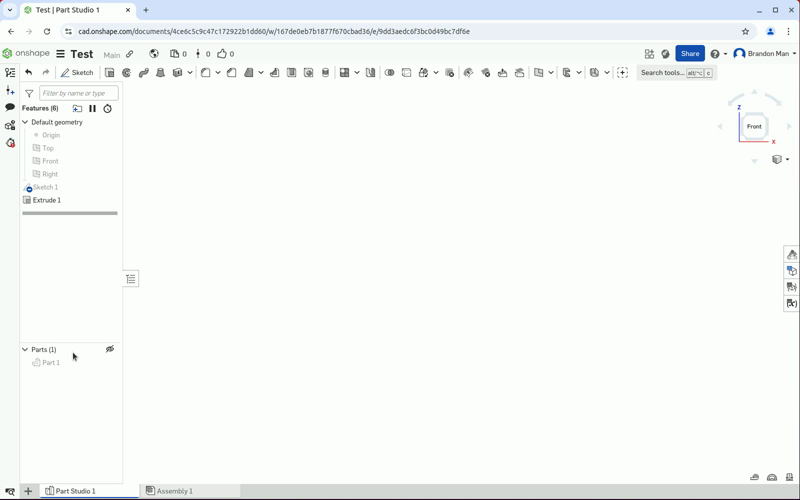
key(space)
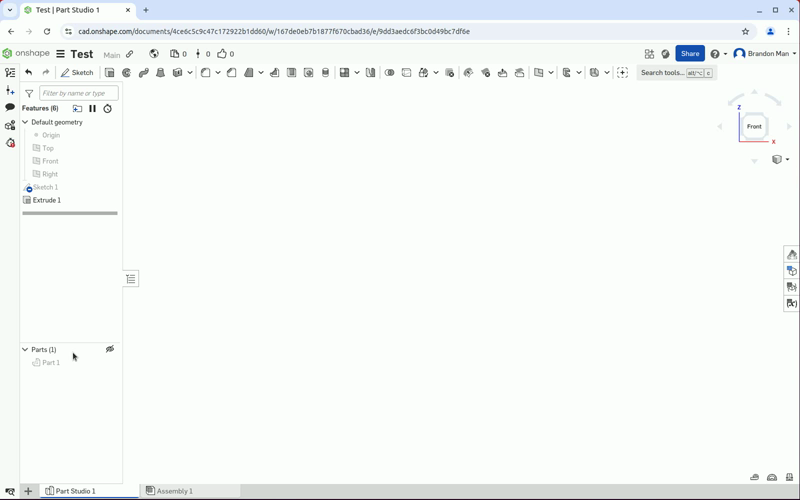
key_down(shift)
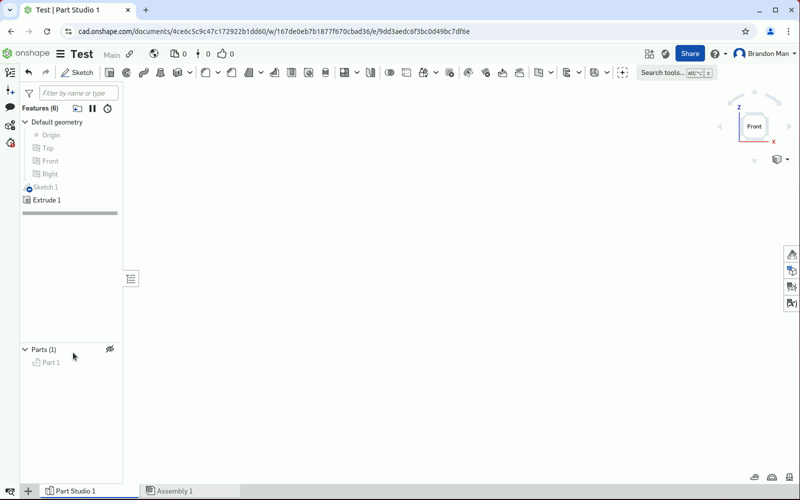
key(left)
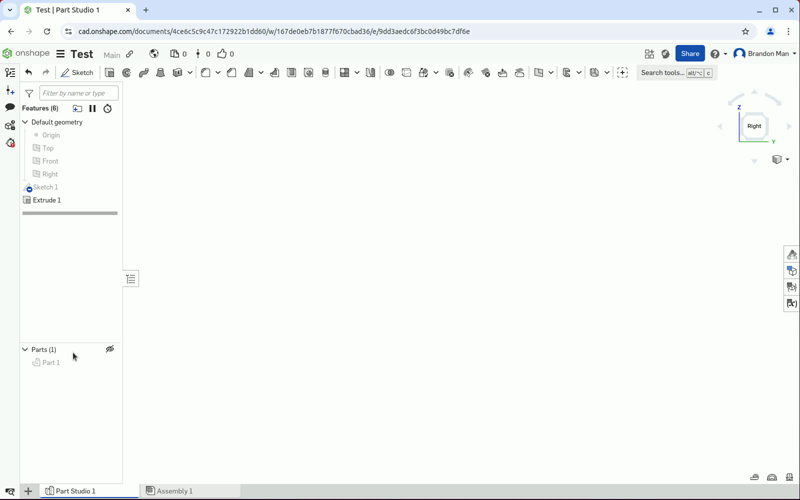
key_up(shift)
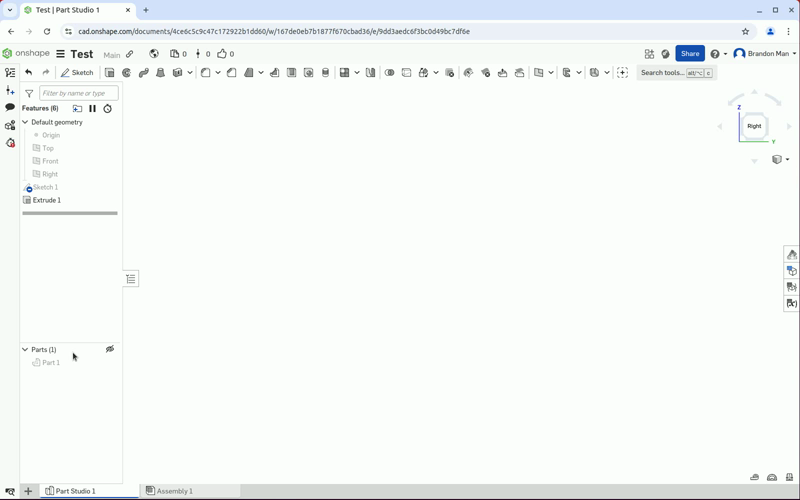
mouse_move(73, 352)
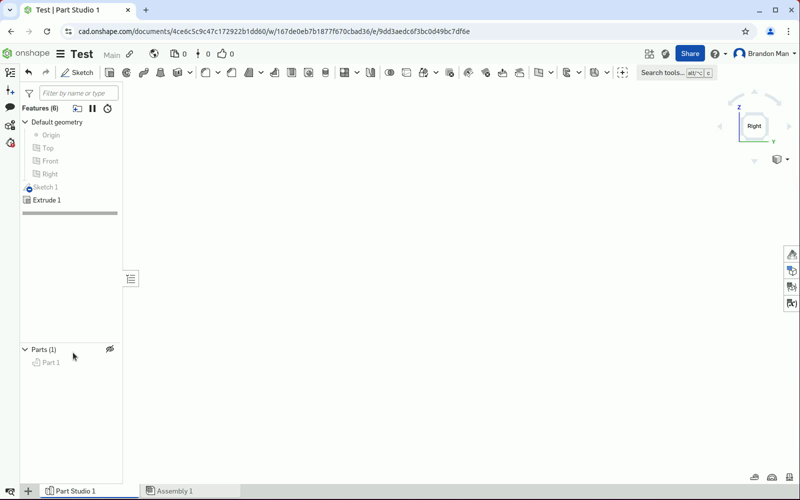
key(shift+y)
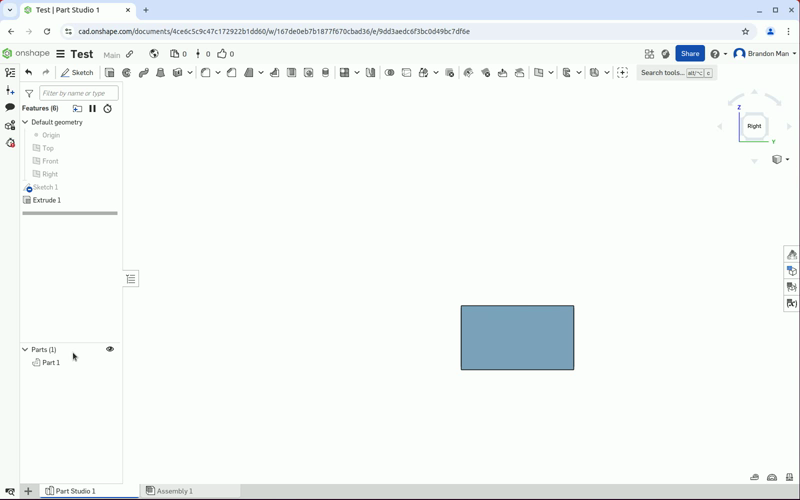
mouse_move(541, 75)
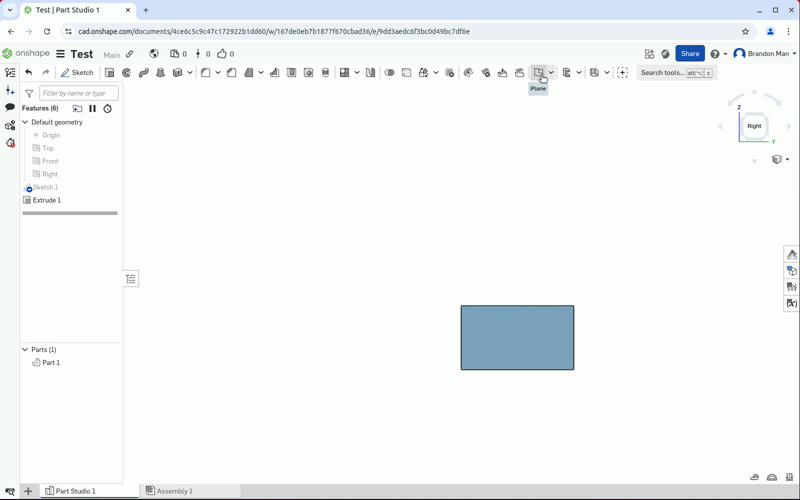
click(541, 75)
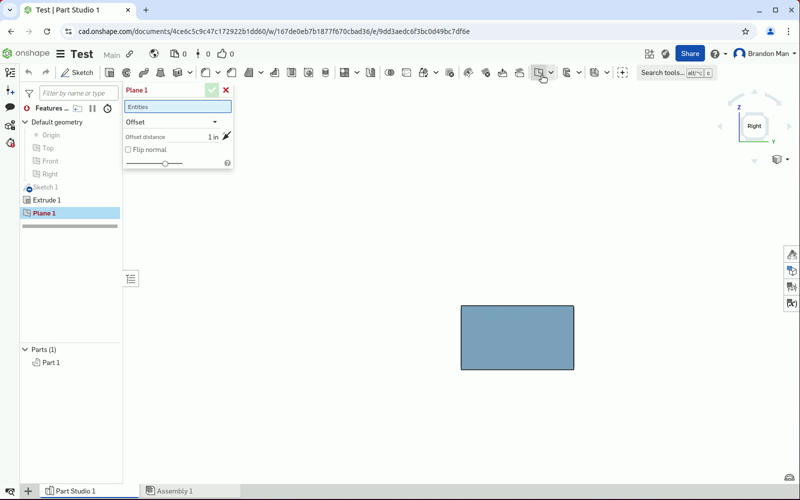
mouse_move(73, 176)
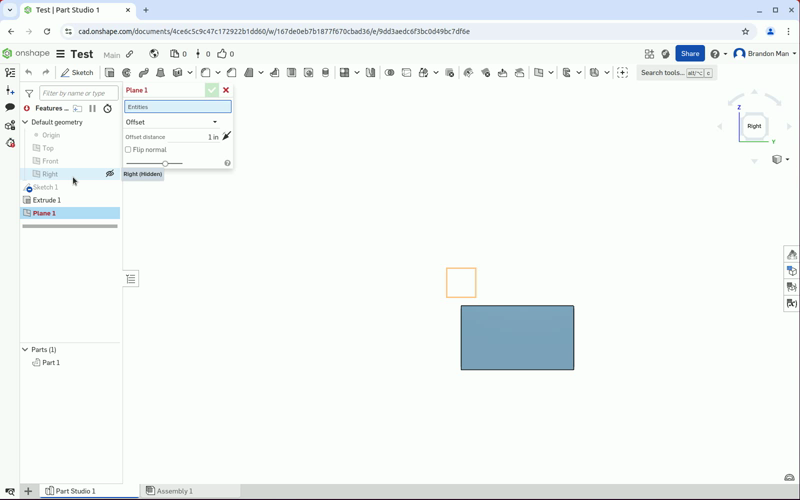
click(73, 176)
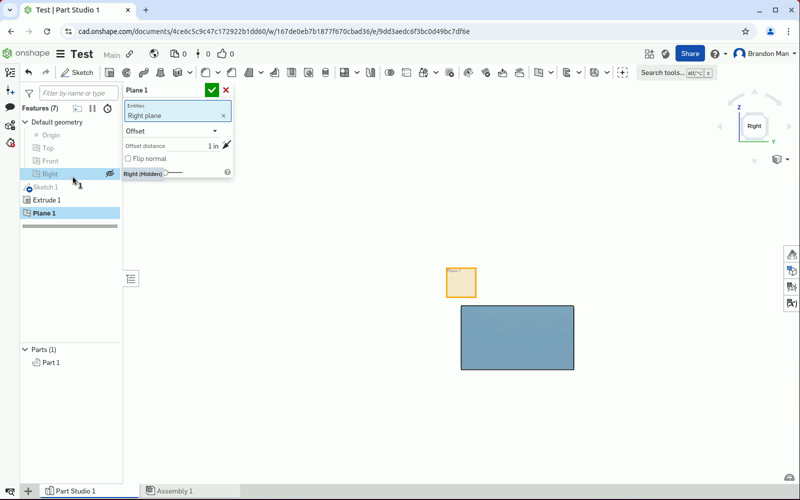
key(tab, 2)
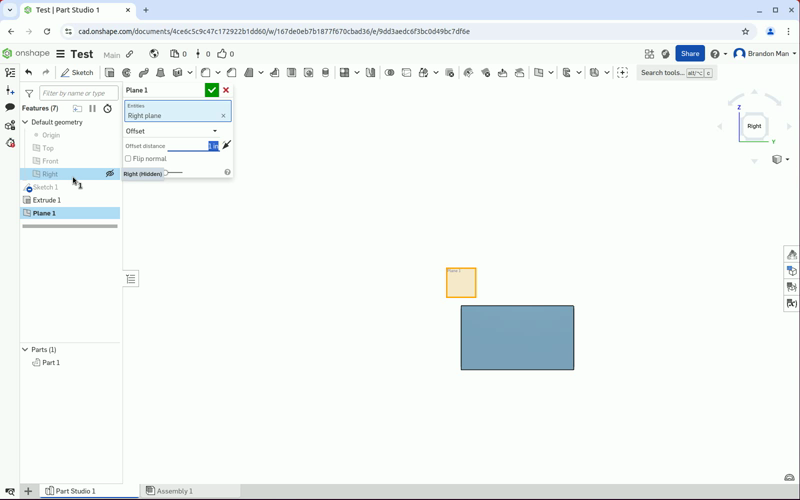
text(16.854)
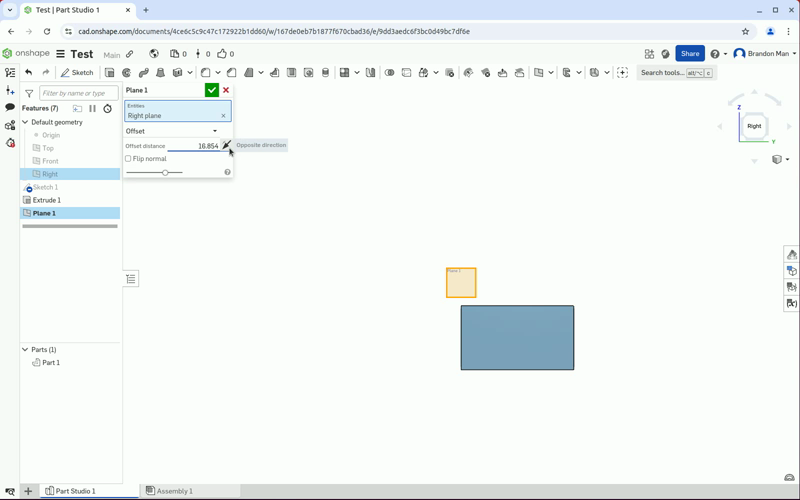
mouse_move(229, 147)
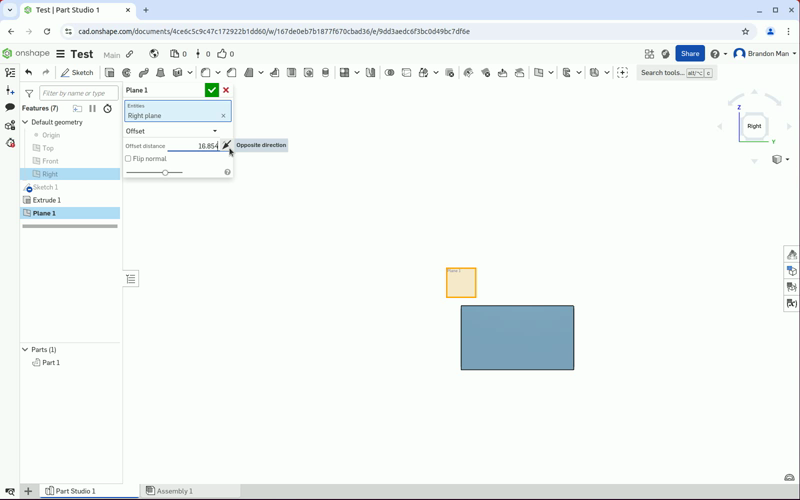
click(229, 147)
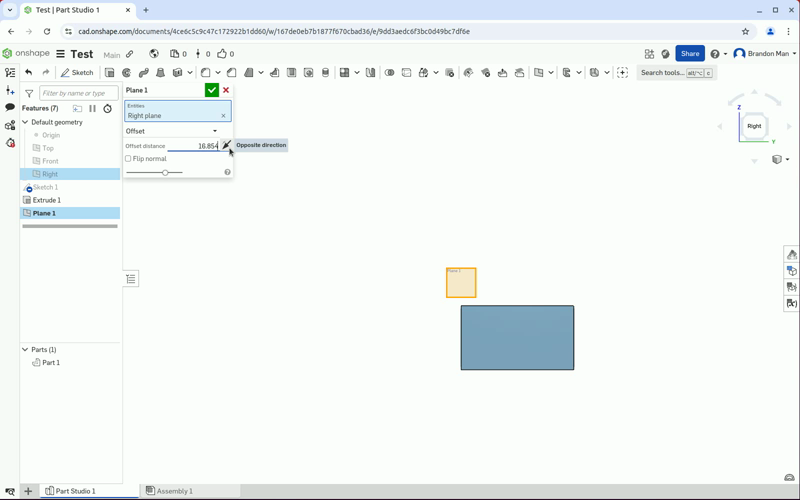
key(enter, 2)
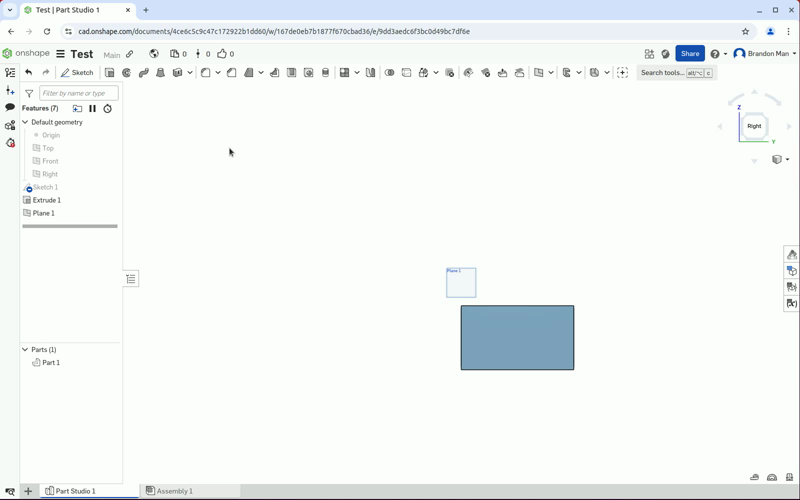
key(shift+s)
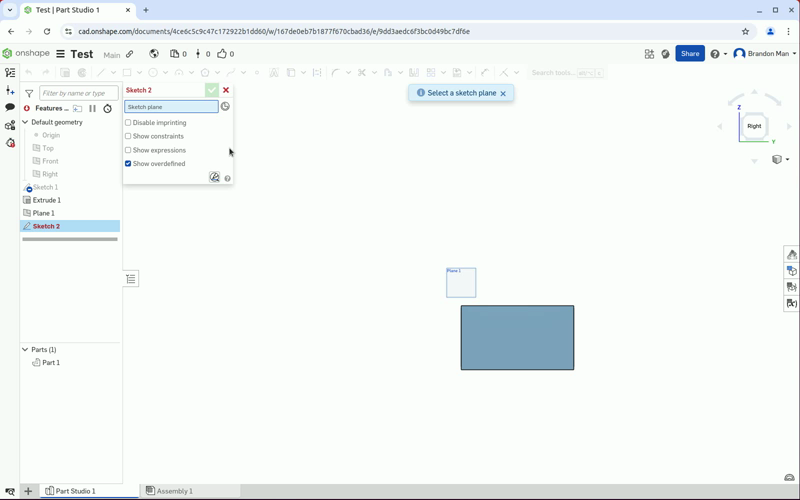
mouse_move(73, 215)
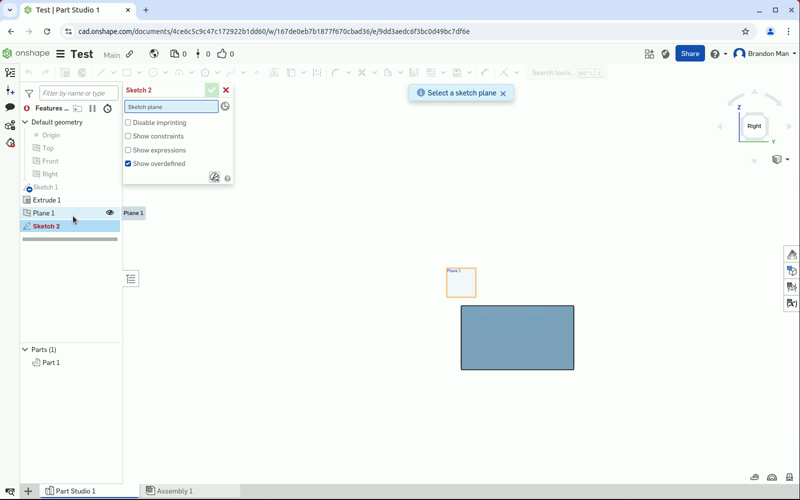
click(73, 215)
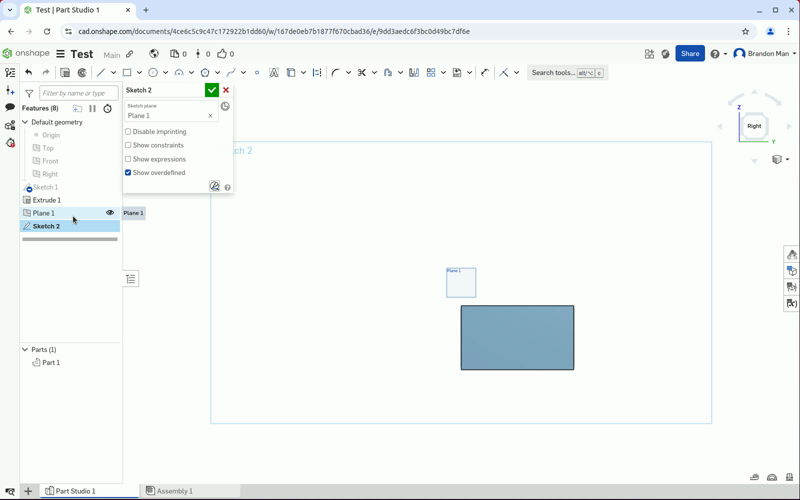
mouse_move(73, 352)
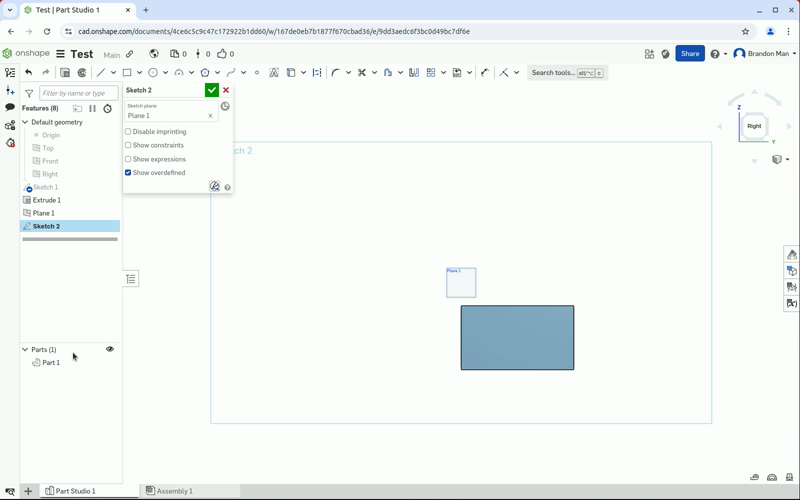
key(y)
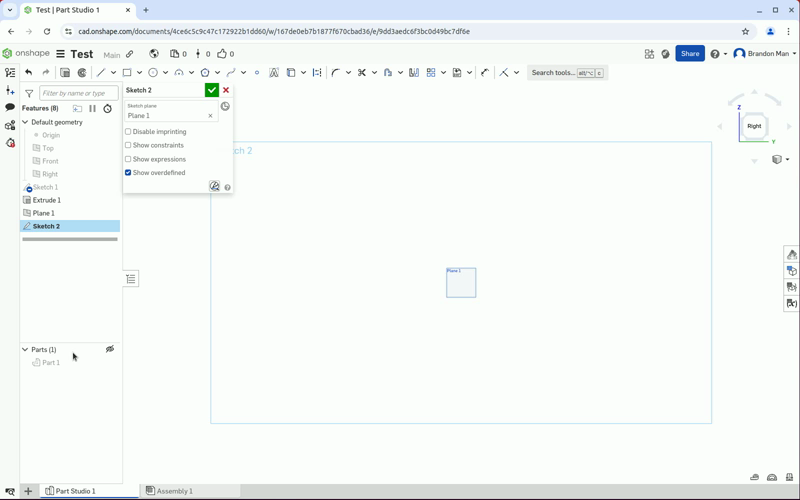
key(c)
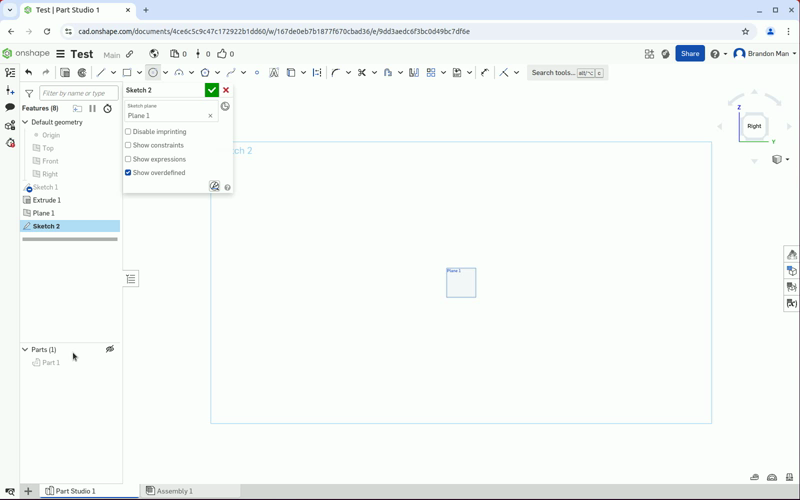
key_down(shift)
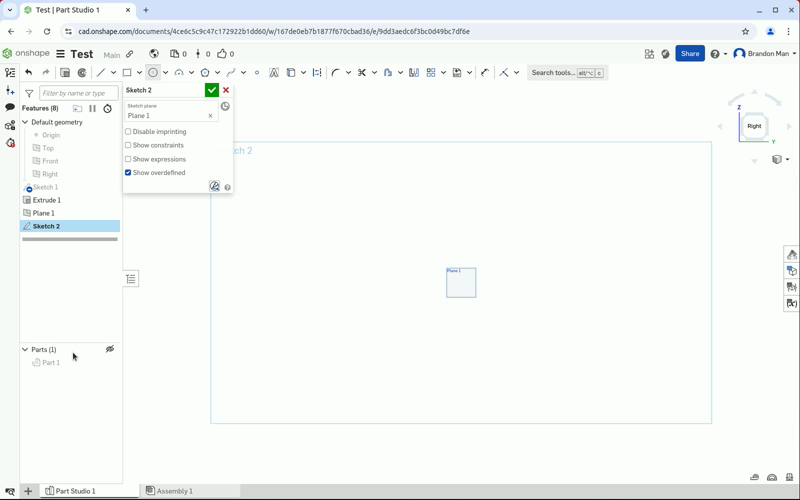
mouse_move(535, 336)
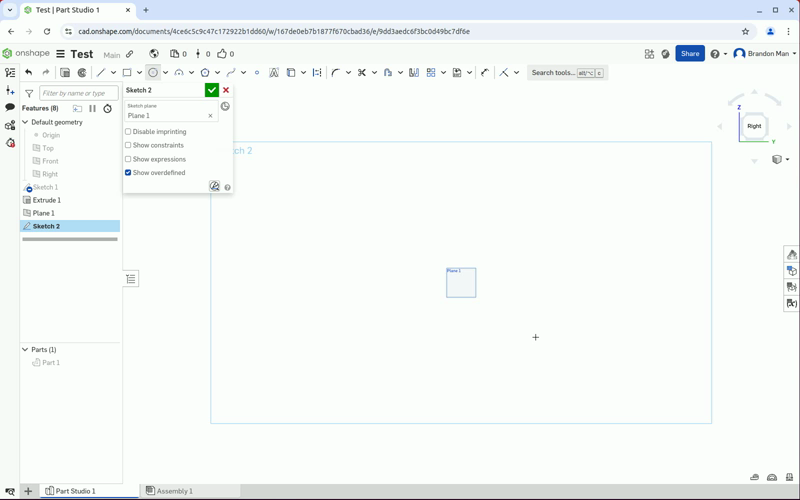
click(535, 336)
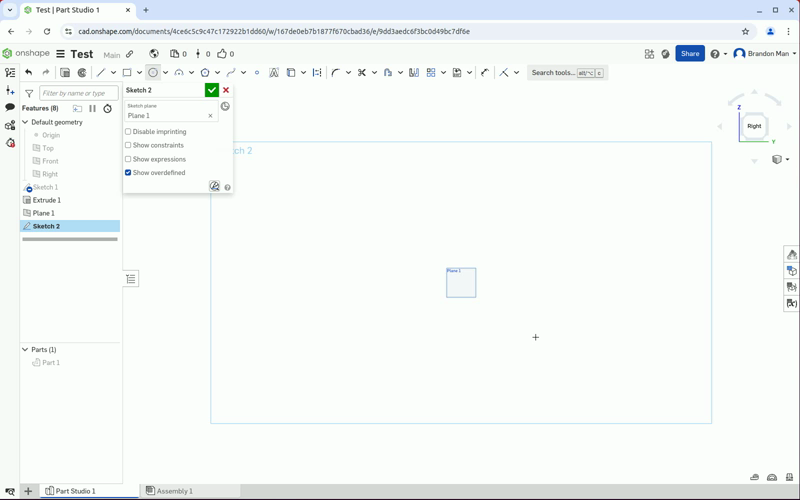
key_up(shift)
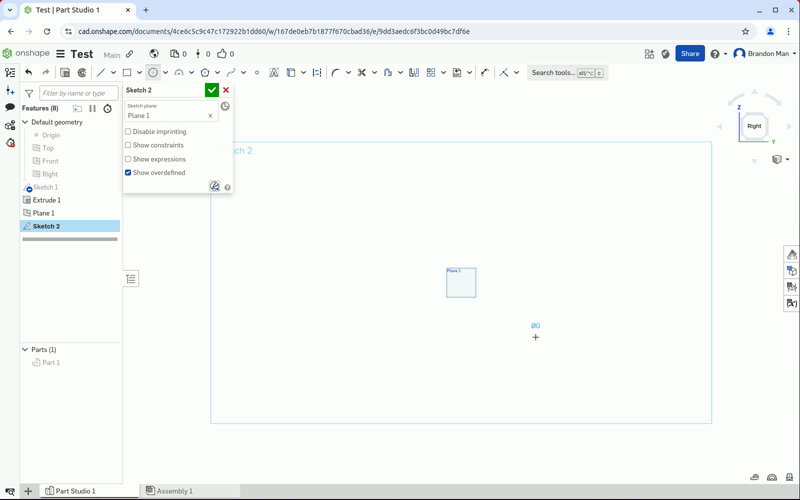
mouse_move(545, 336)
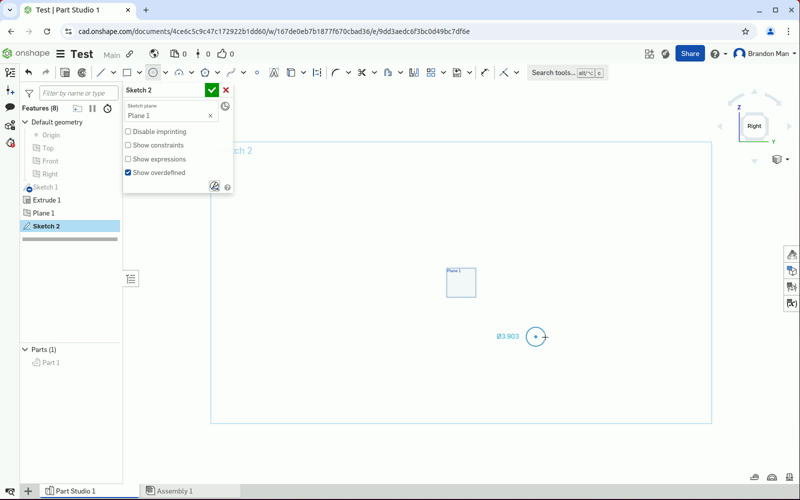
click(545, 336)
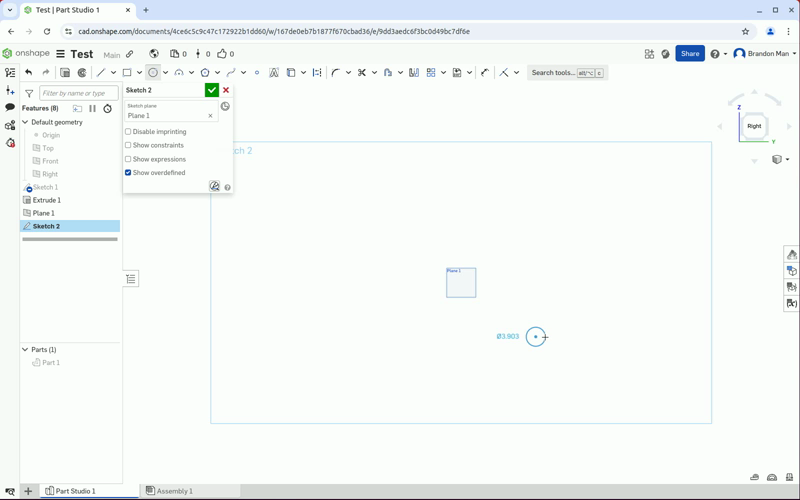
key(esc)
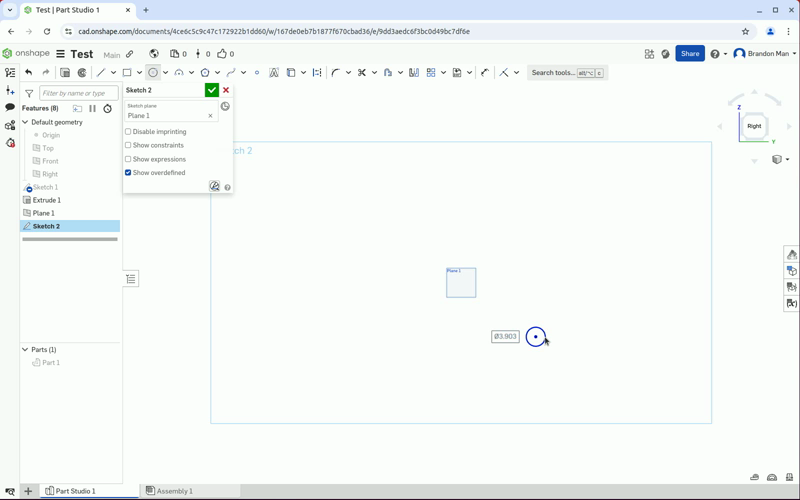
mouse_move(539, 335)
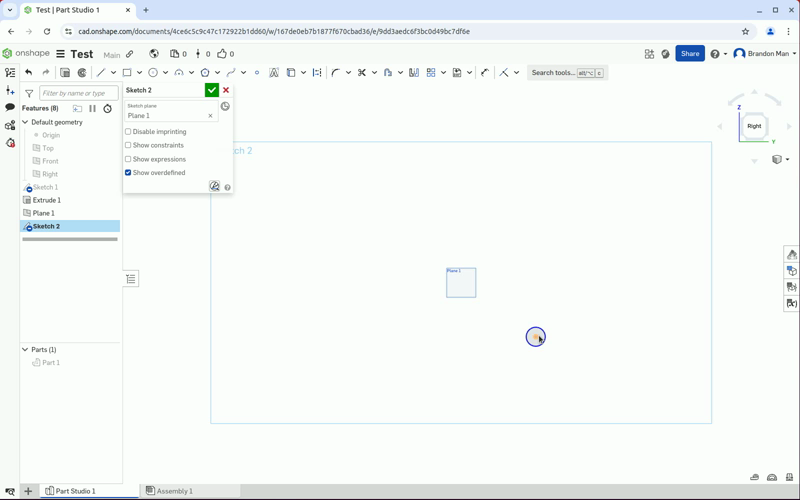
scroll(6)
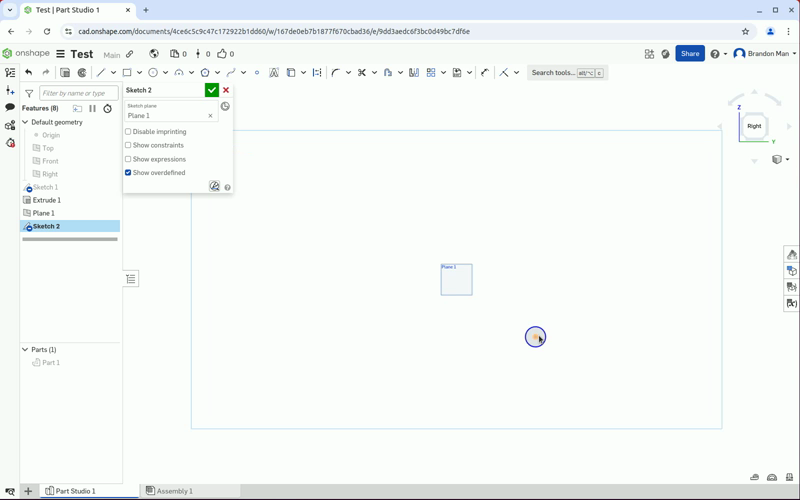
scroll(6)
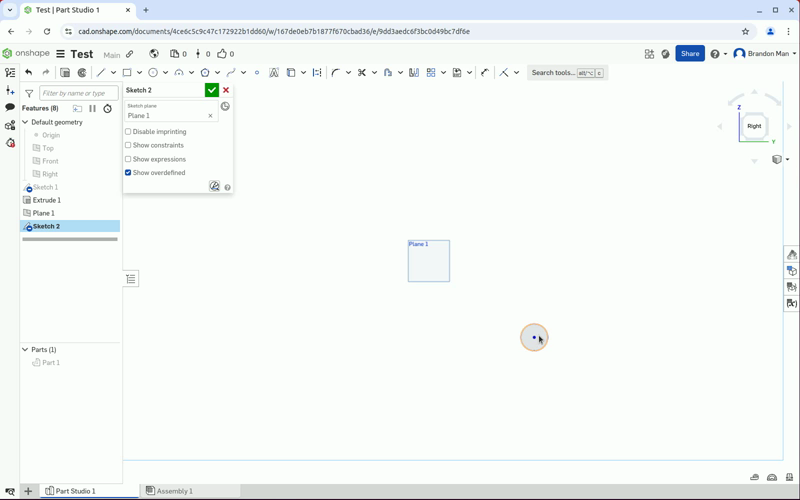
scroll(6)
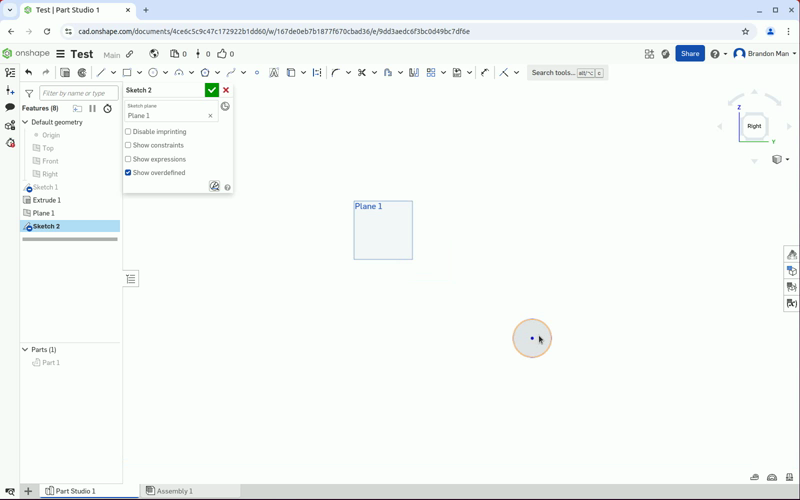
scroll(6)
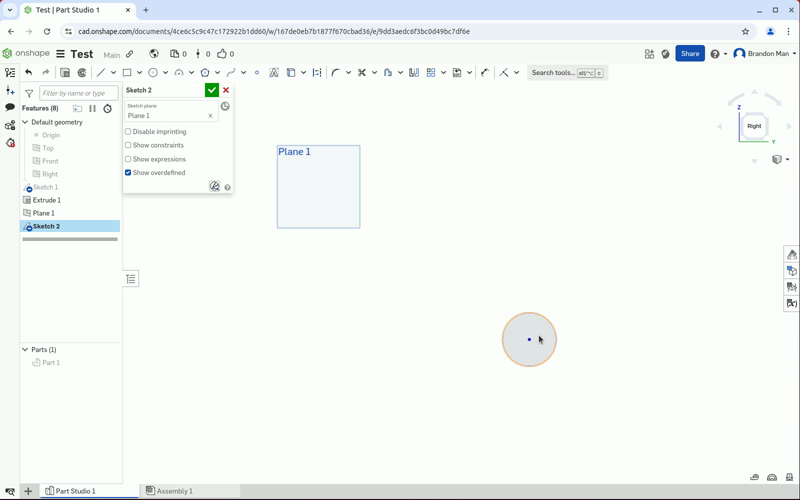
scroll(6)
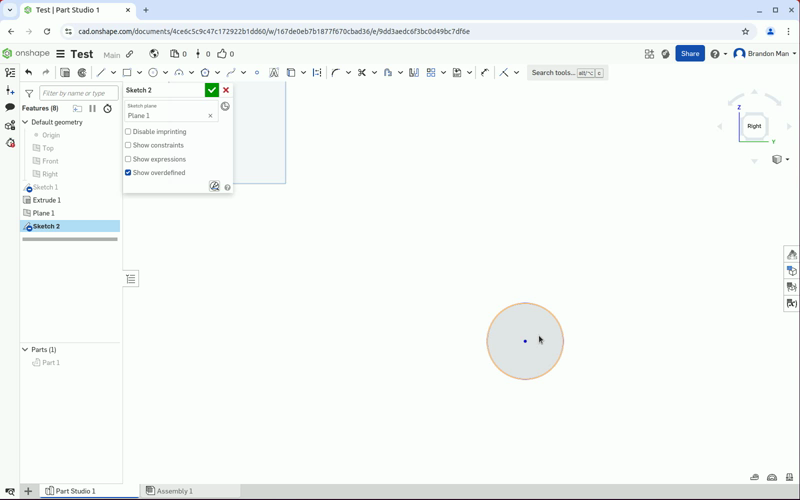
scroll(6)
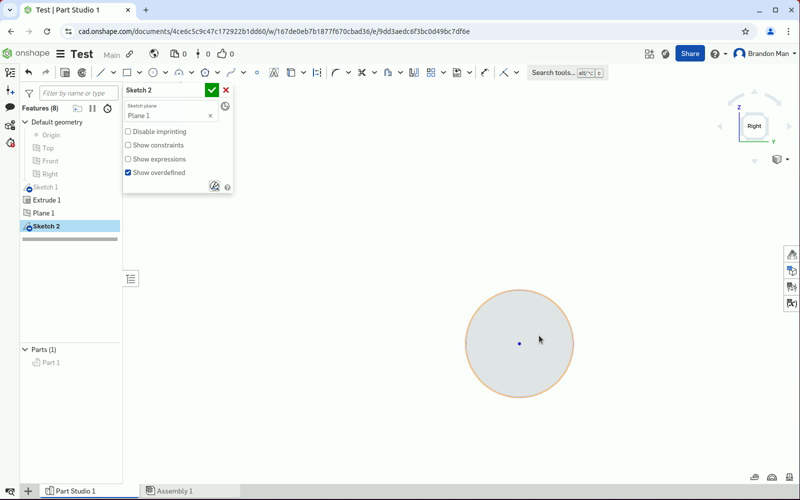
scroll(6)
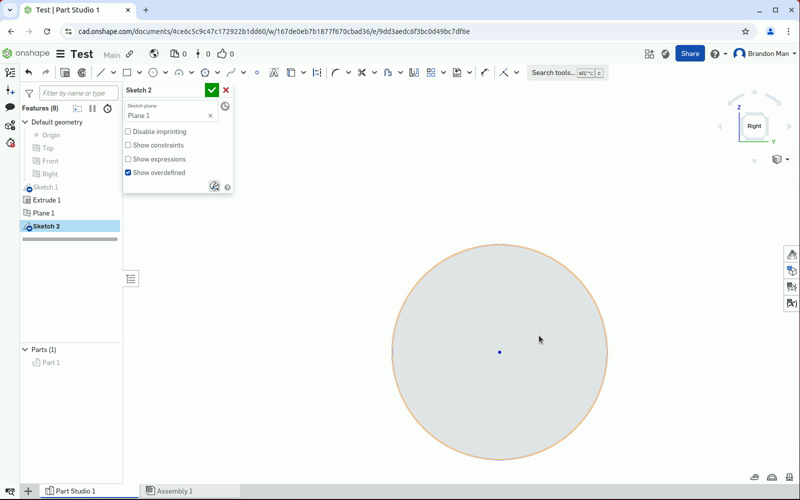
click(539, 335)
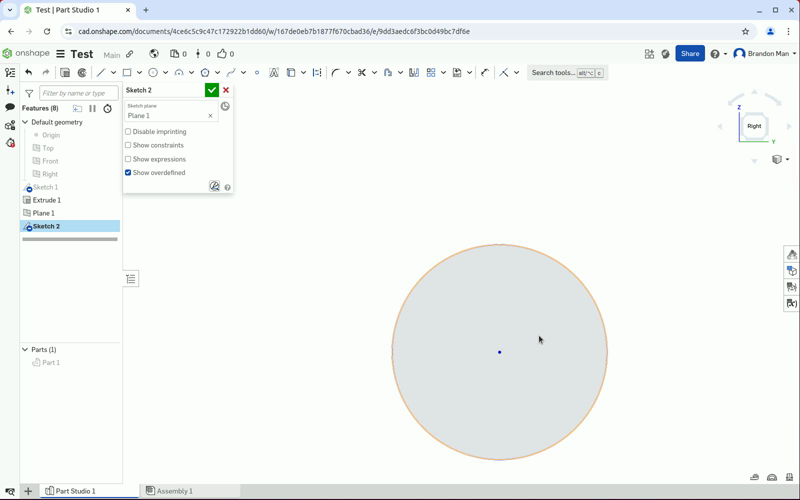
scroll(-6)
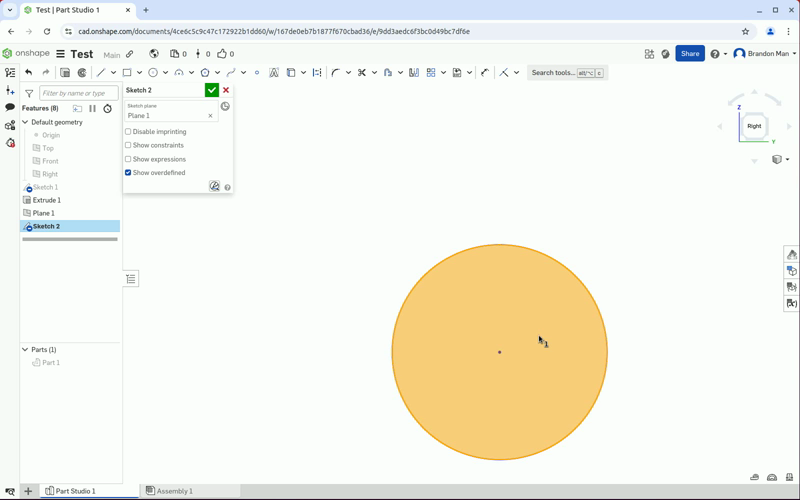
scroll(-6)
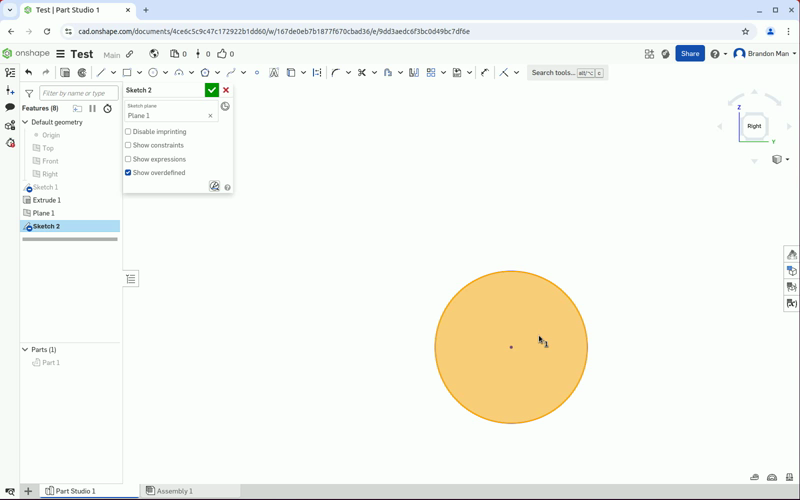
scroll(-6)
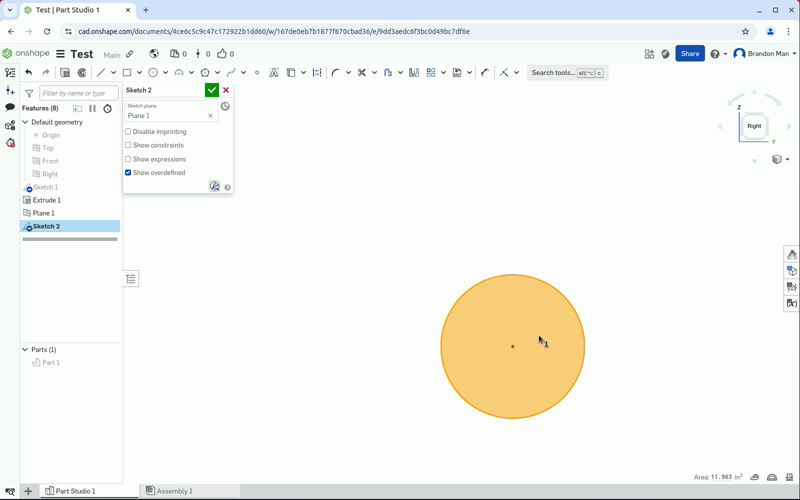
scroll(-6)
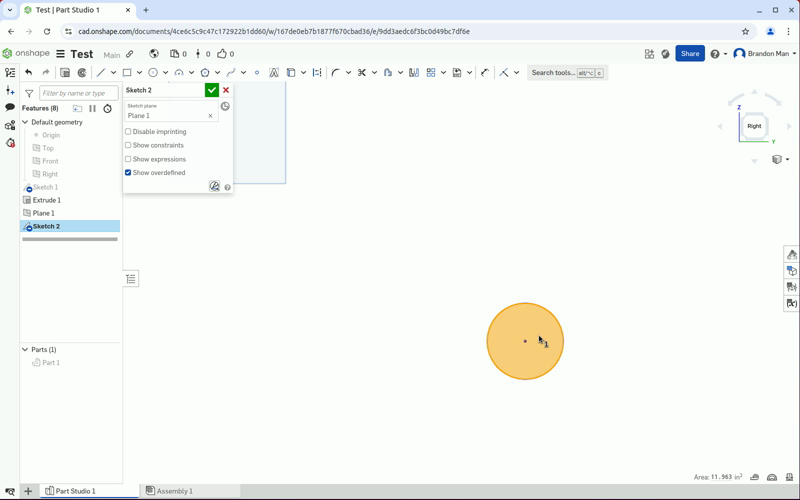
scroll(-6)
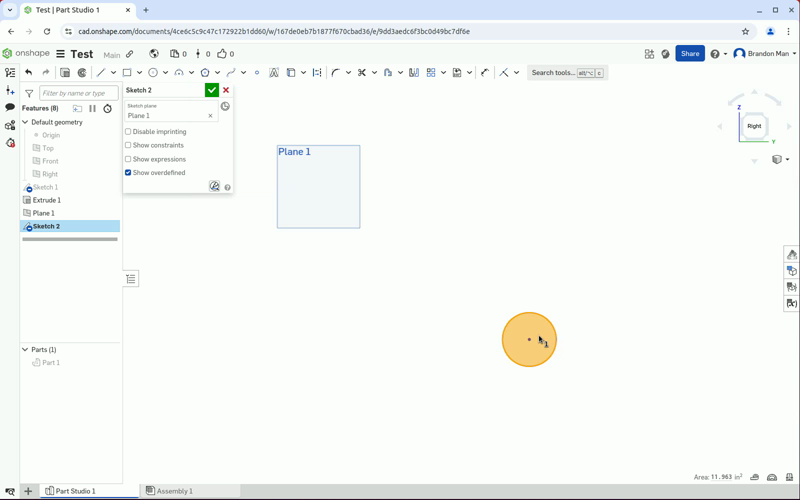
scroll(-6)
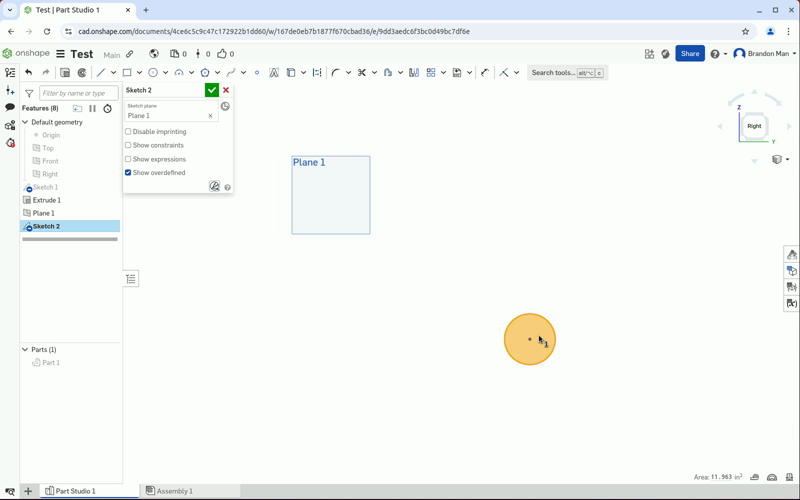
scroll(-6)
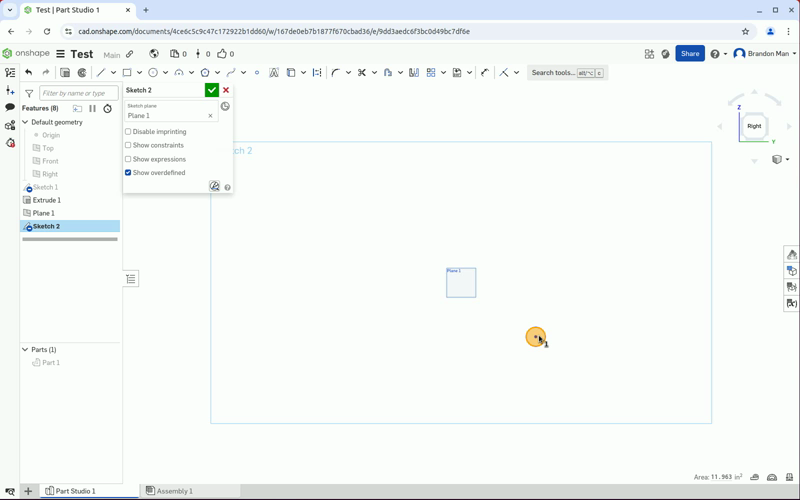
mouse_move(73, 352)
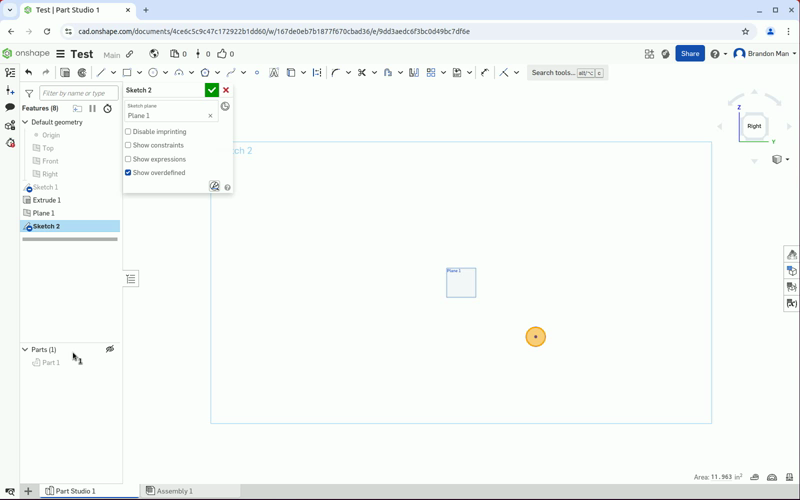
key(shift+y)
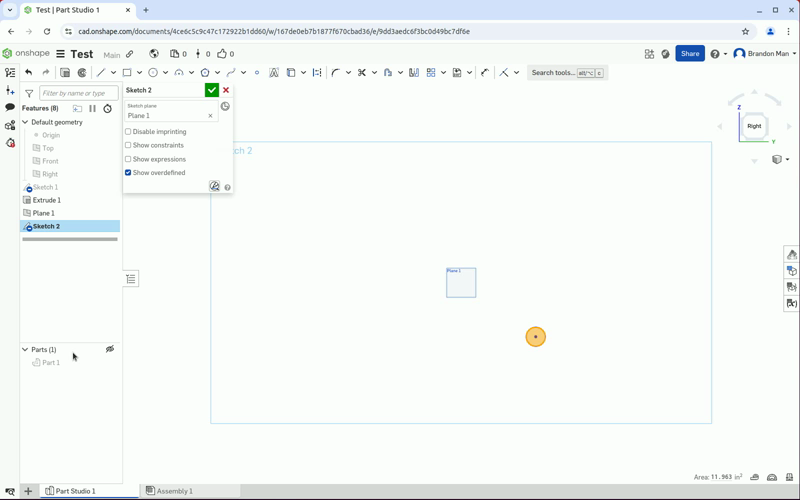
key(shift+e)
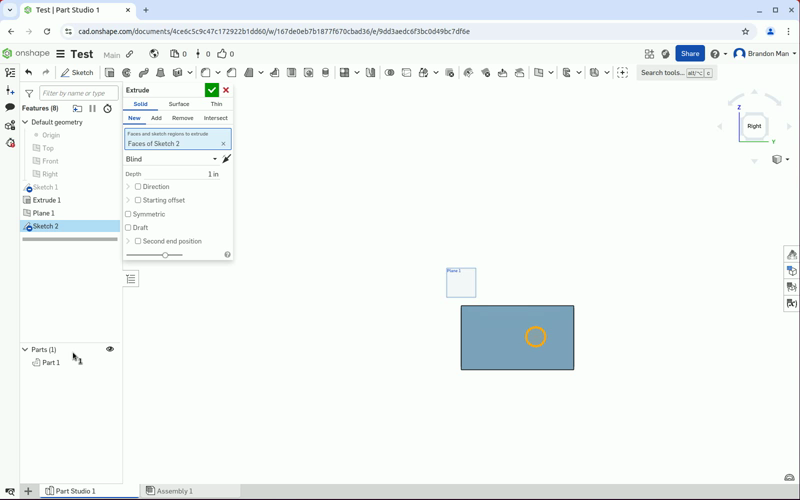
mouse_move(143, 106)
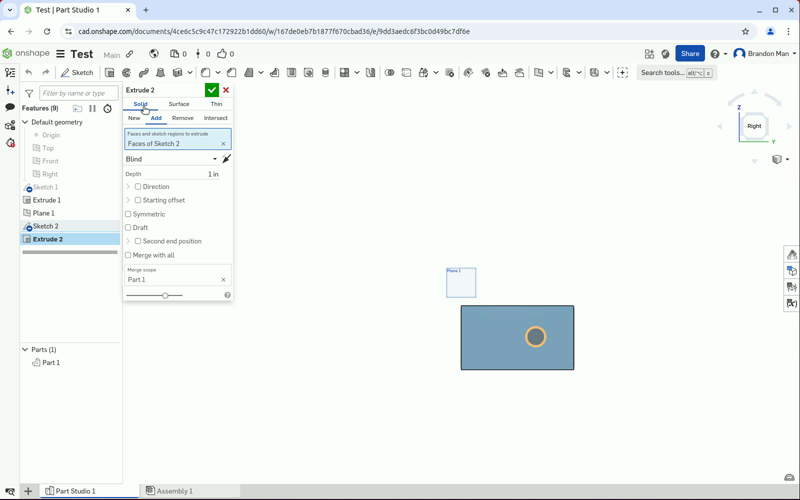
click(143, 106)
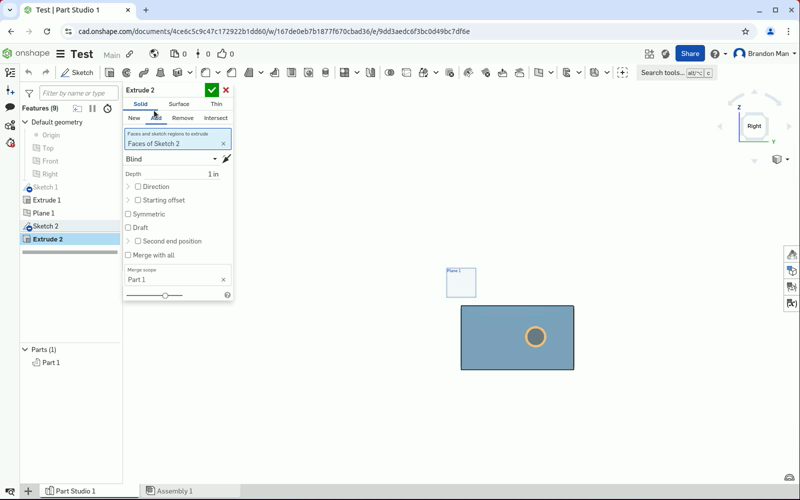
mouse_move(186, 120)
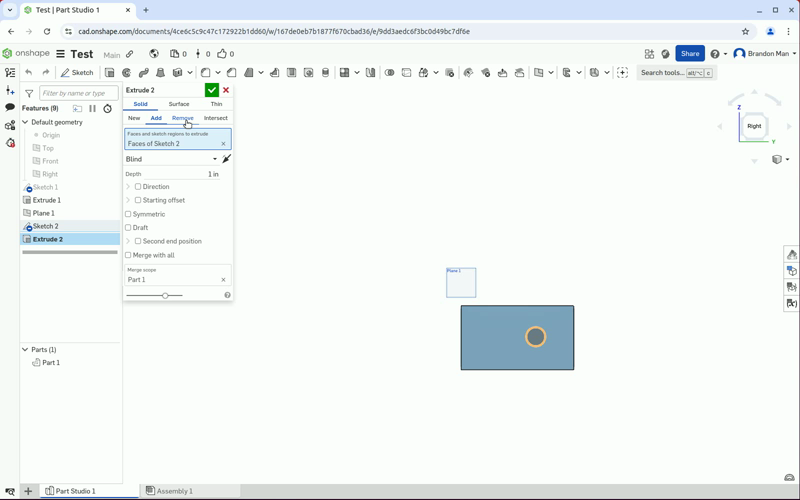
click(186, 120)
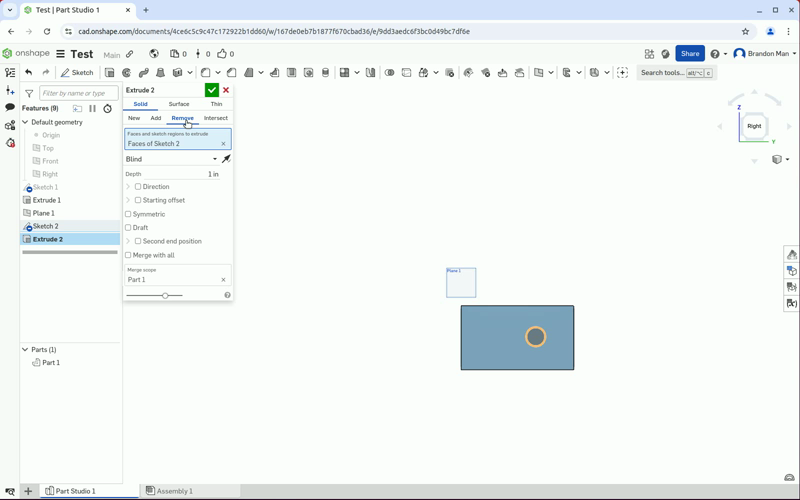
key(tab, 4)
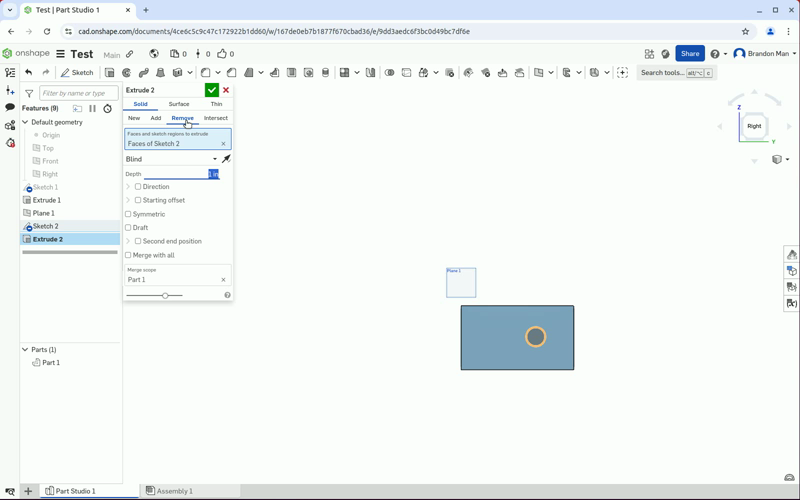
text(12.036)
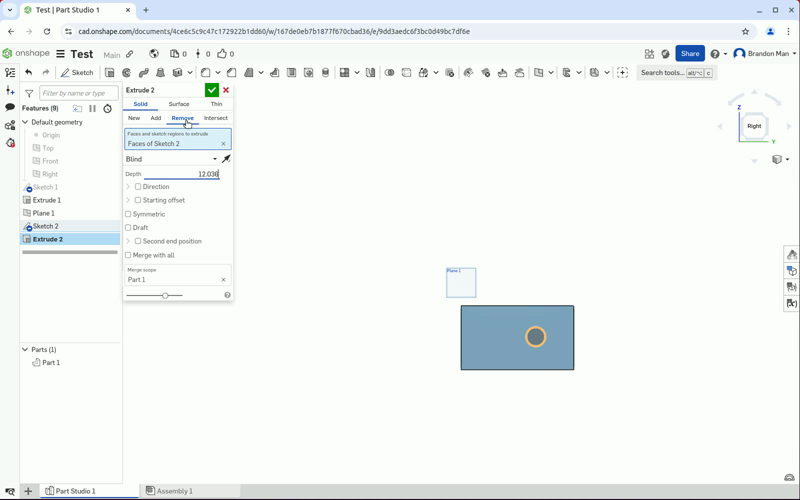
key(tab, 6)
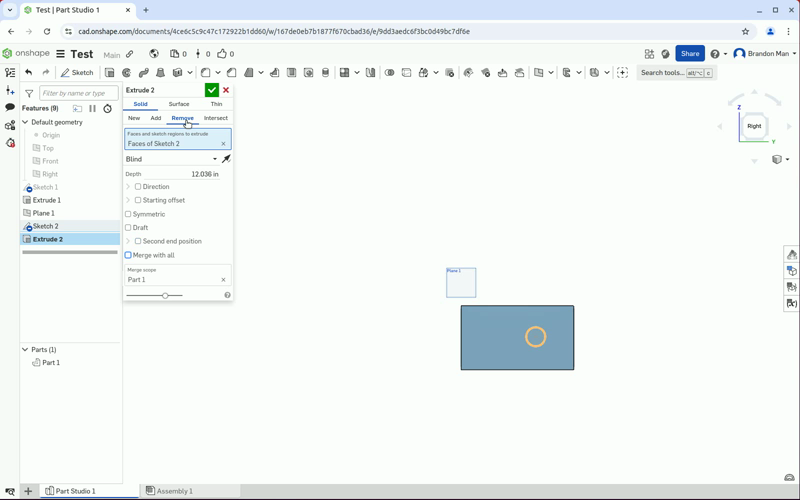
key(space)
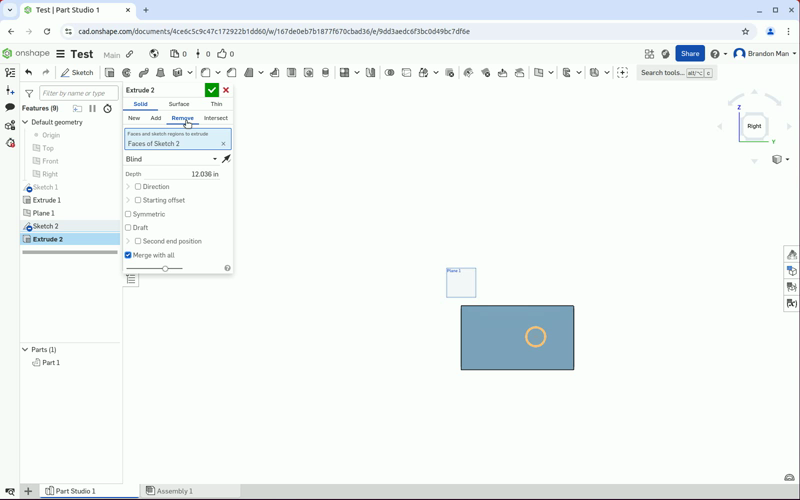
key(enter)
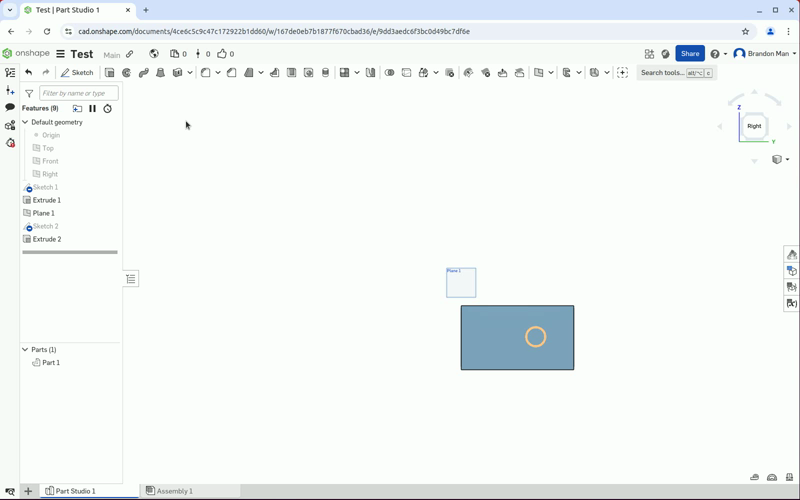
key(shift+h)
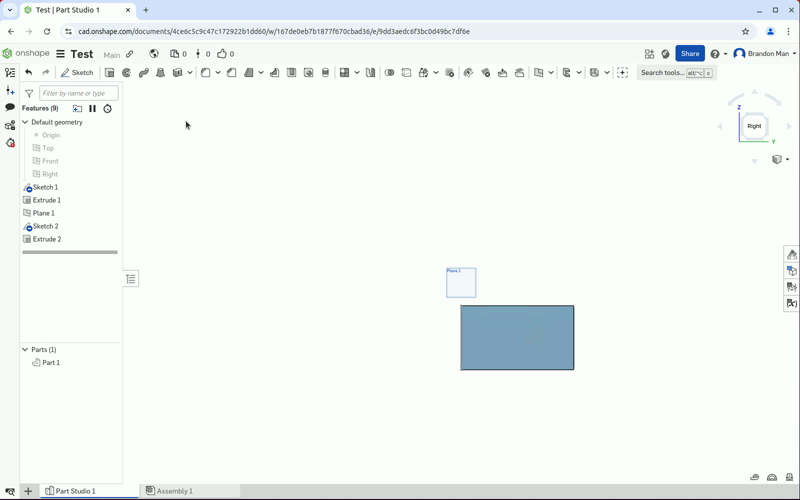
key(shift+h)
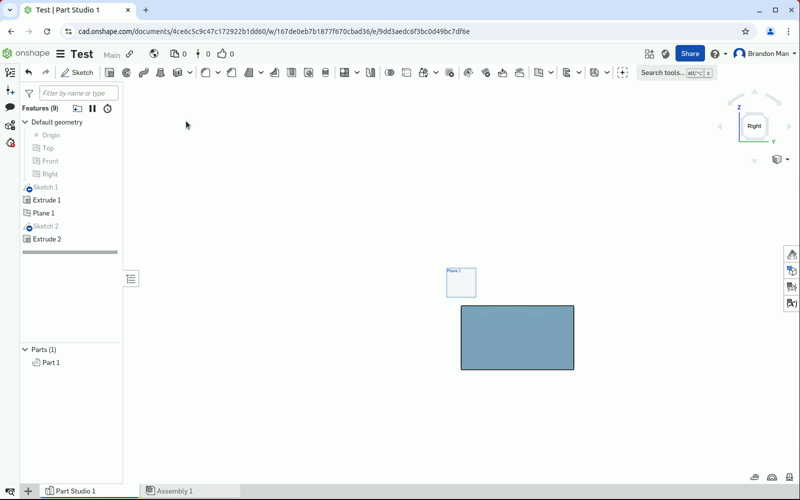
mouse_move(73, 189)
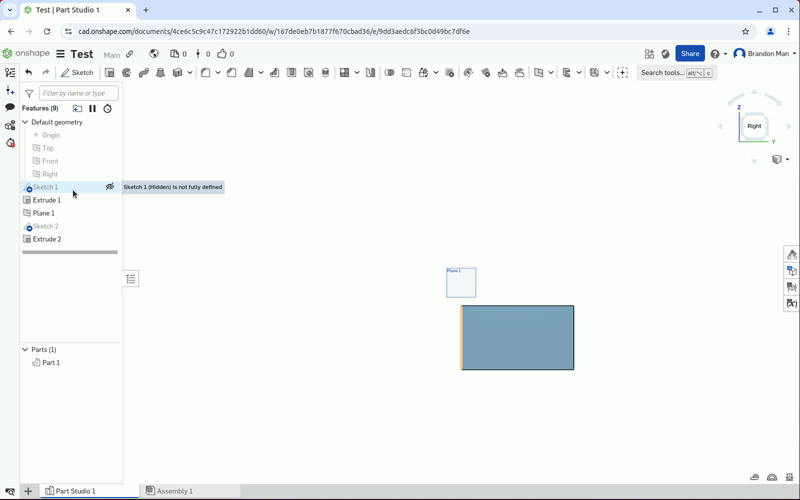
click(73, 189)
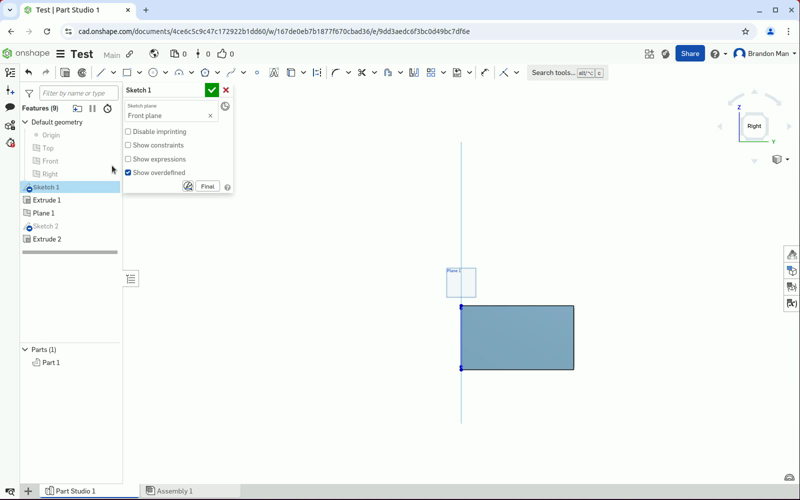
mouse_move(229, 92)
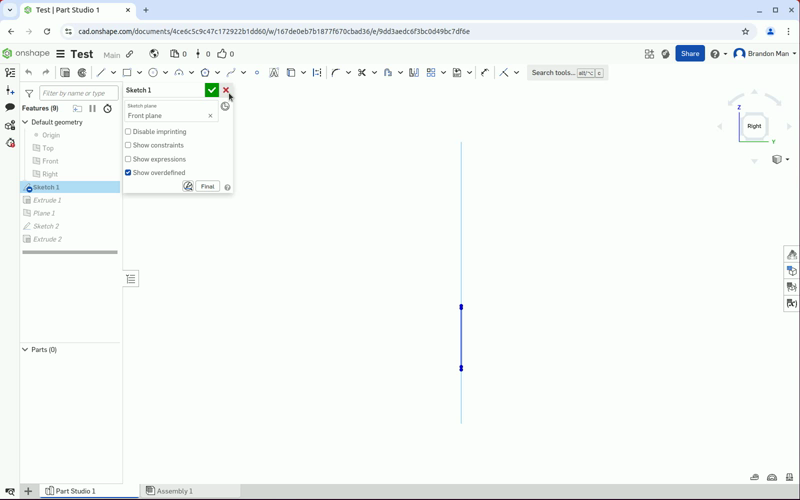
click(229, 92)
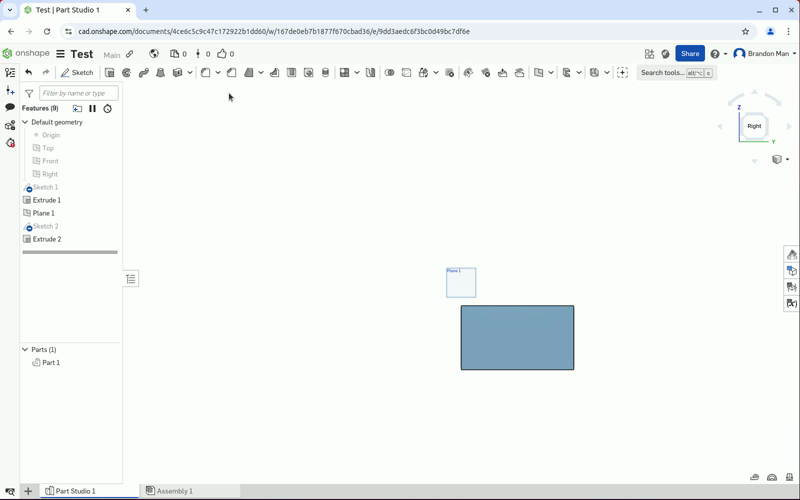
mouse_move(541, 75)
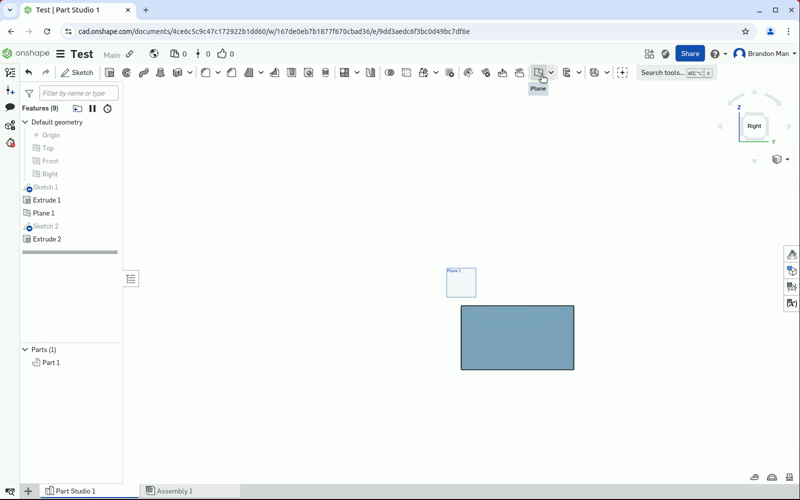
click(541, 75)
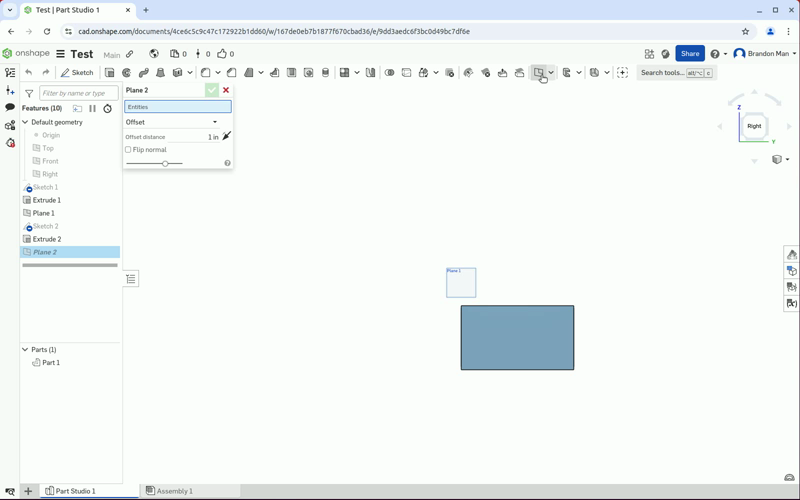
mouse_move(73, 176)
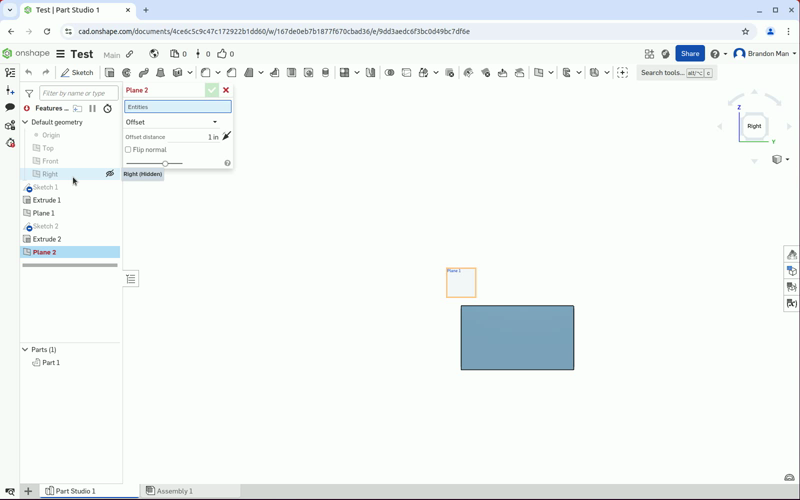
click(73, 176)
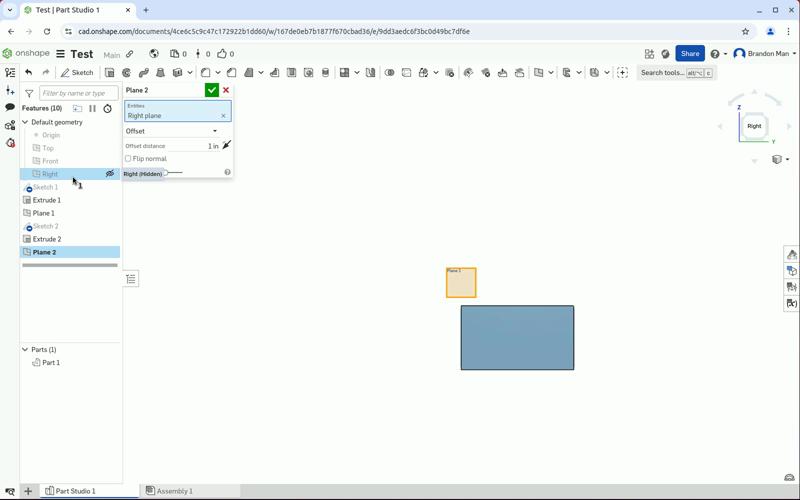
key(tab, 2)
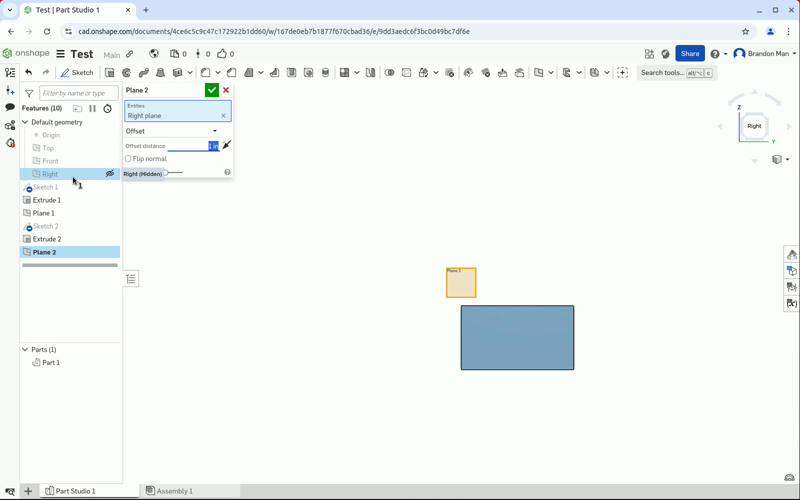
text(10.845)
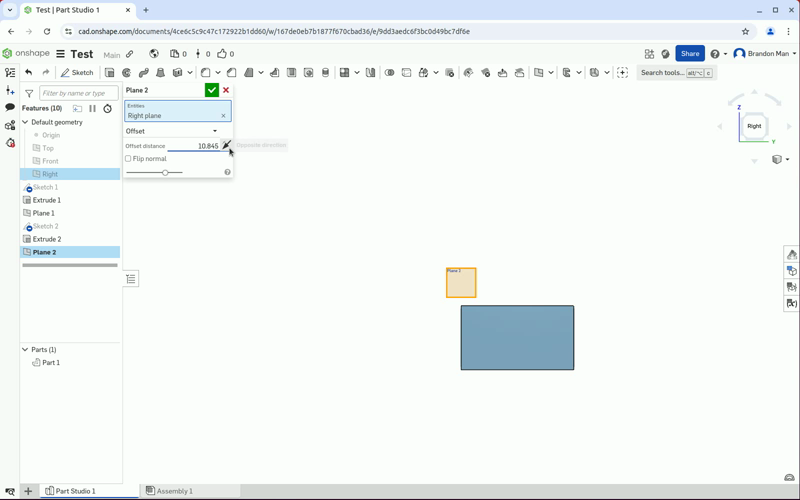
mouse_move(229, 147)
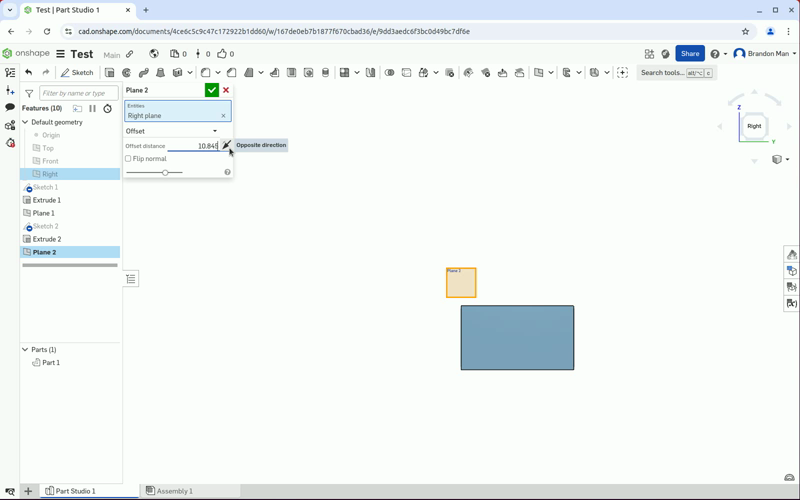
click(229, 147)
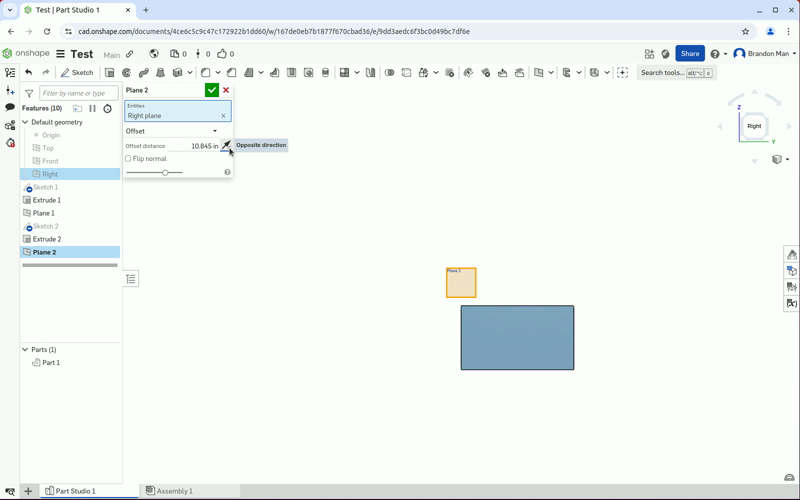
key(enter, 2)
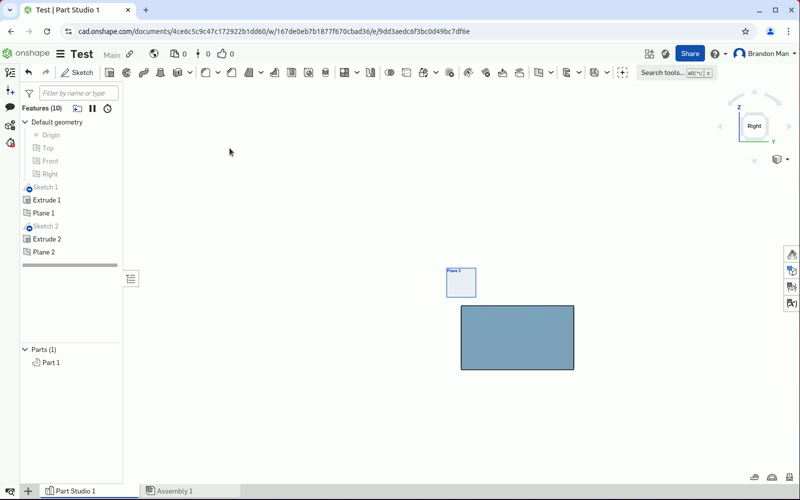
key(shift+s)
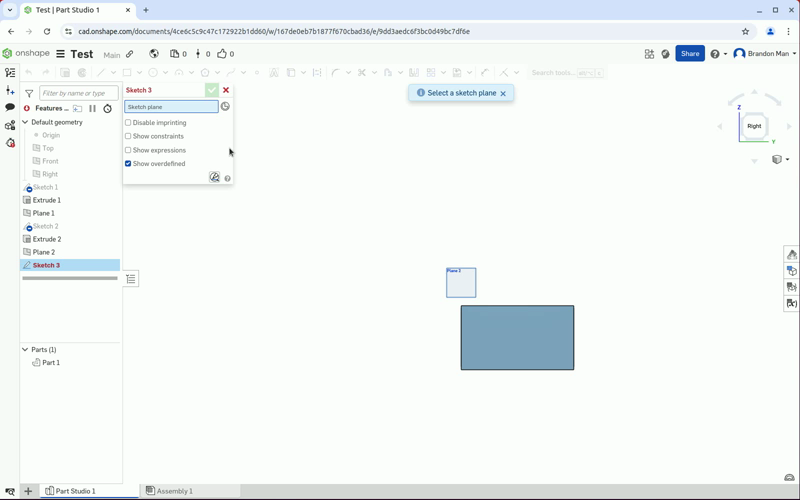
mouse_move(73, 254)
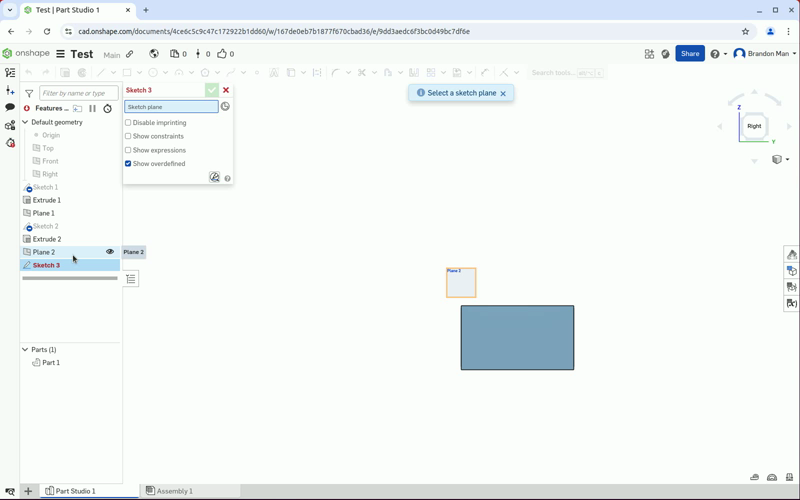
click(73, 254)
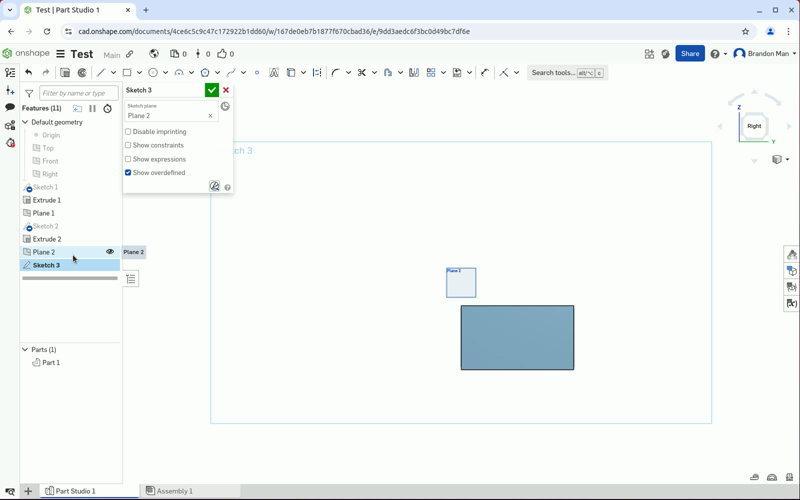
mouse_move(73, 352)
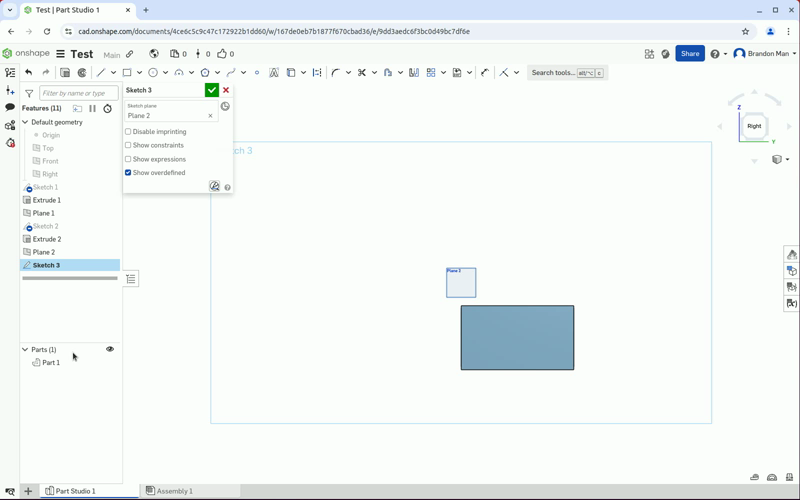
key(y)
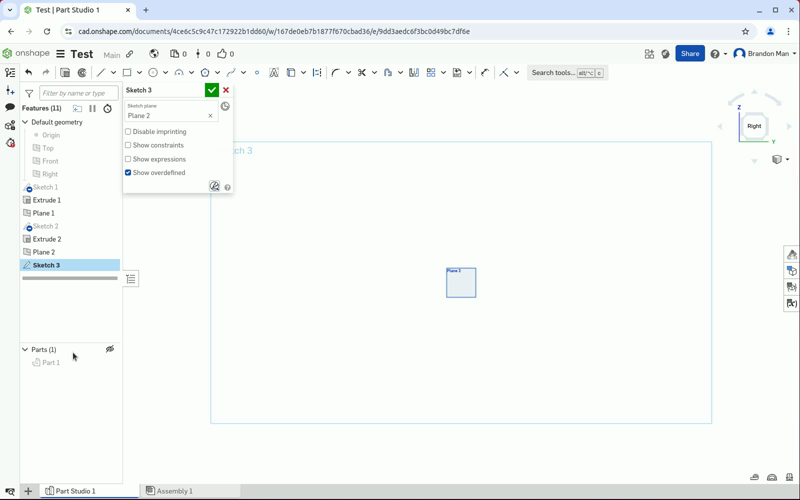
key(l)
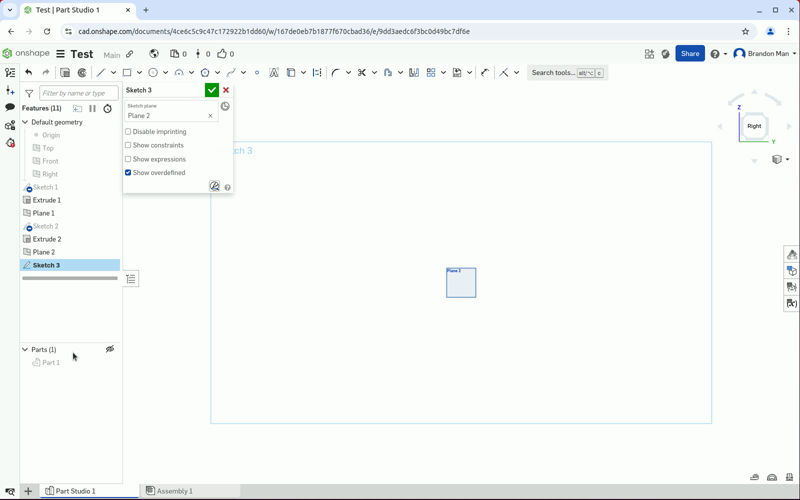
key_down(shift)
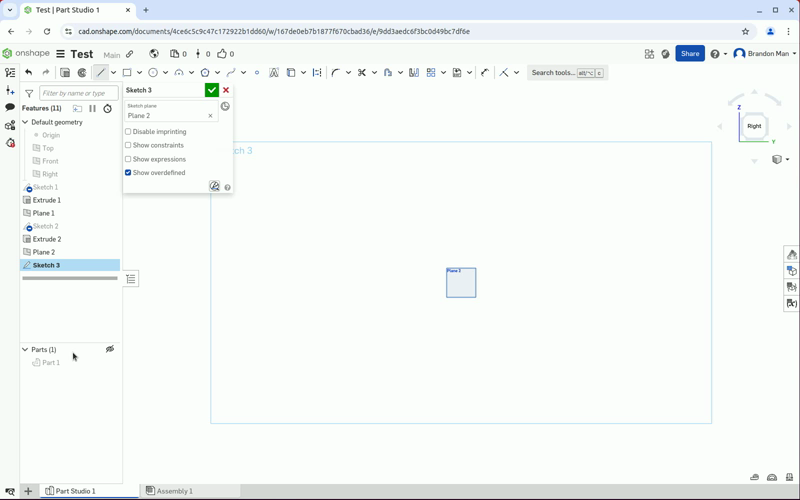
mouse_move(472, 363)
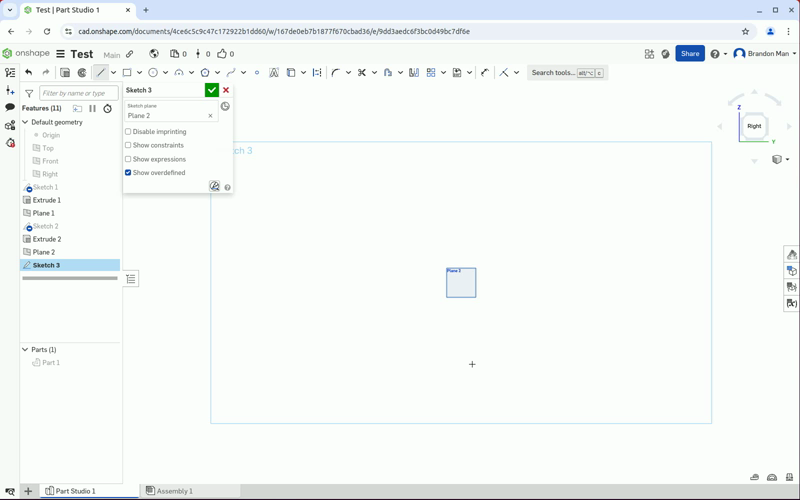
click(472, 363)
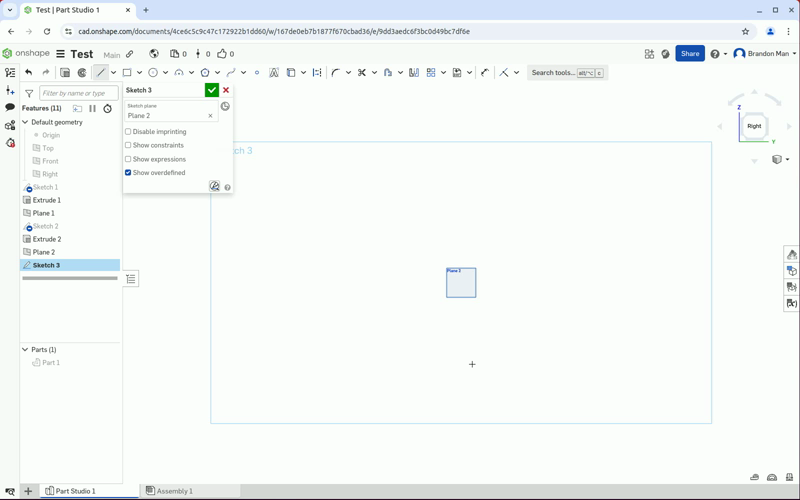
key_up(shift)
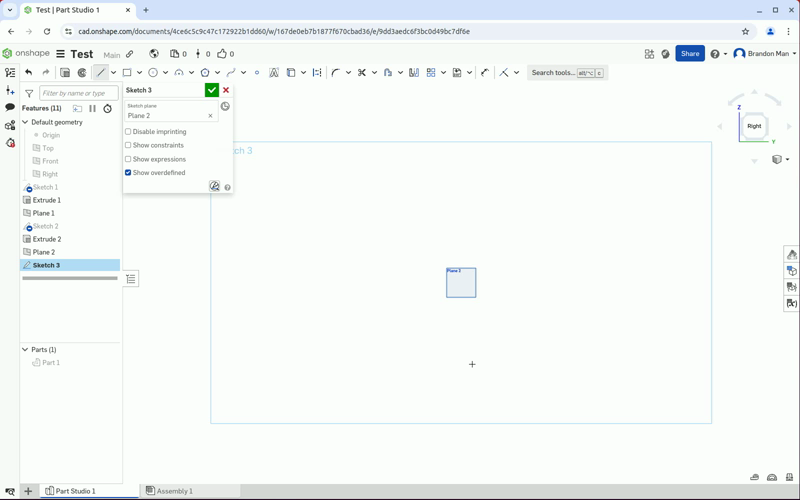
key_down(shift)
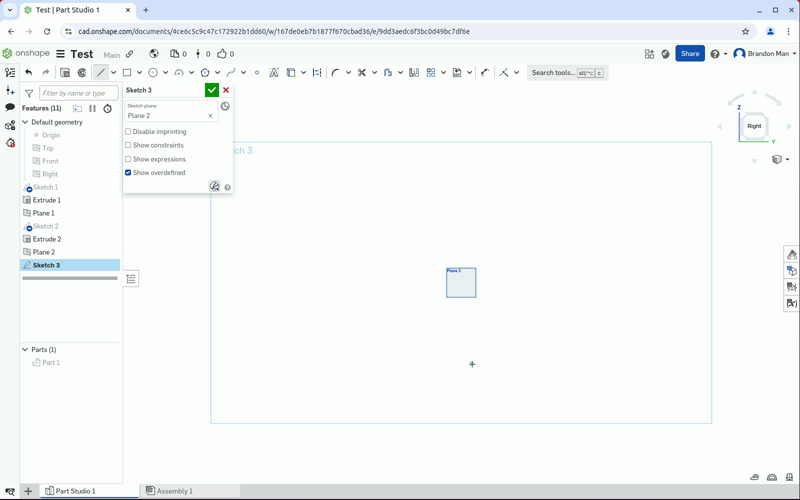
mouse_move(502, 363)
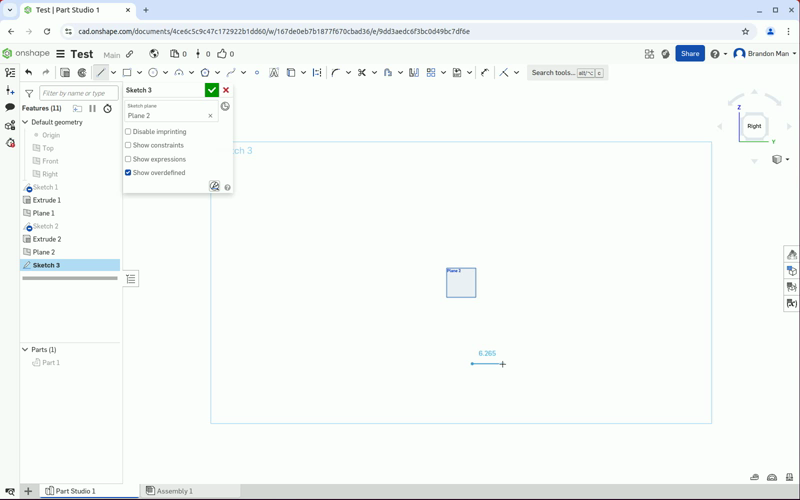
mouse_move(524, 363)
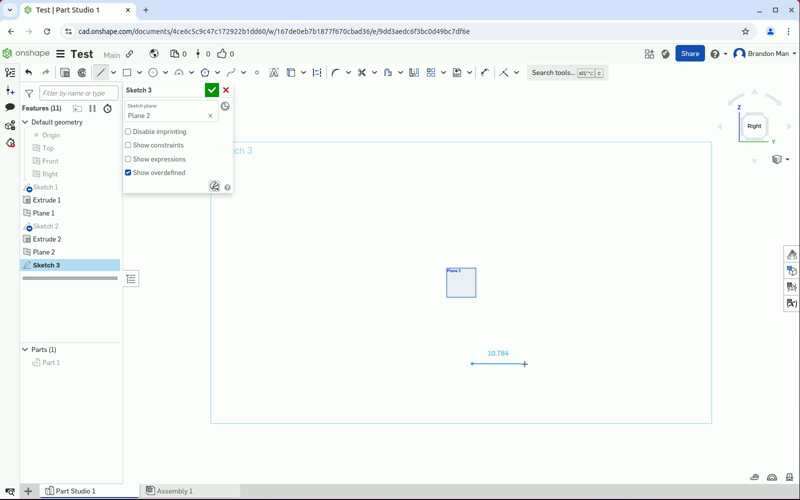
click(524, 363)
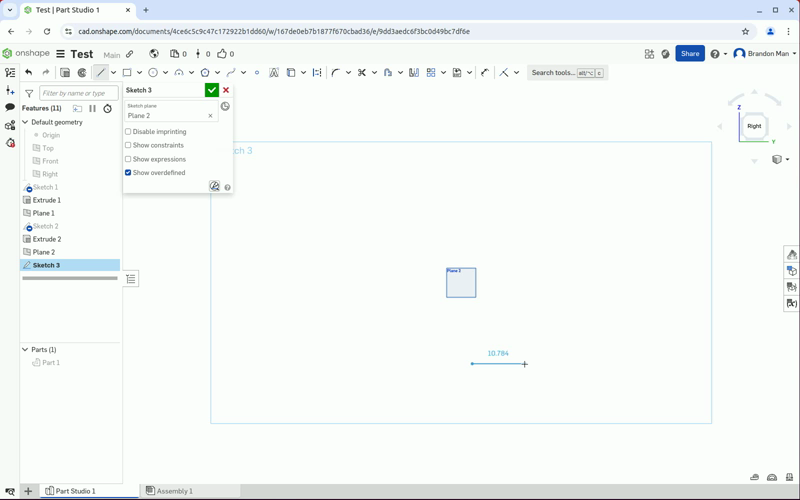
key_up(shift)
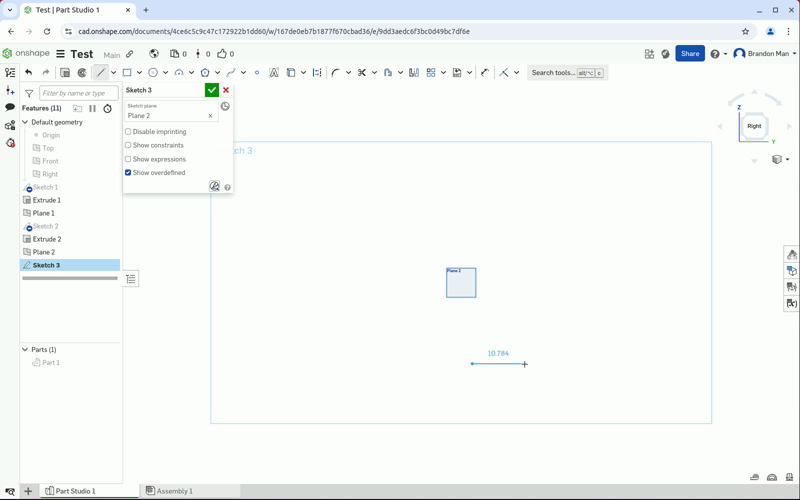
key_down(shift)
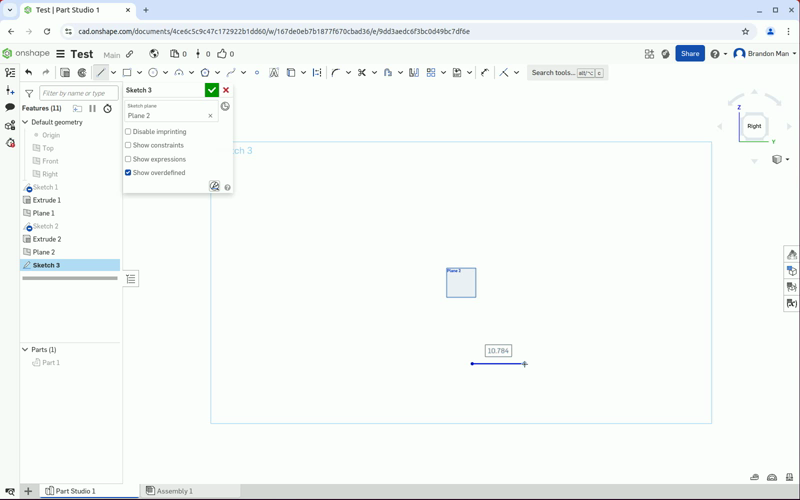
mouse_move(554, 363)
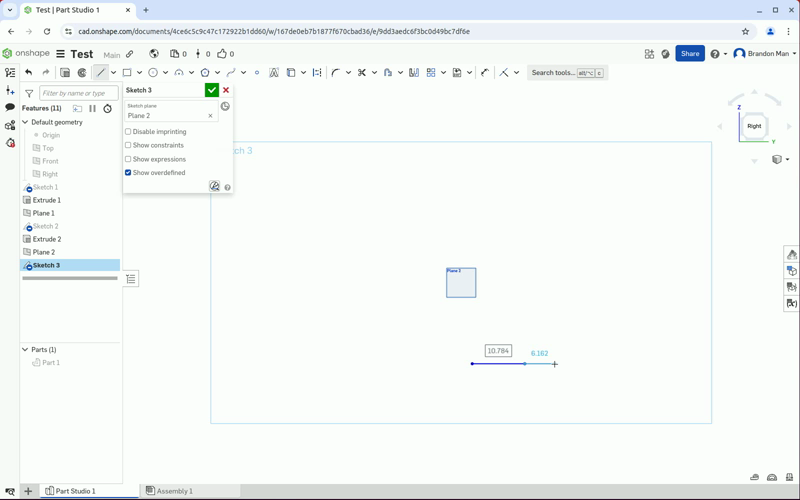
mouse_move(524, 311)
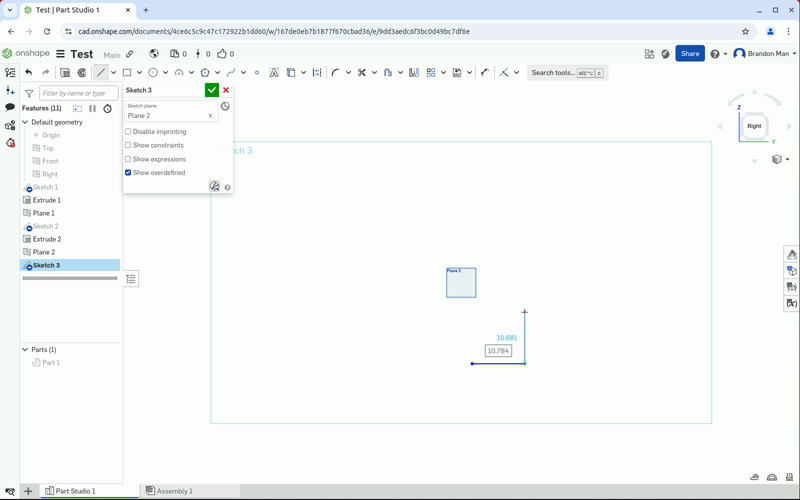
click(524, 311)
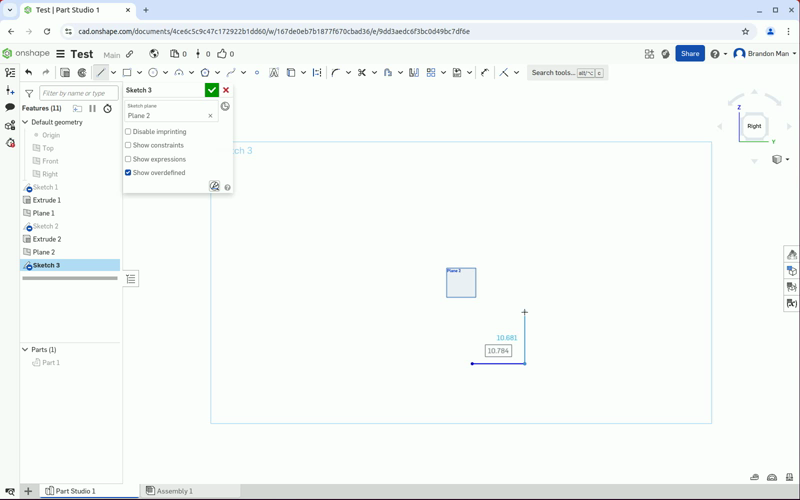
key_up(shift)
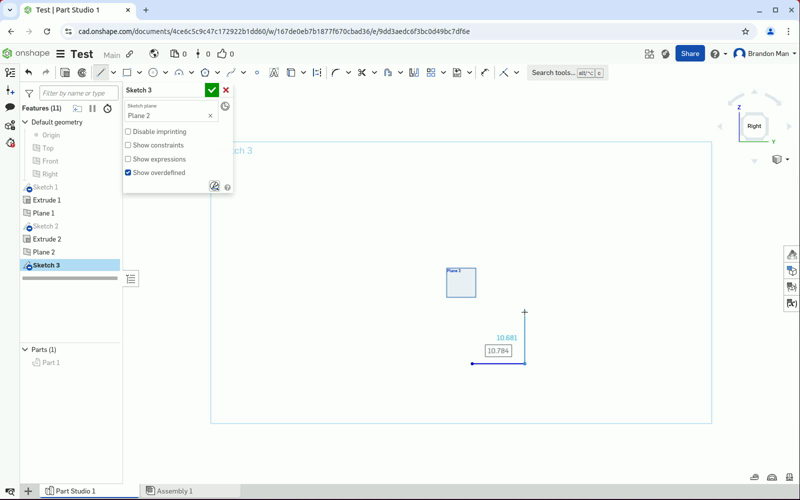
key_down(shift)
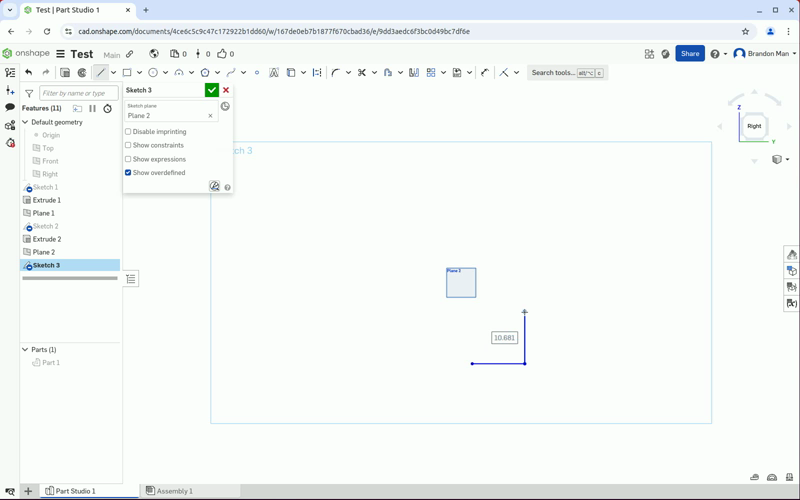
mouse_move(554, 311)
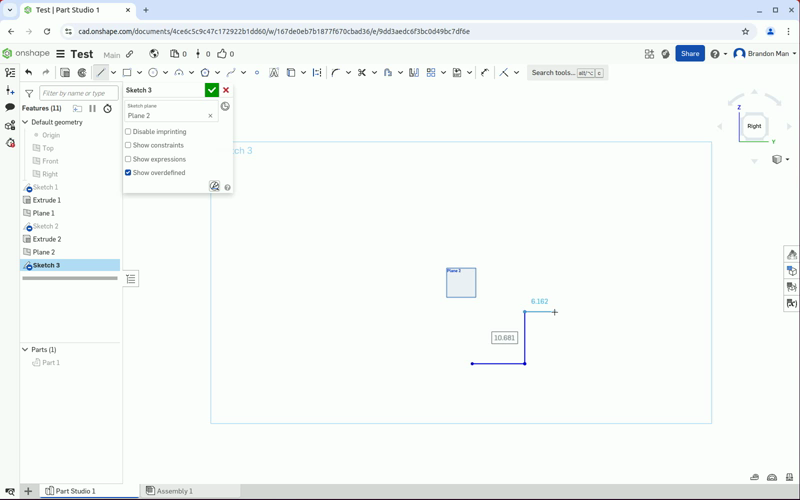
mouse_move(472, 311)
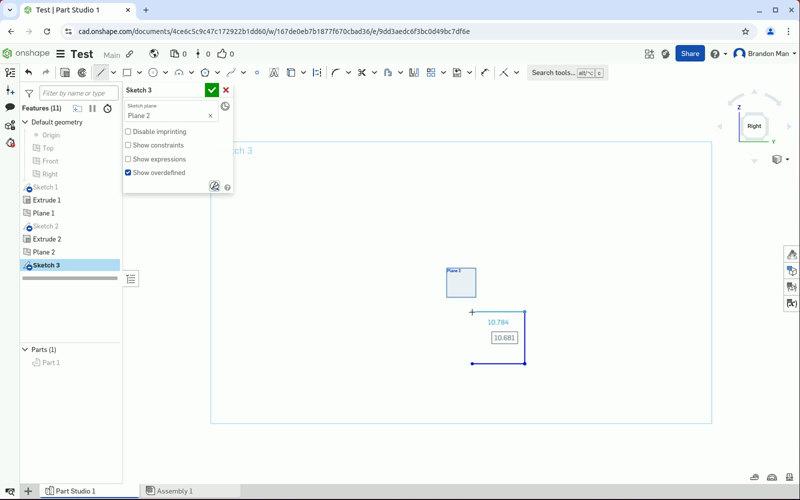
click(472, 311)
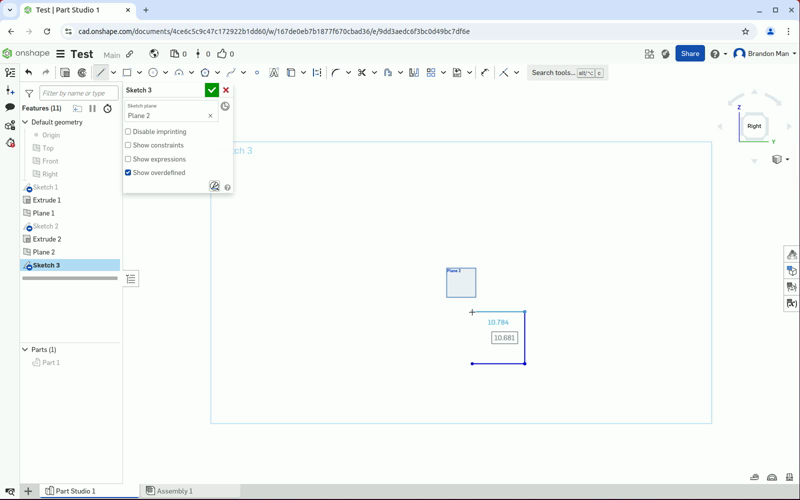
key_up(shift)
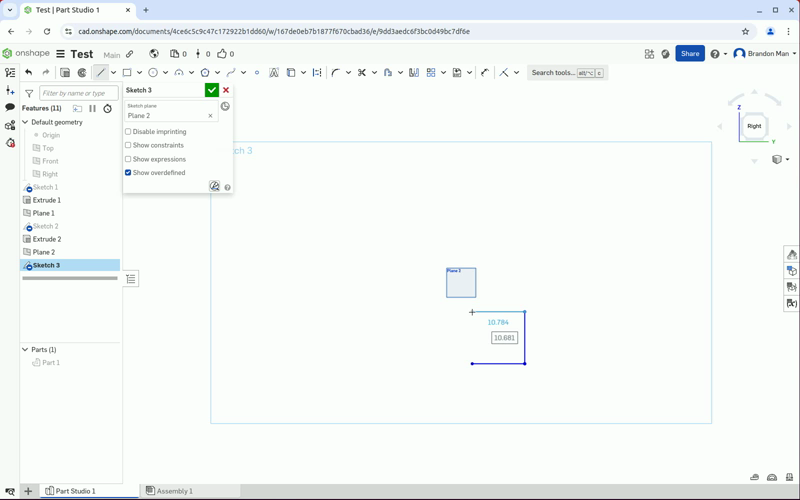
mouse_move(502, 311)
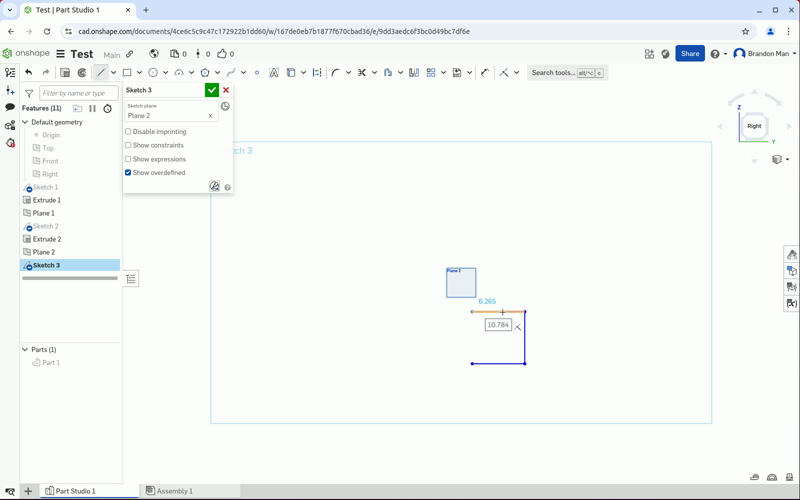
key_down(shift)
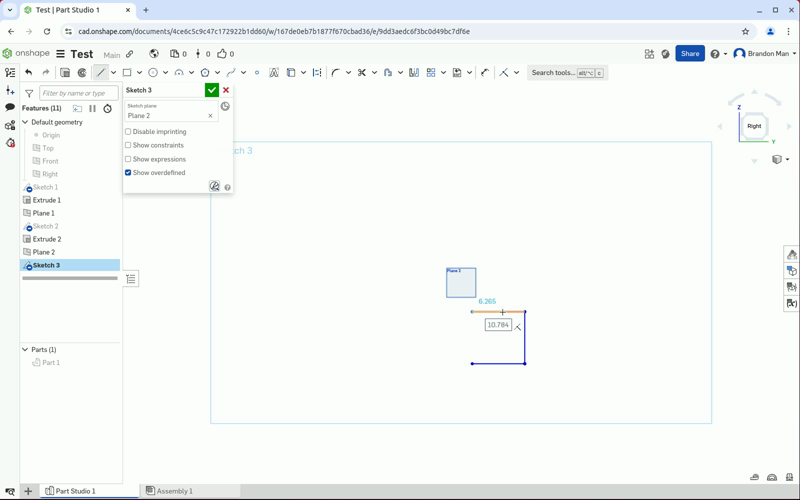
mouse_move(472, 363)
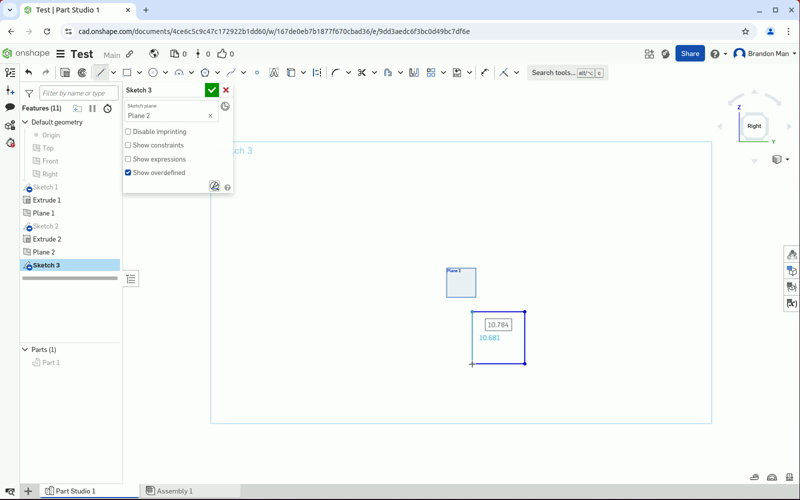
key_up(shift)
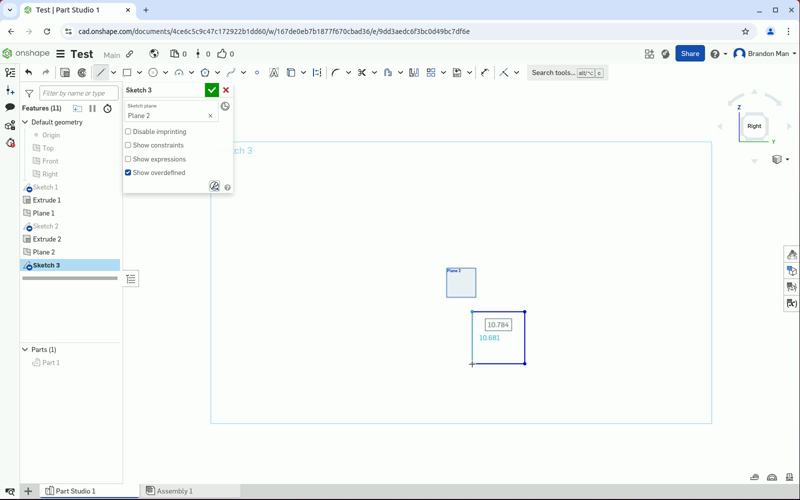
click(472, 363)
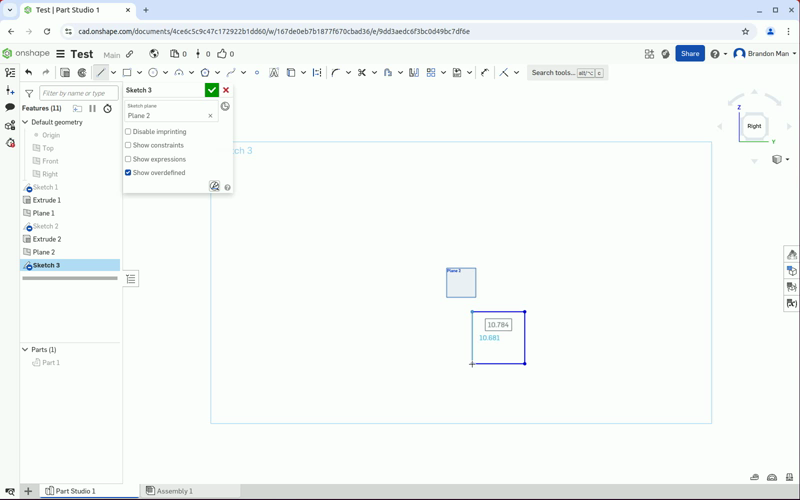
key(esc)
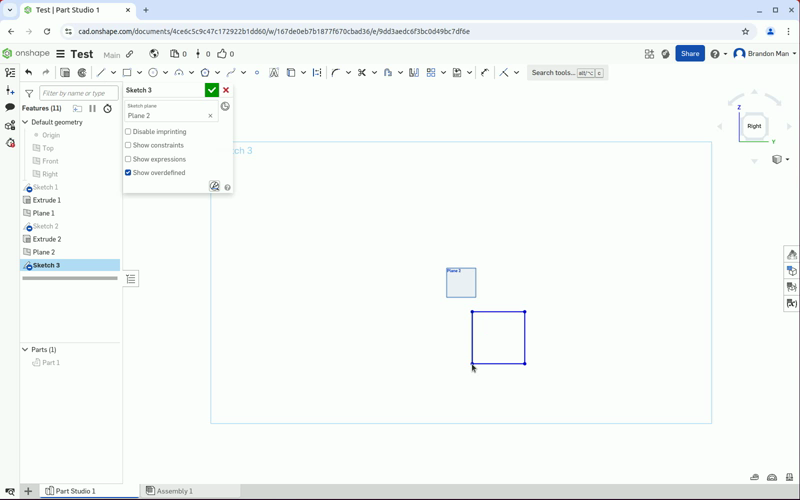
key(c)
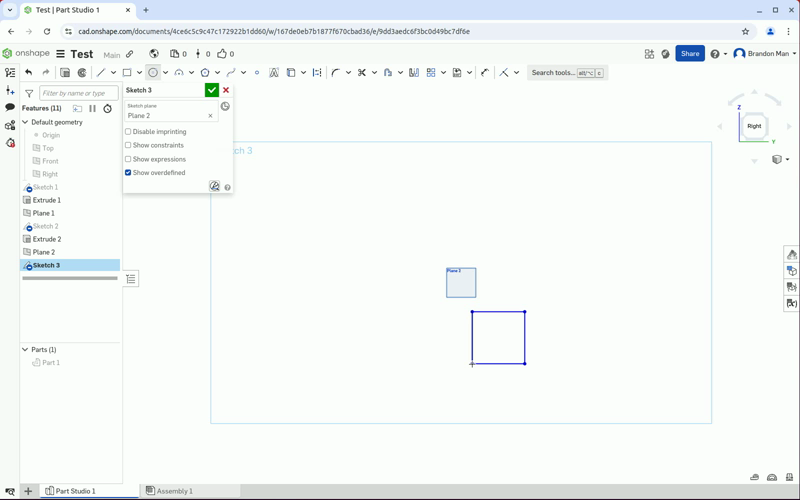
key_down(shift)
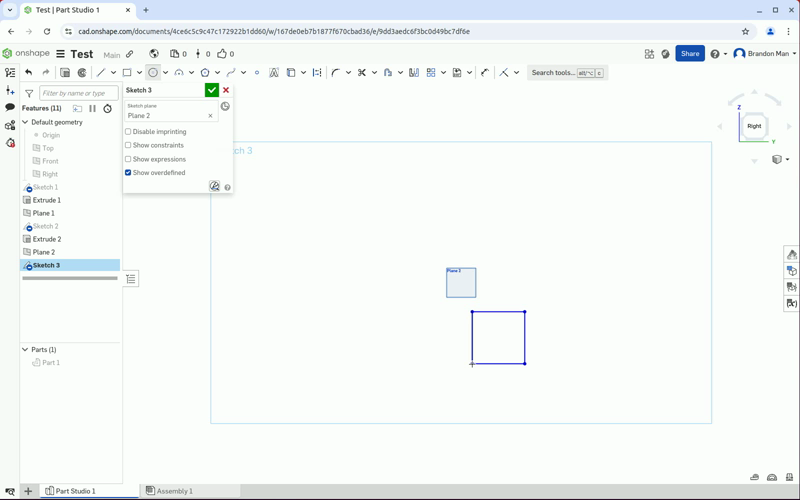
mouse_move(499, 337)
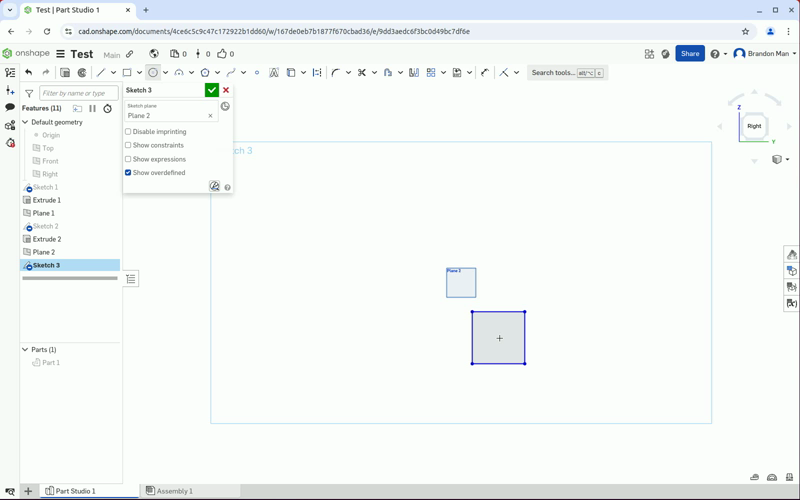
click(499, 337)
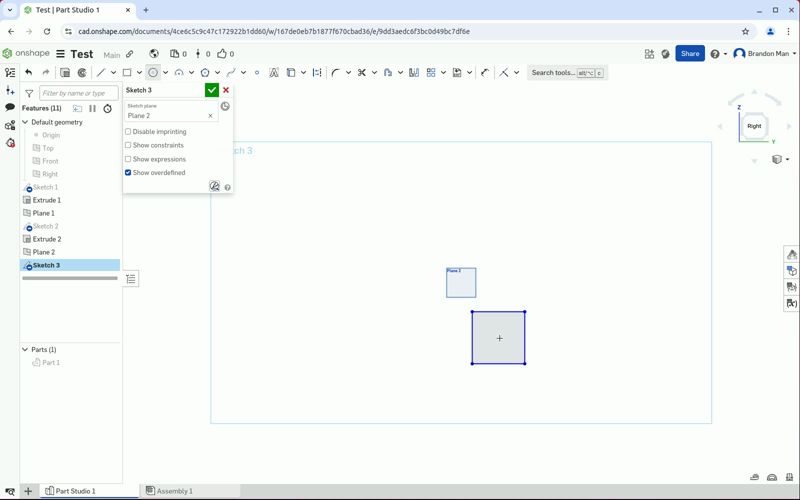
key_up(shift)
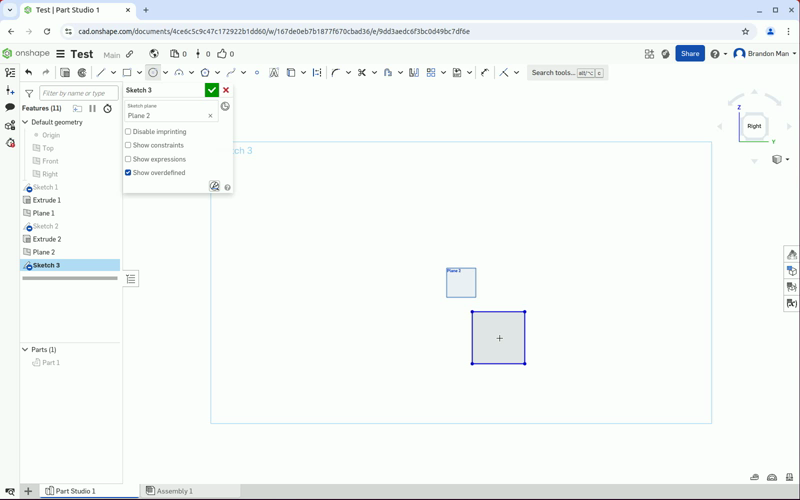
mouse_move(508, 337)
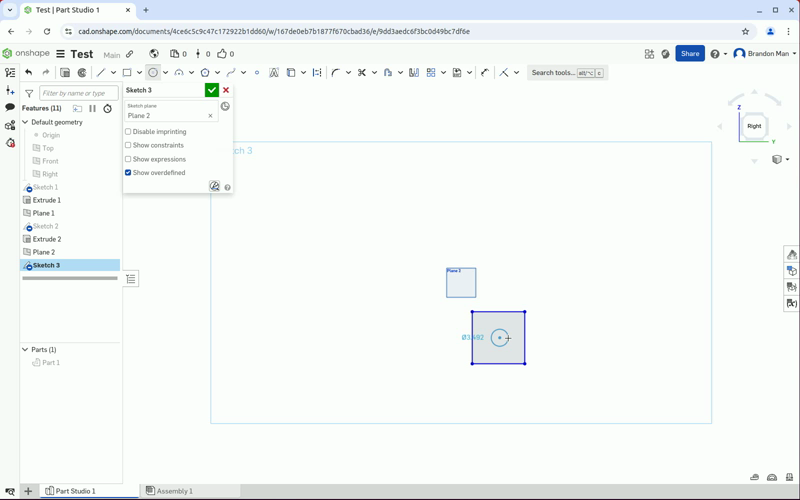
click(508, 337)
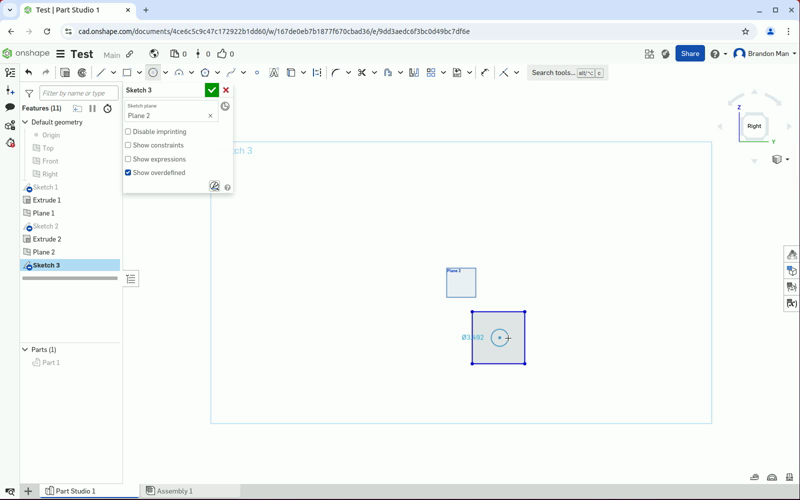
key(esc)
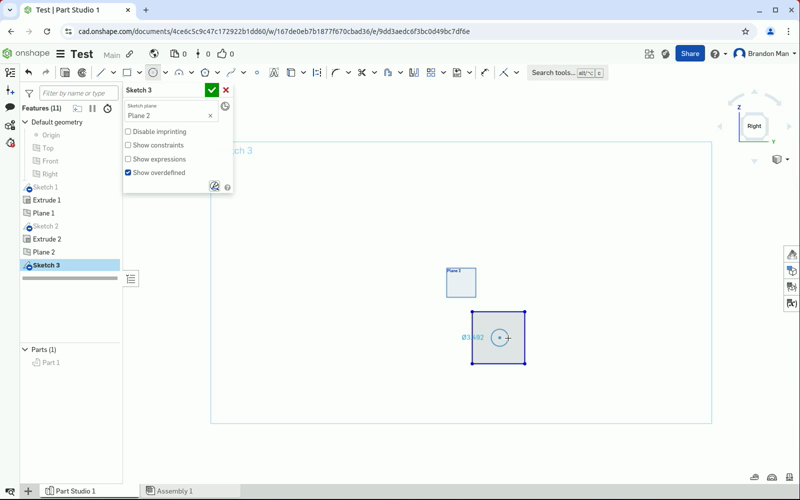
mouse_move(498, 356)
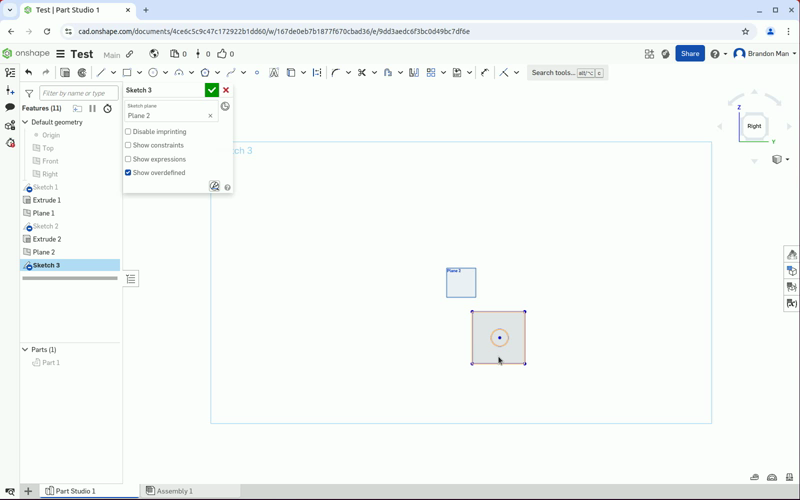
click(498, 356)
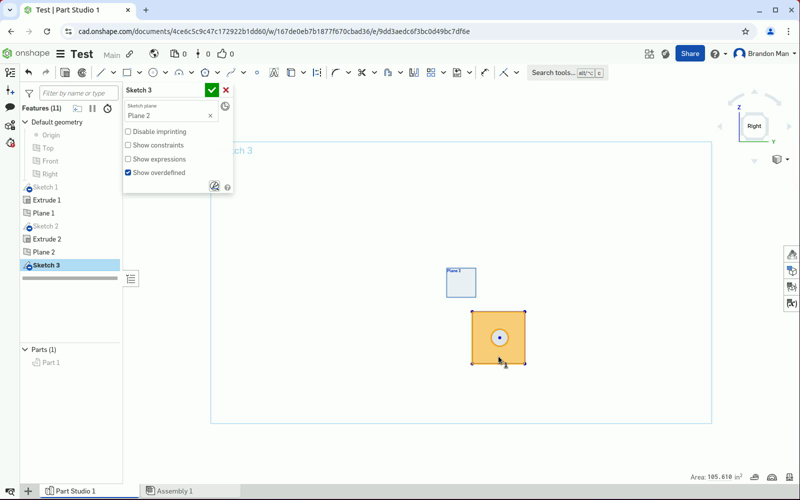
mouse_move(73, 352)
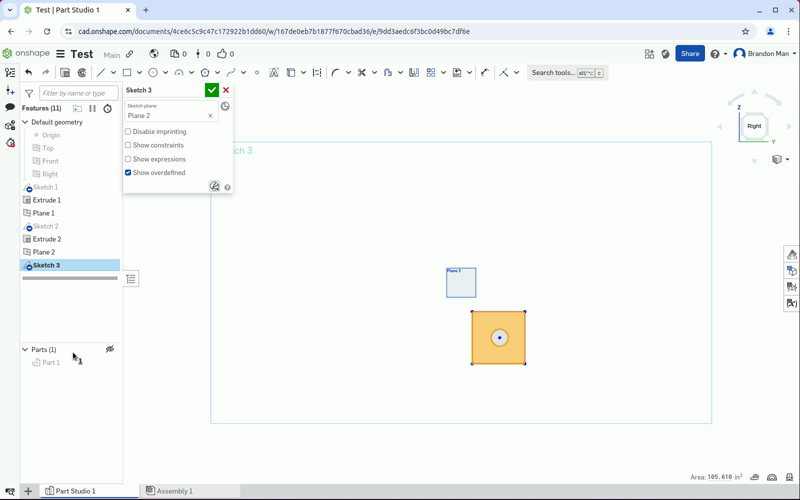
key(shift+y)
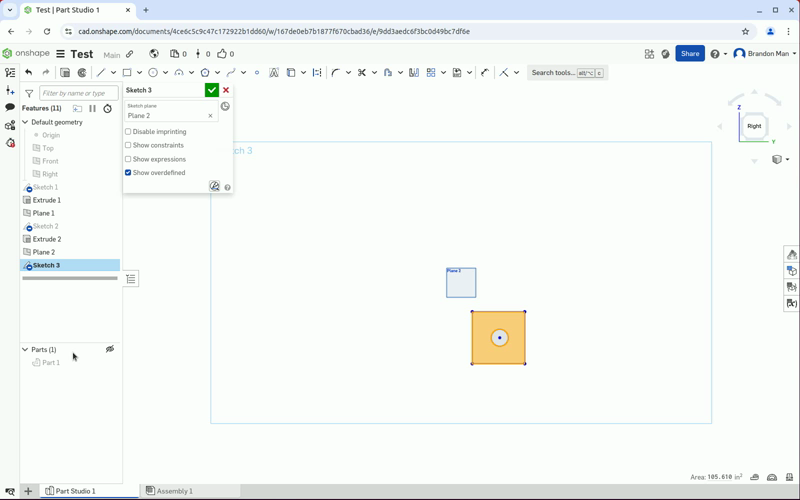
key(shift+e)
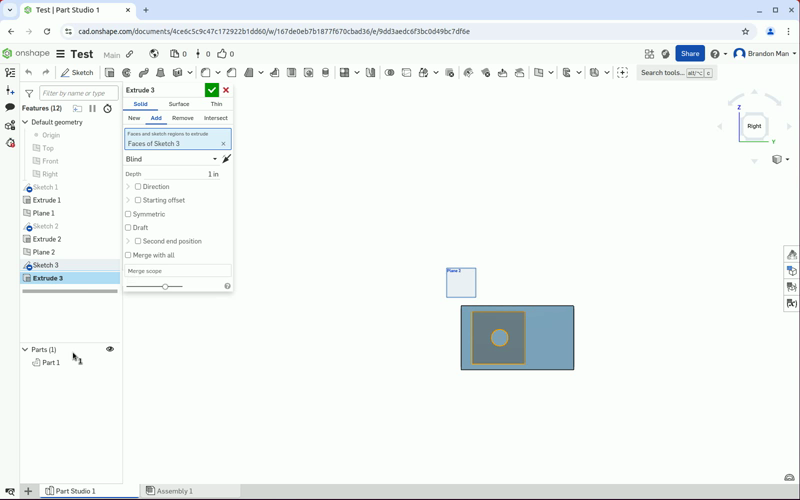
mouse_move(143, 106)
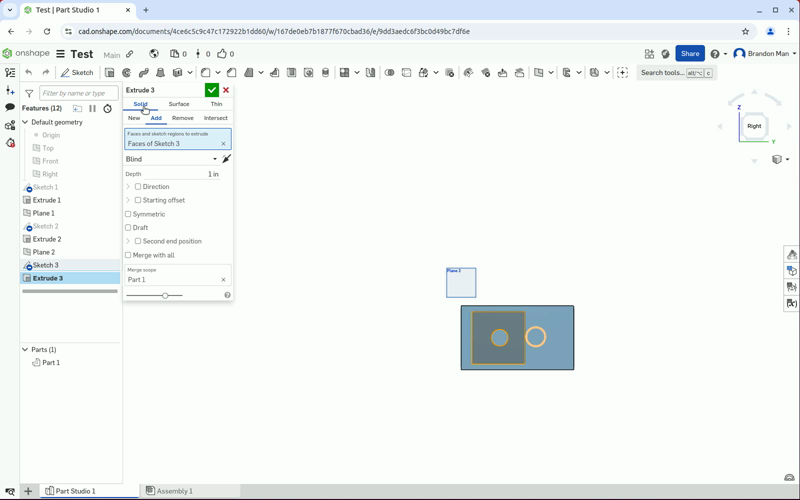
click(143, 106)
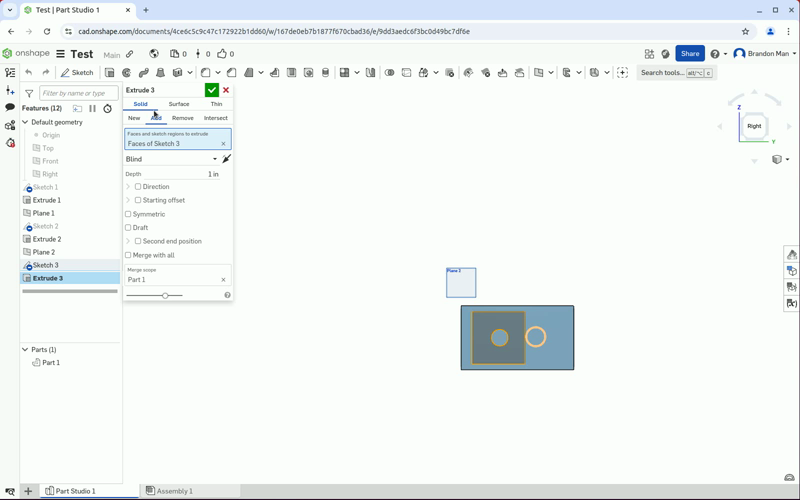
mouse_move(186, 120)
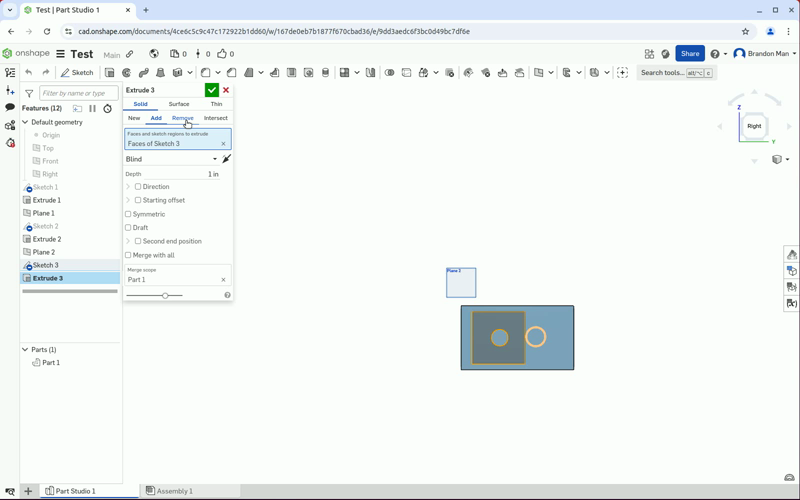
click(186, 120)
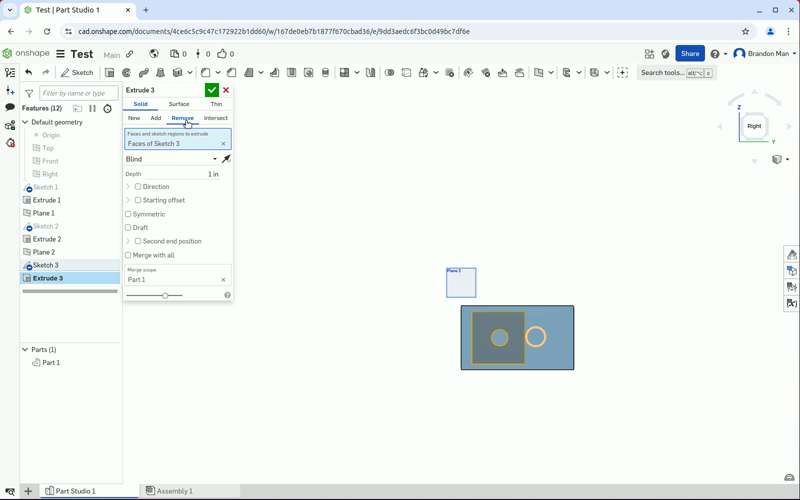
key(tab, 4)
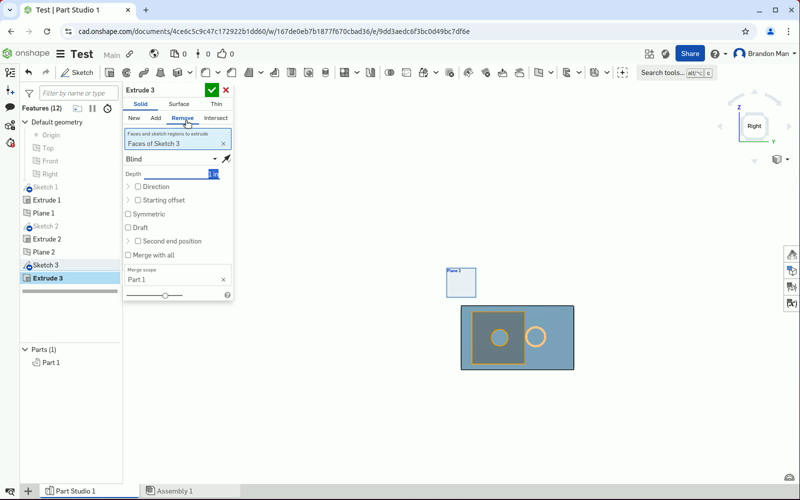
text(2.407)
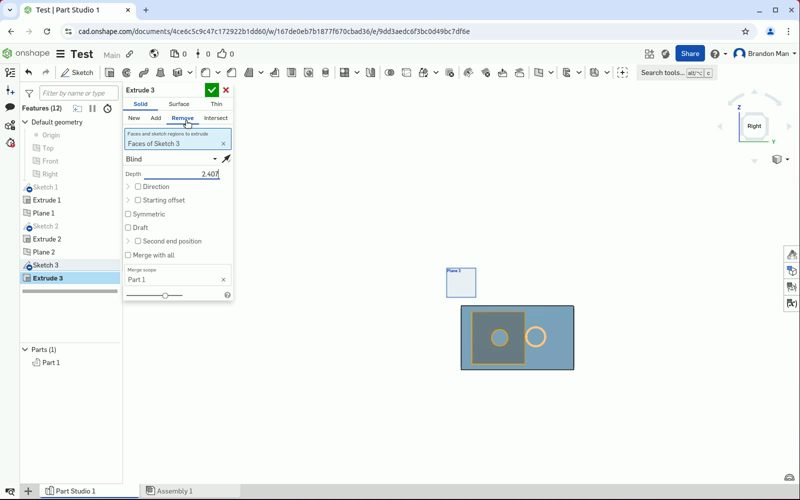
key(tab, 6)
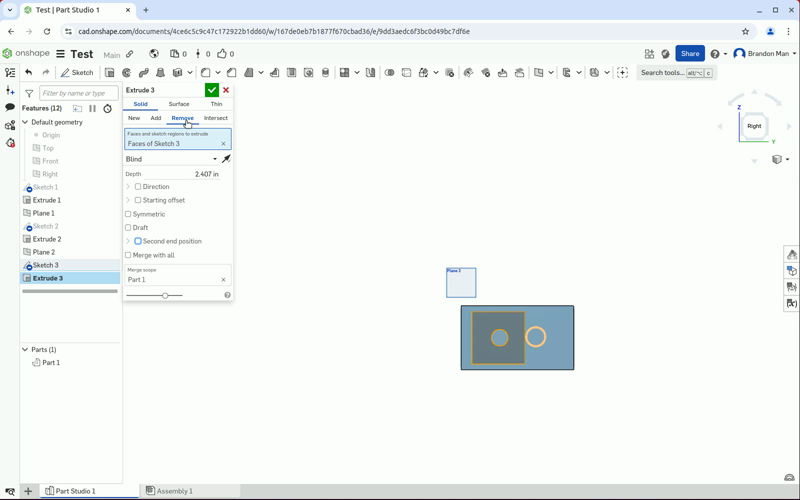
key(space)
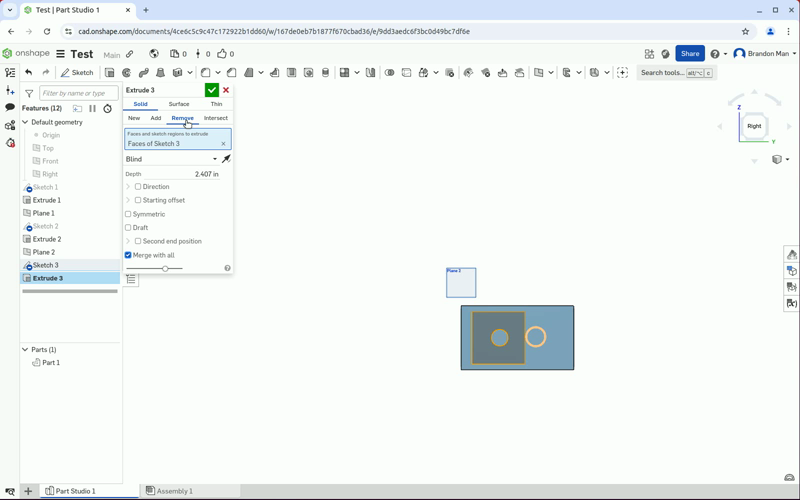
key(enter)
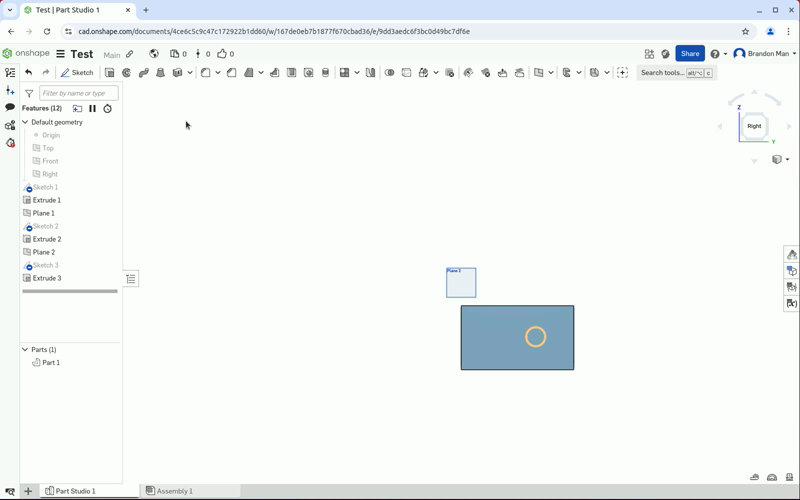
key(shift+h)
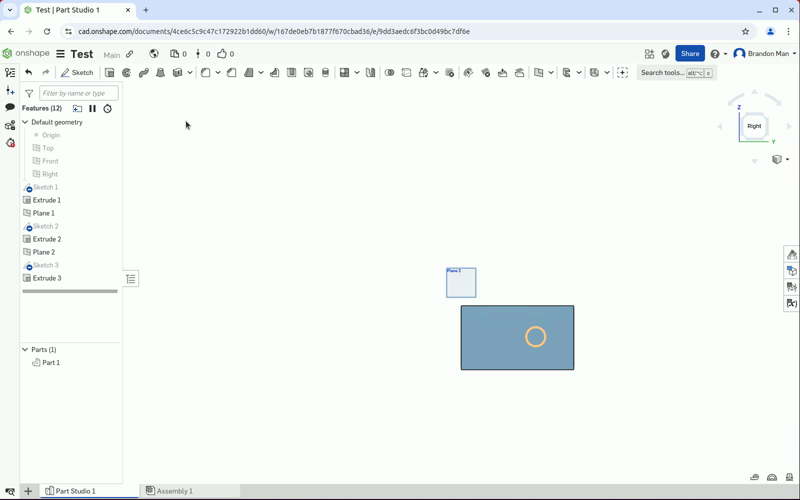
key(shift+h)
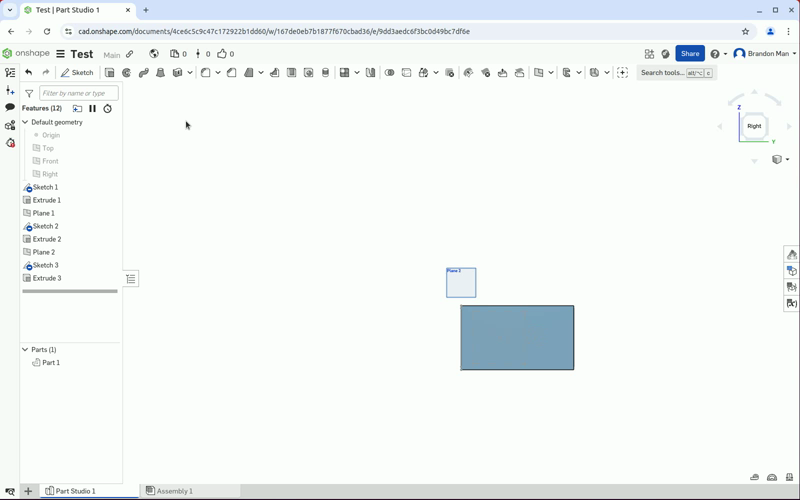
key(shift+7)
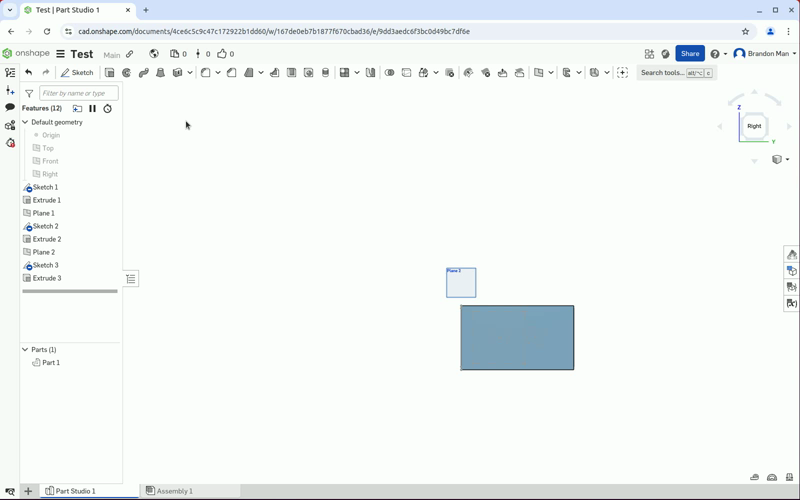
key(right, 2)
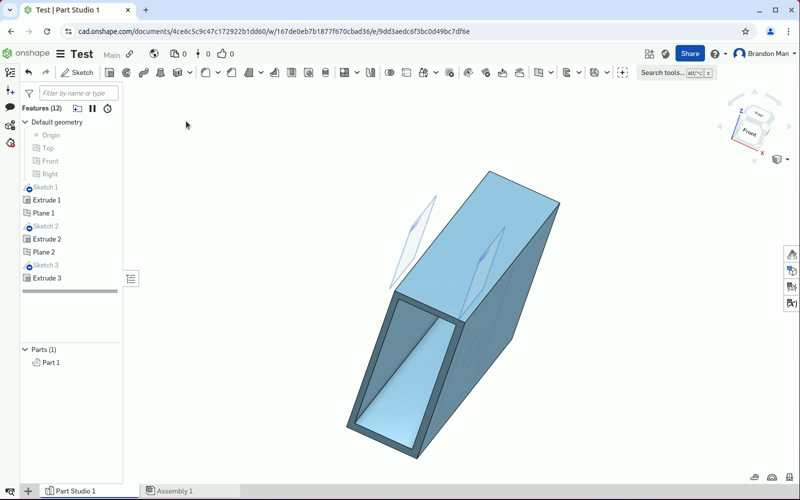
key(down, 2)
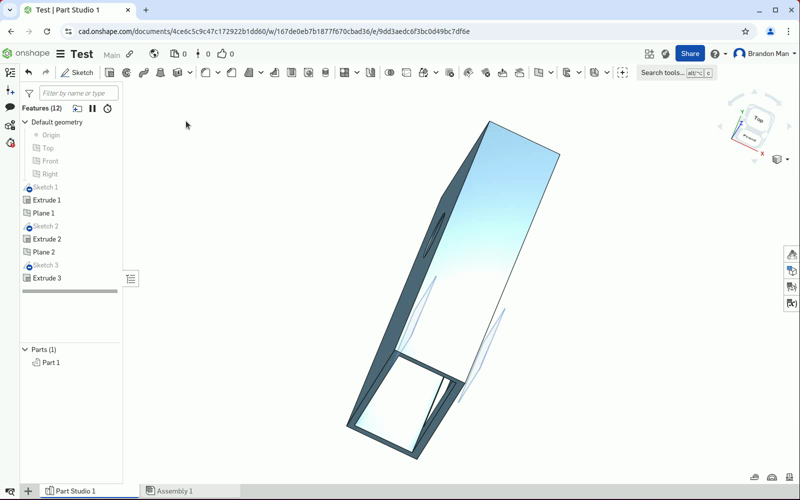
key(up, 2)
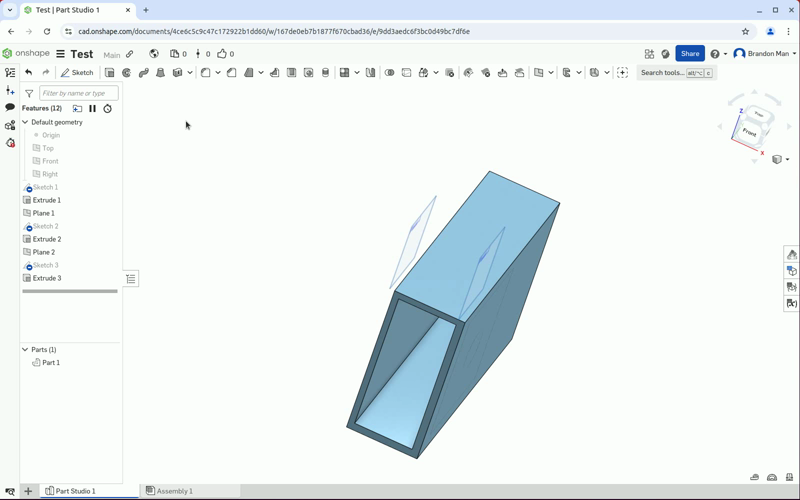
key(left, 2)
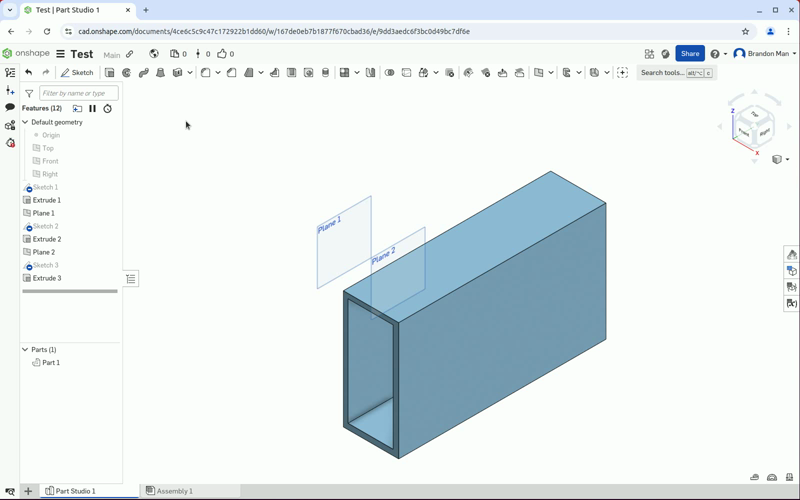
mouse_move(73, 189)
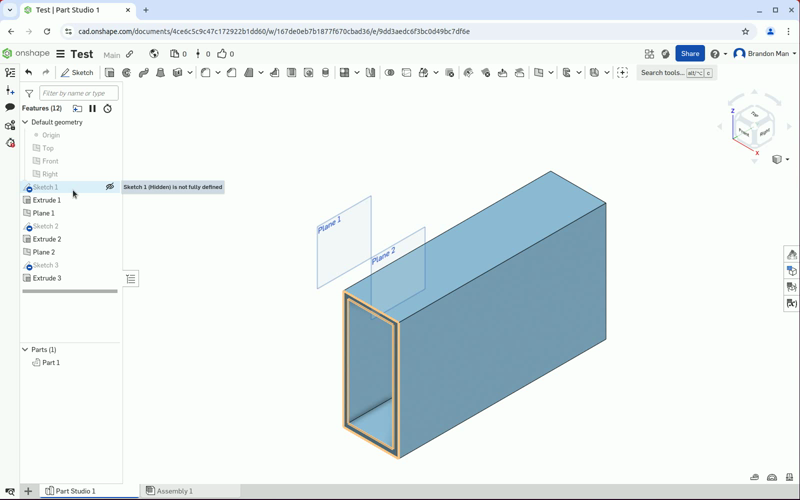
click(73, 189)